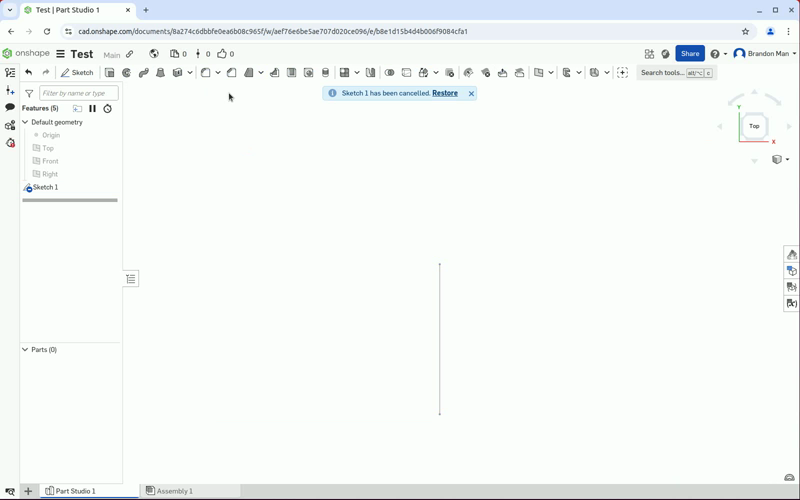
key(shift+h)
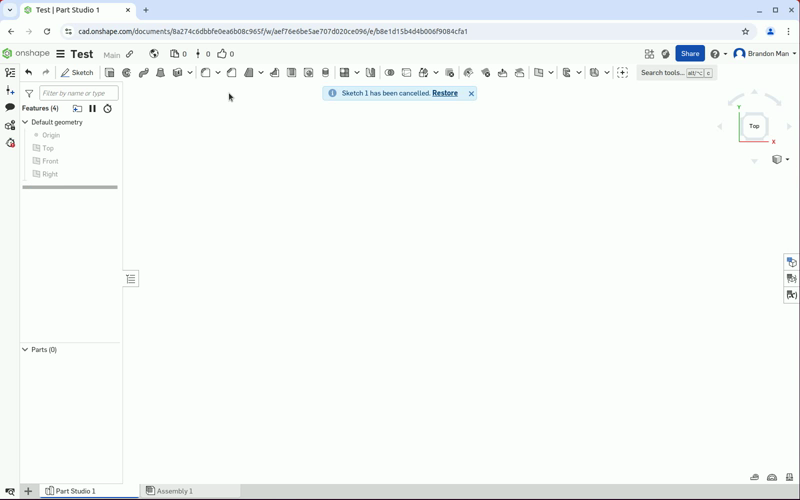
mouse_move(73, 352)
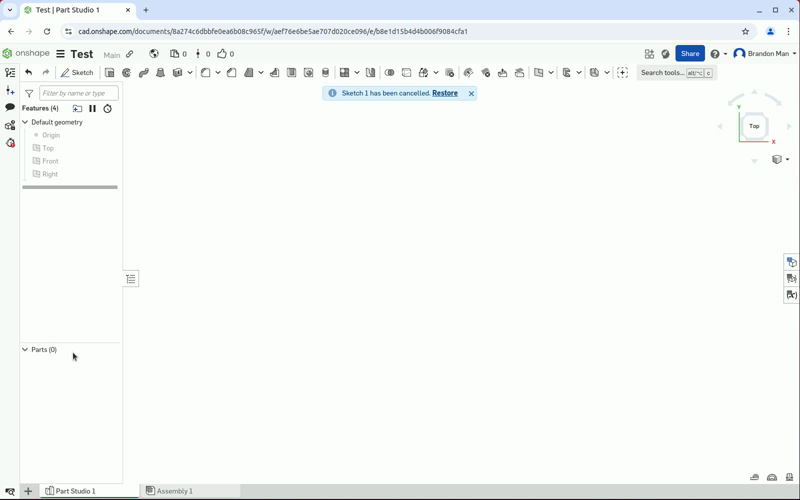
key(y)
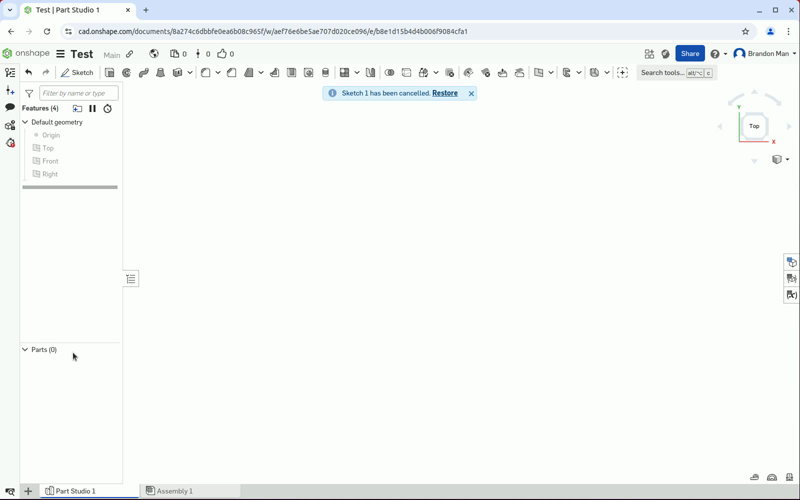
key(shift+p)
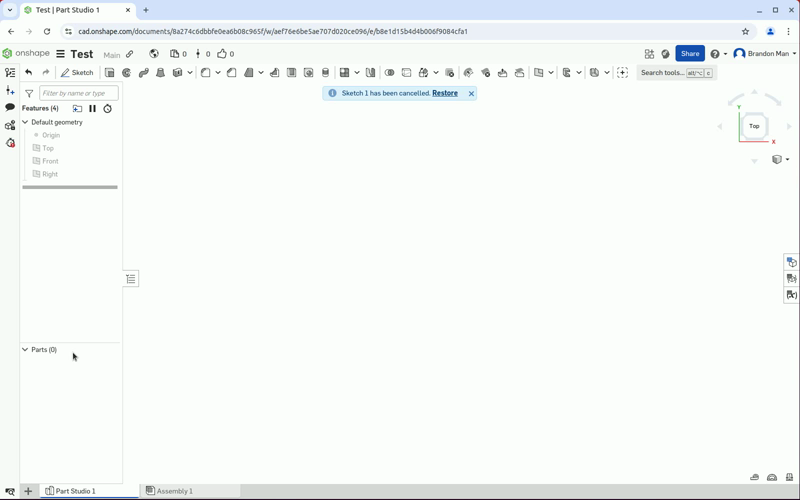
key(space)
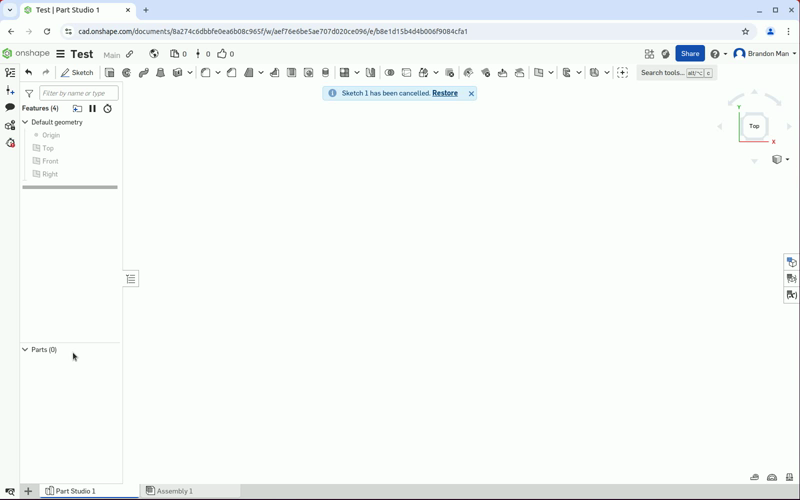
key_down(shift)
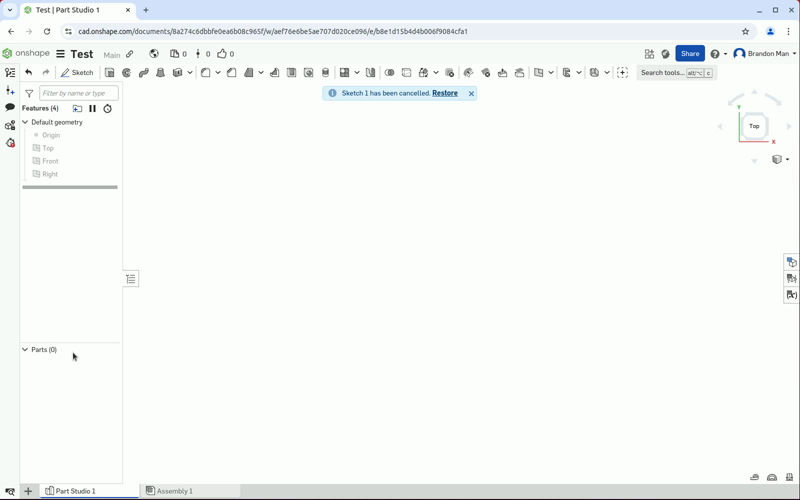
key(up)
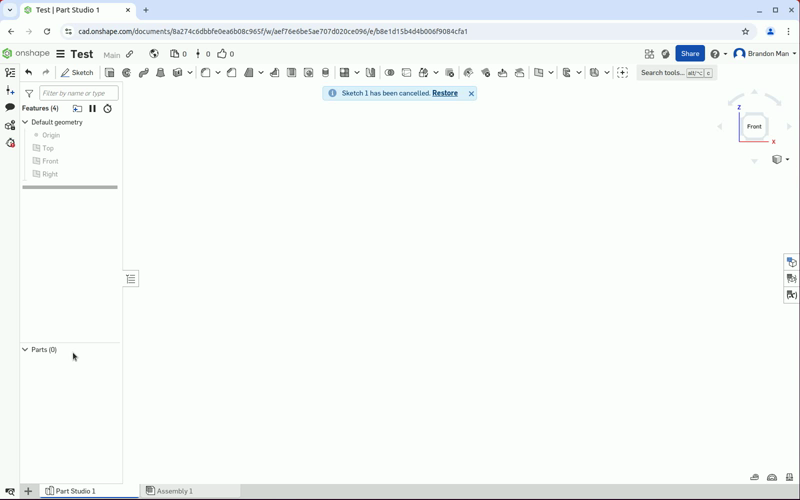
key_up(shift)
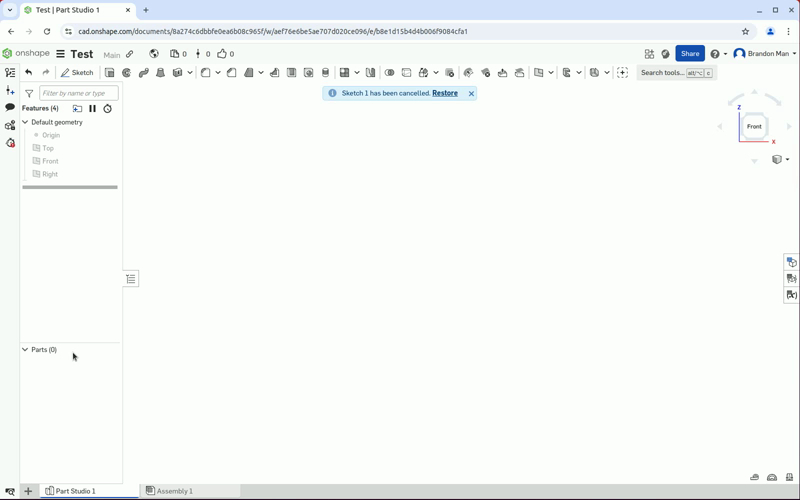
key(space)
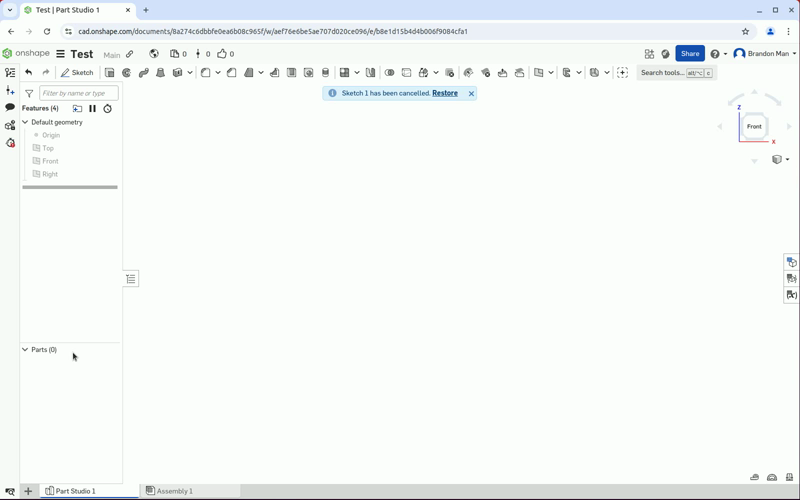
key_down(shift)
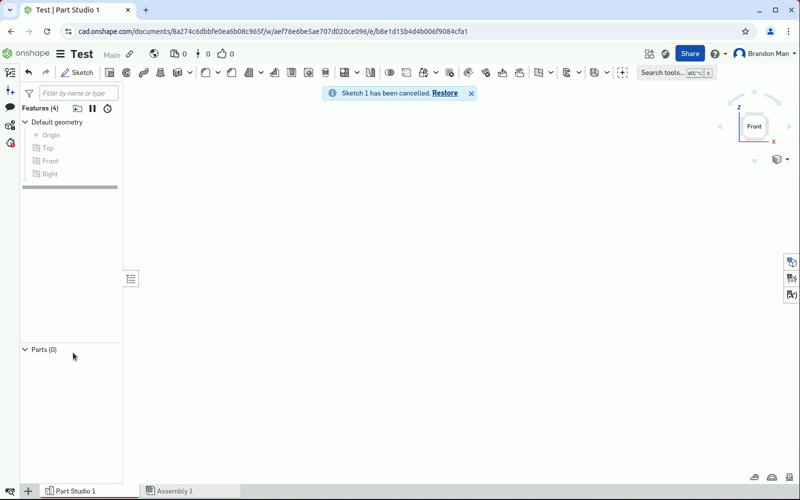
key(left)
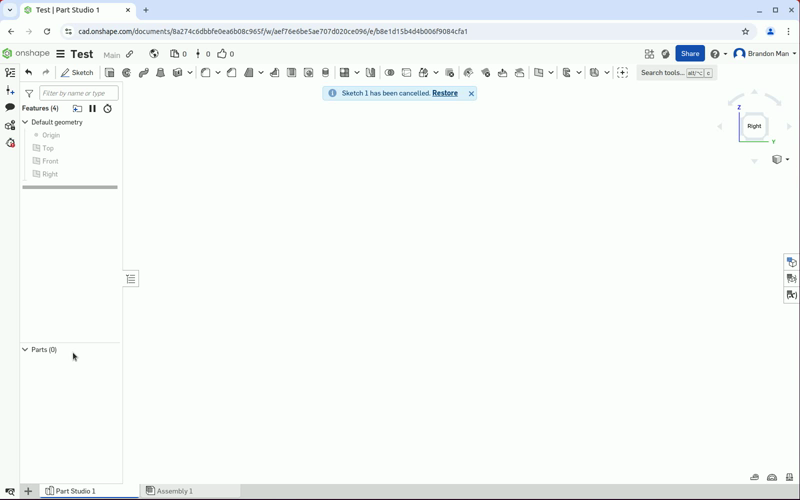
key_up(shift)
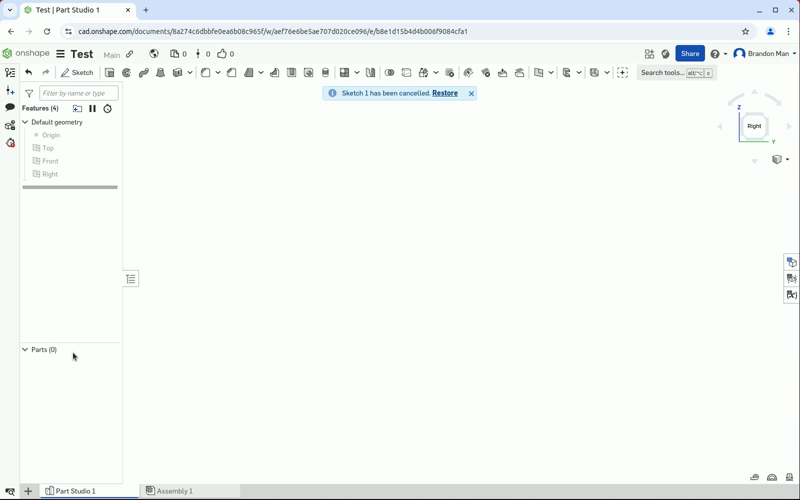
mouse_move(73, 352)
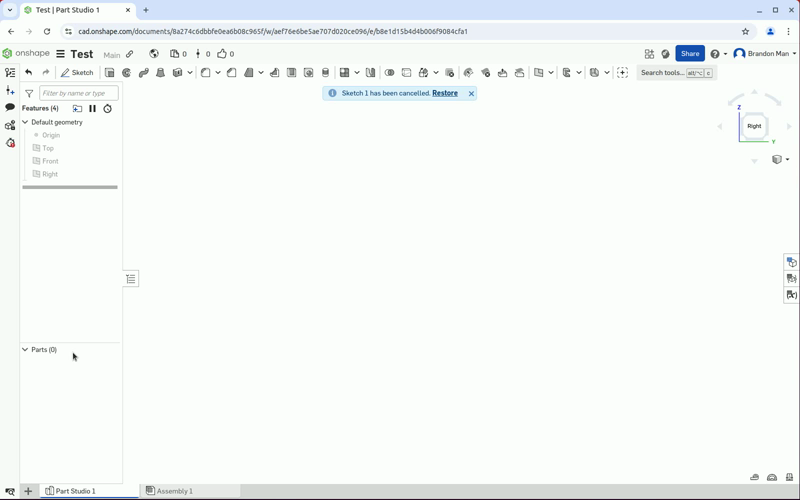
key(shift+y)
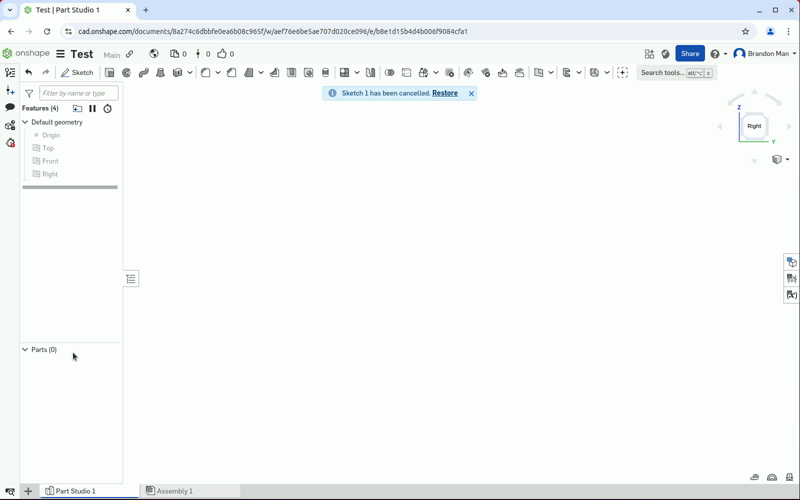
key(shift+s)
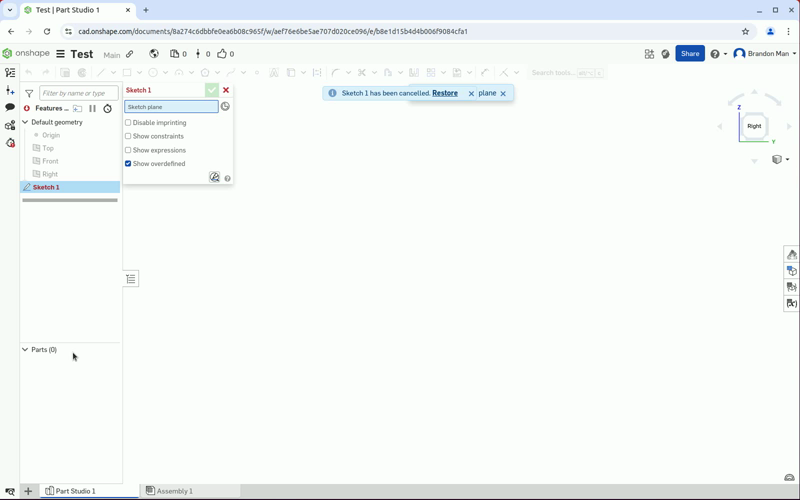
mouse_move(73, 176)
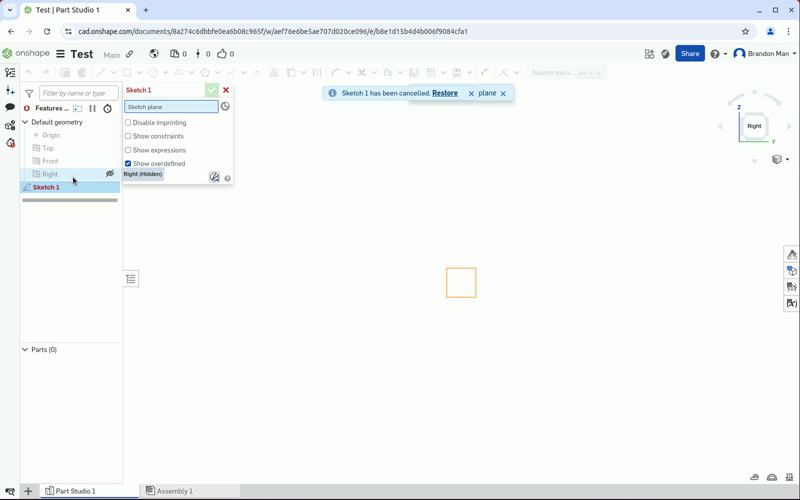
click(73, 176)
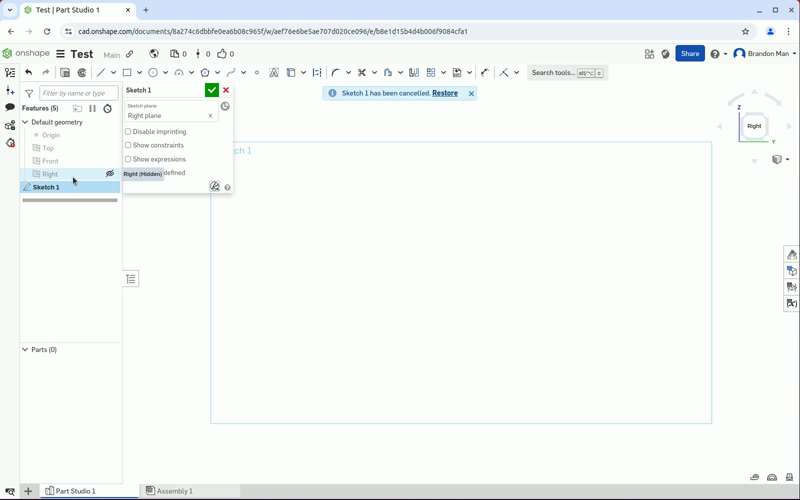
mouse_move(73, 352)
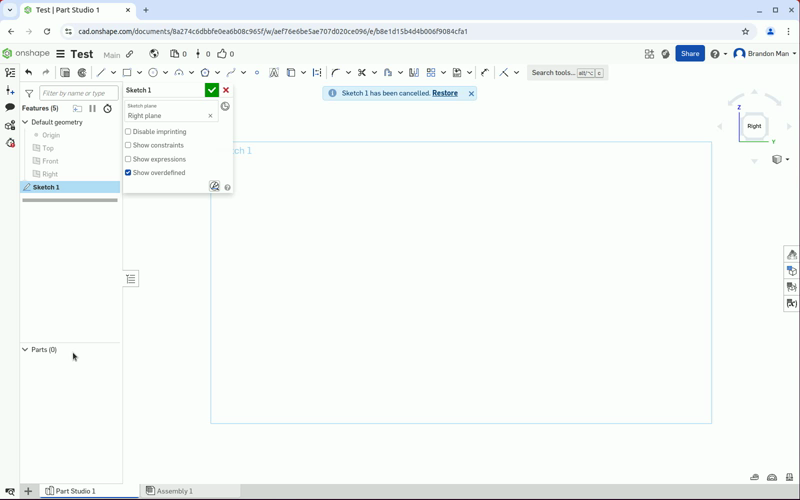
key(y)
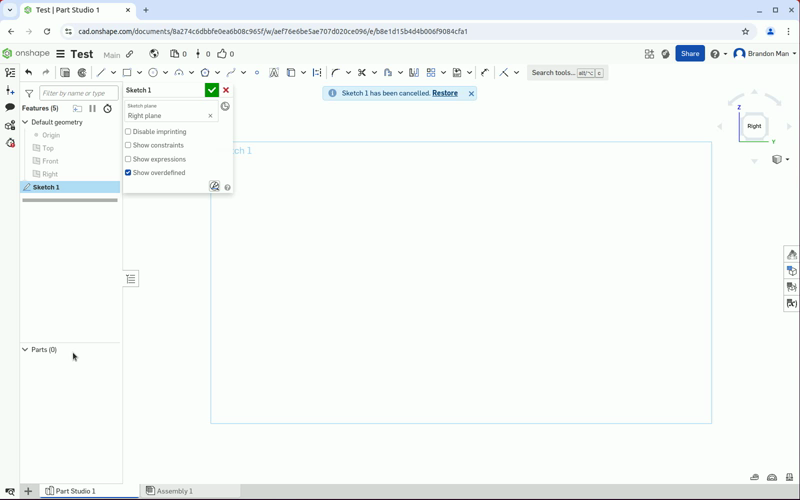
key(l)
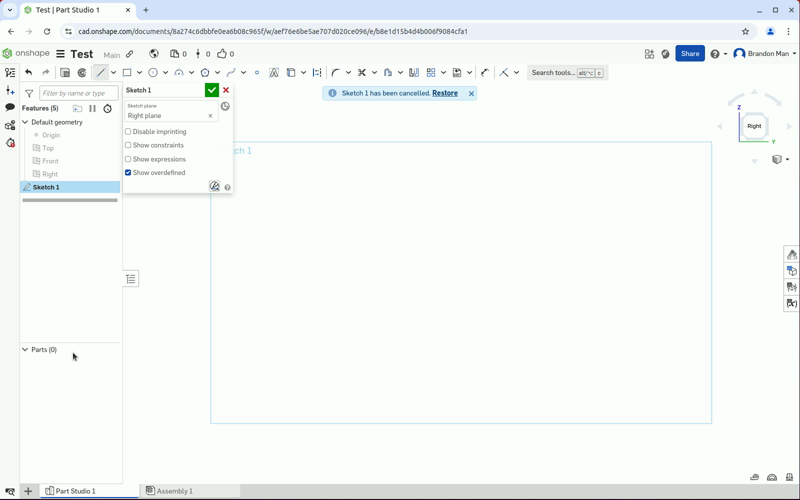
key_down(shift)
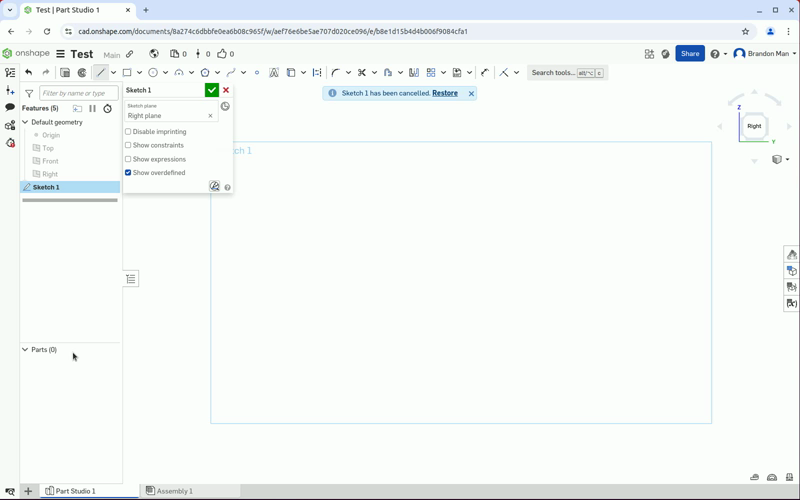
mouse_move(390, 282)
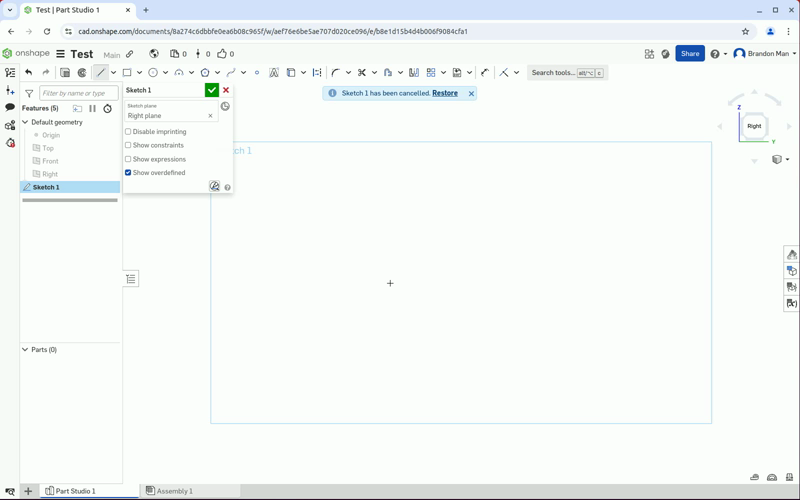
click(390, 282)
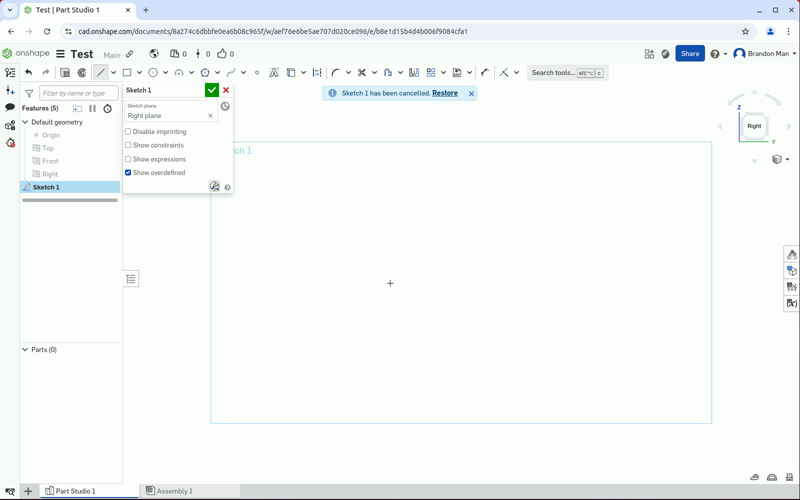
key_up(shift)
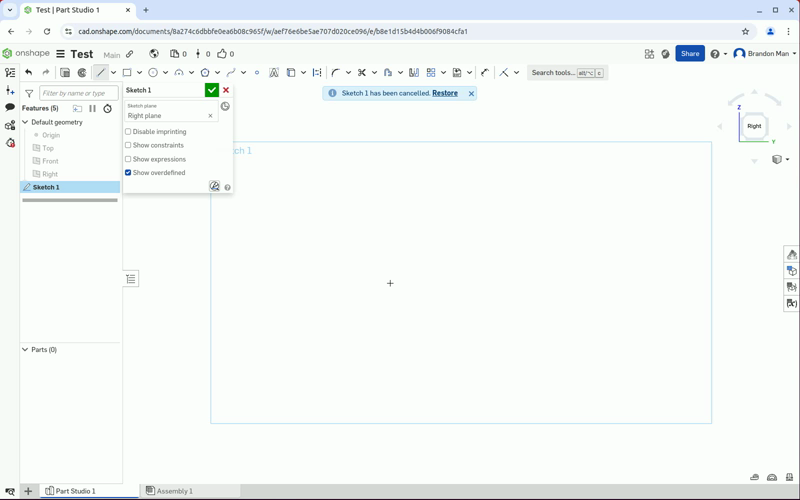
key_down(shift)
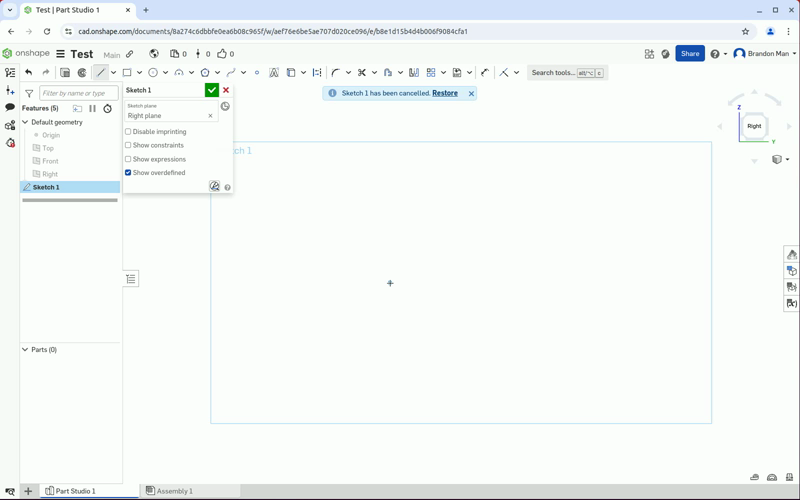
mouse_move(461, 282)
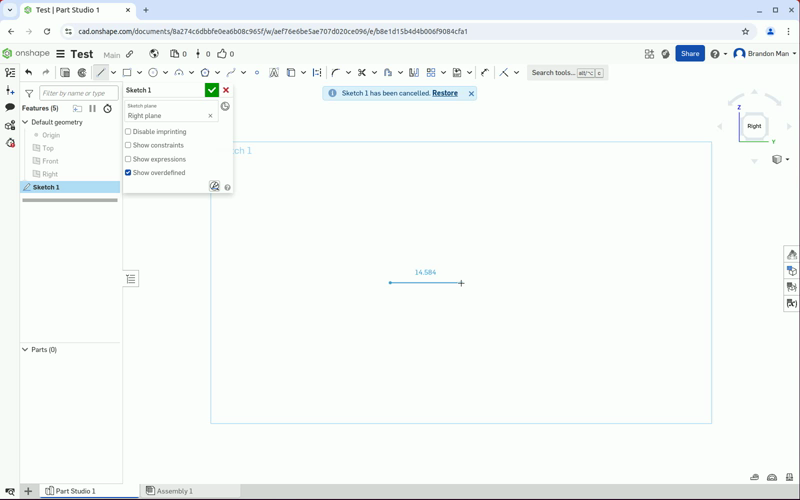
click(461, 282)
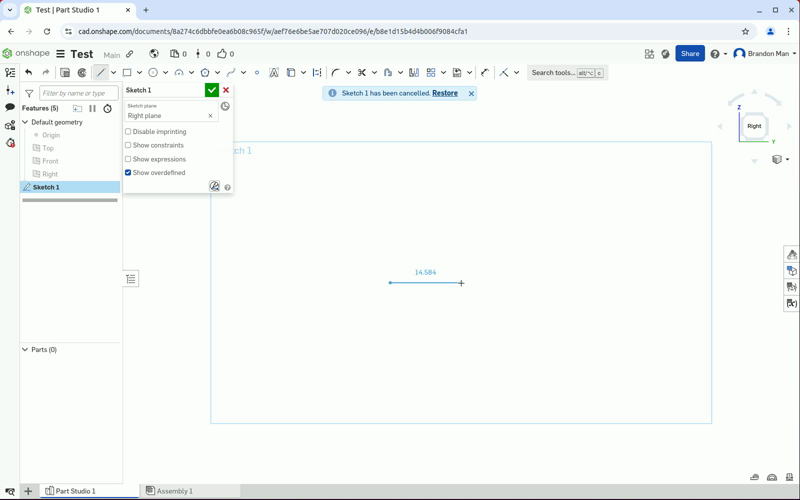
key_up(shift)
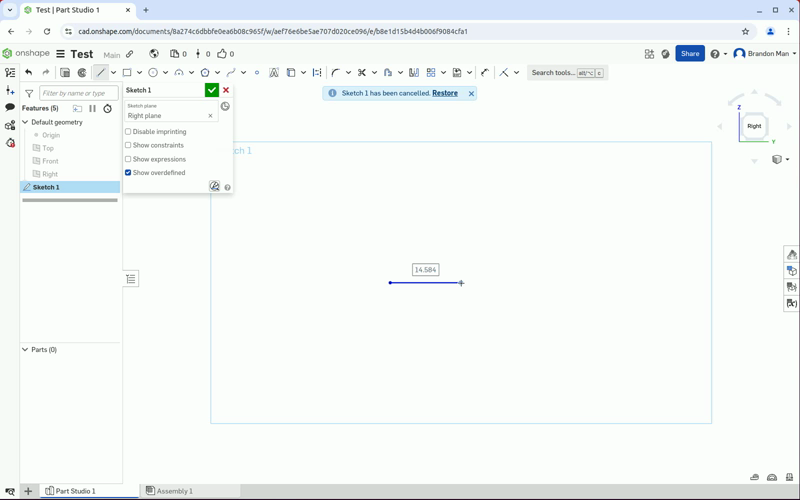
key_down(shift)
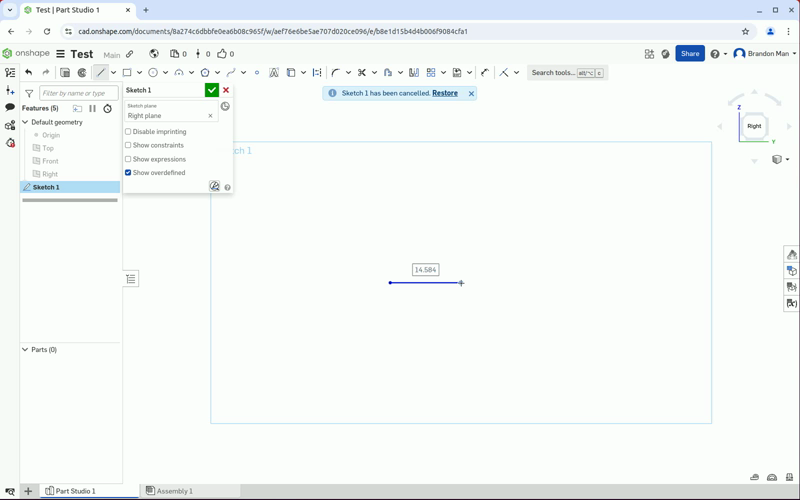
mouse_move(461, 212)
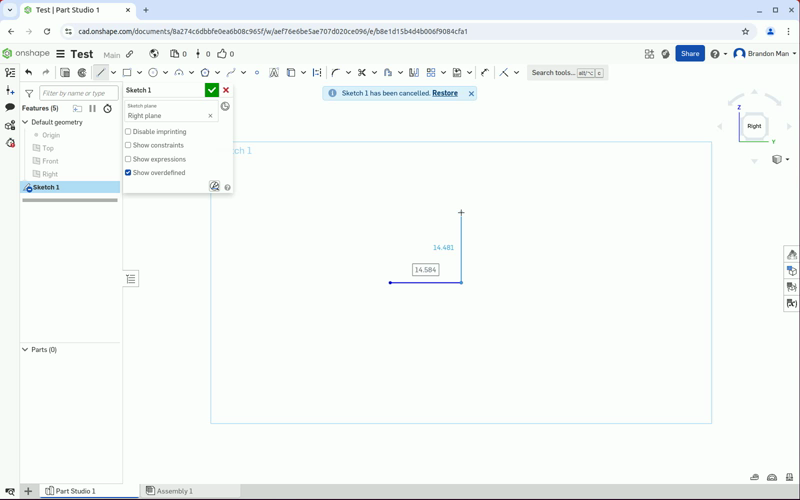
click(461, 212)
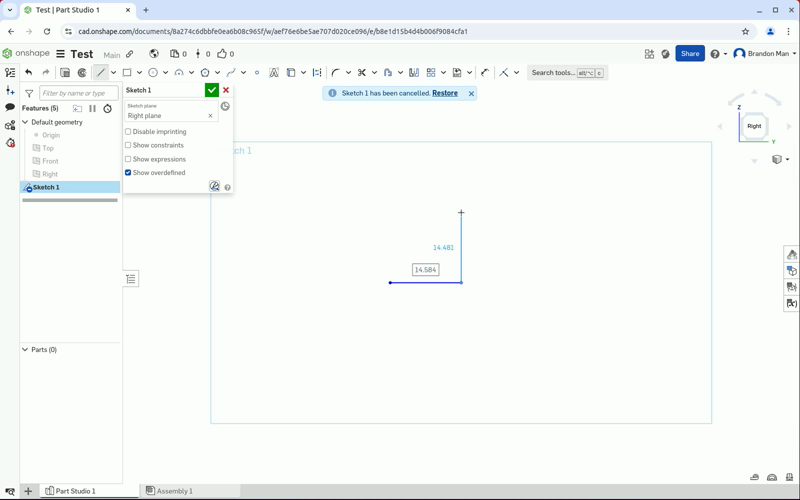
key_up(shift)
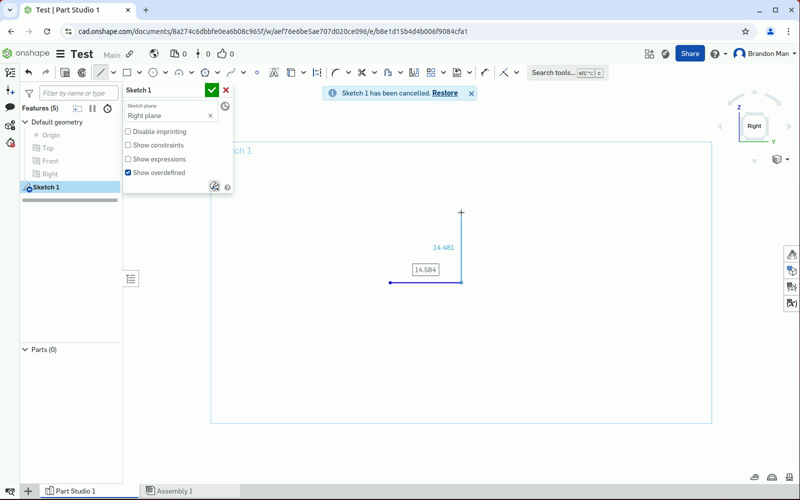
key_down(shift)
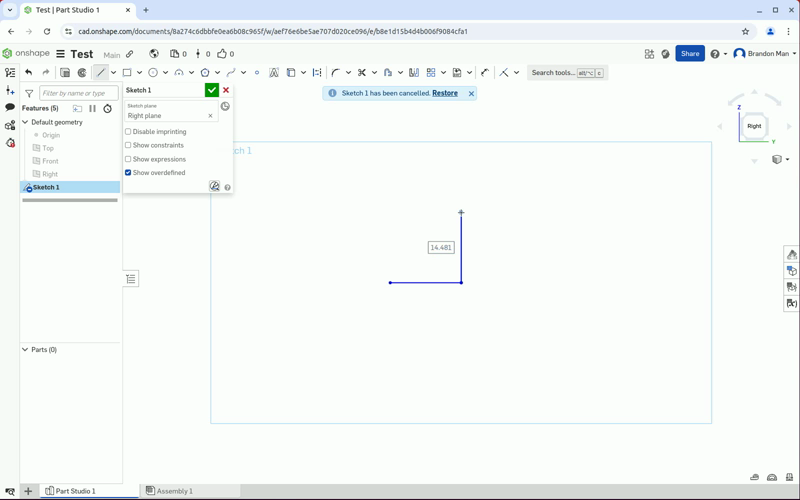
mouse_move(390, 212)
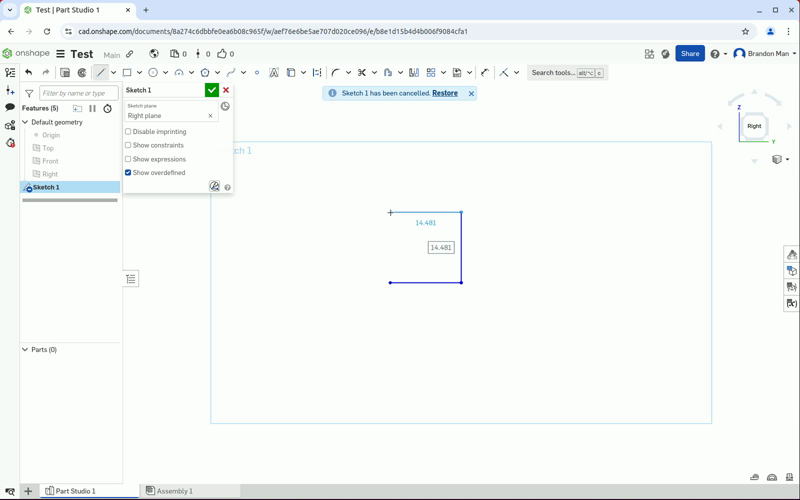
click(390, 212)
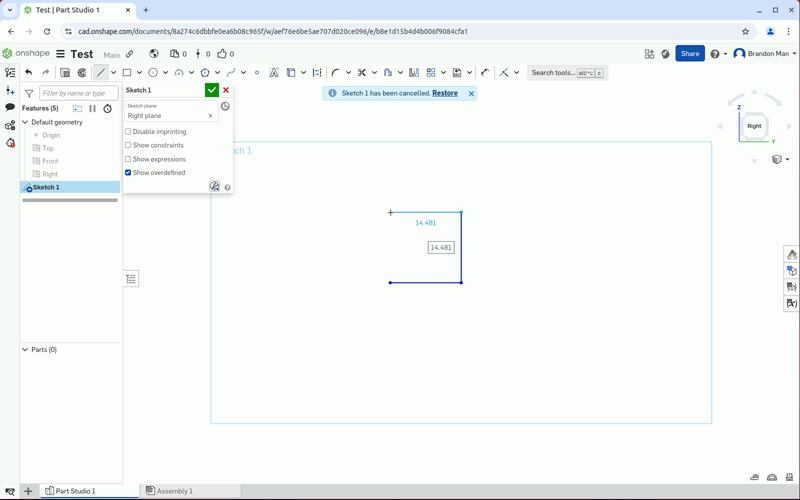
key_up(shift)
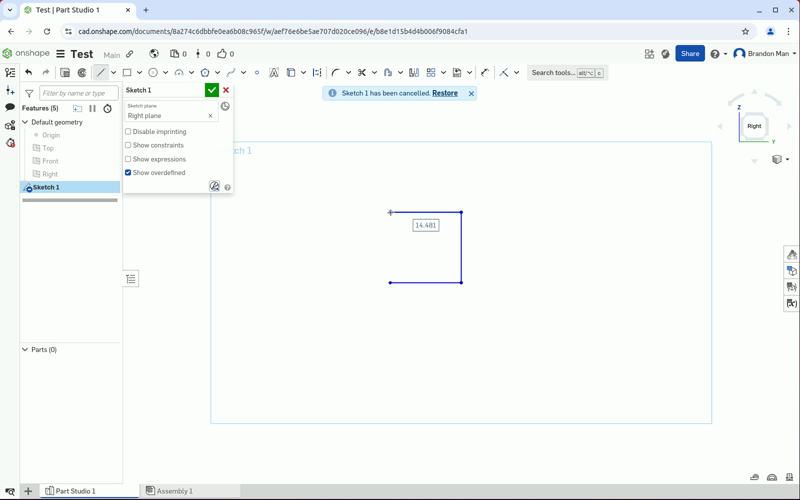
key_down(shift)
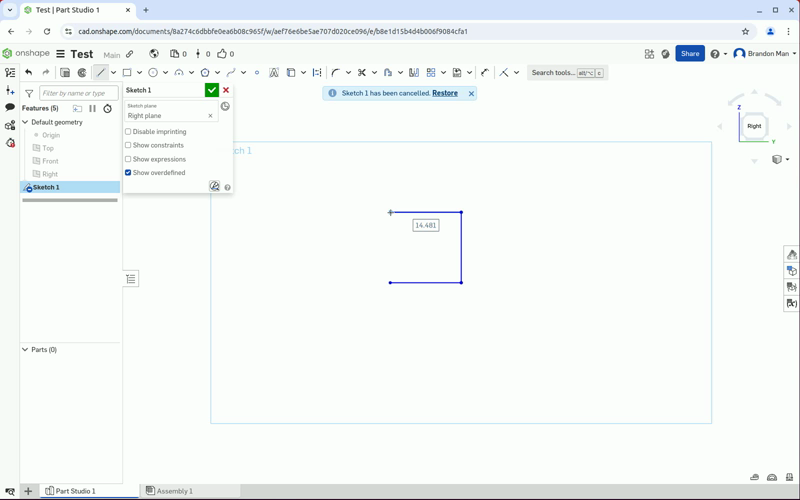
mouse_move(390, 282)
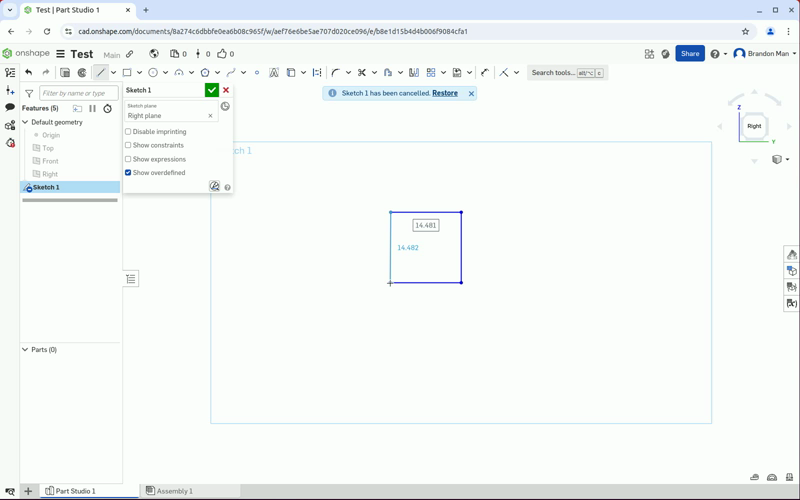
key_up(shift)
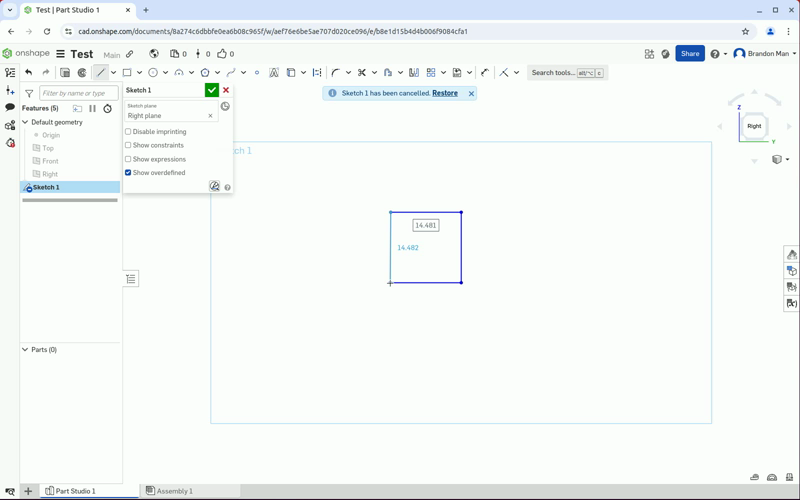
click(390, 282)
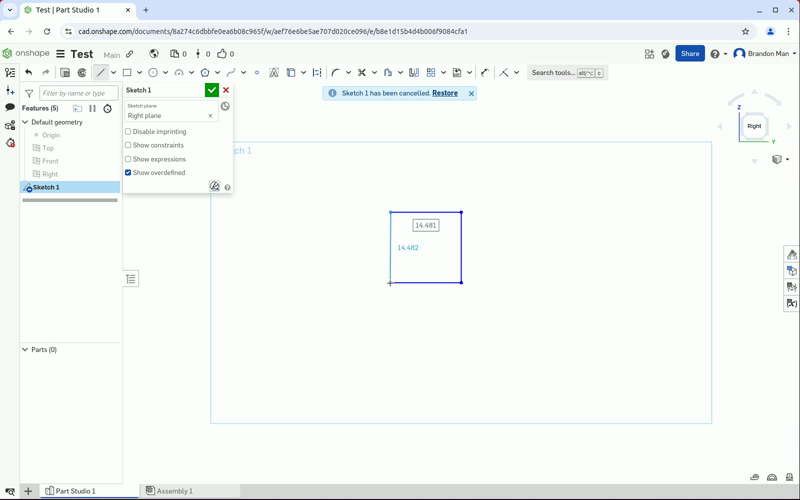
key(esc)
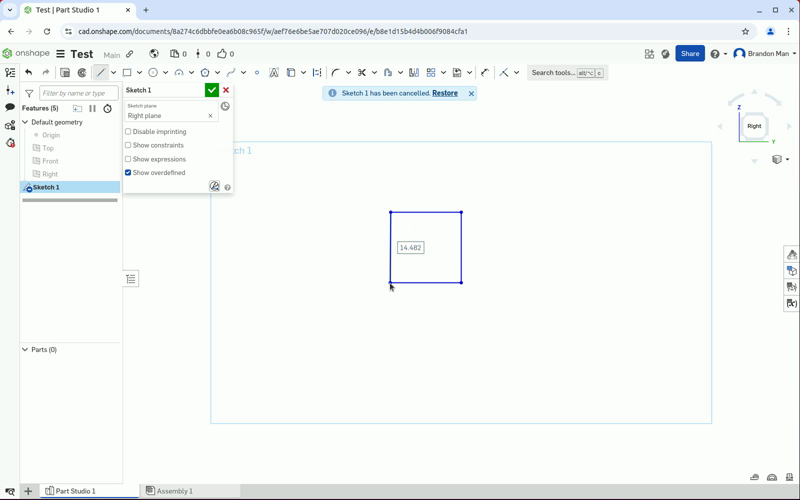
mouse_move(457, 220)
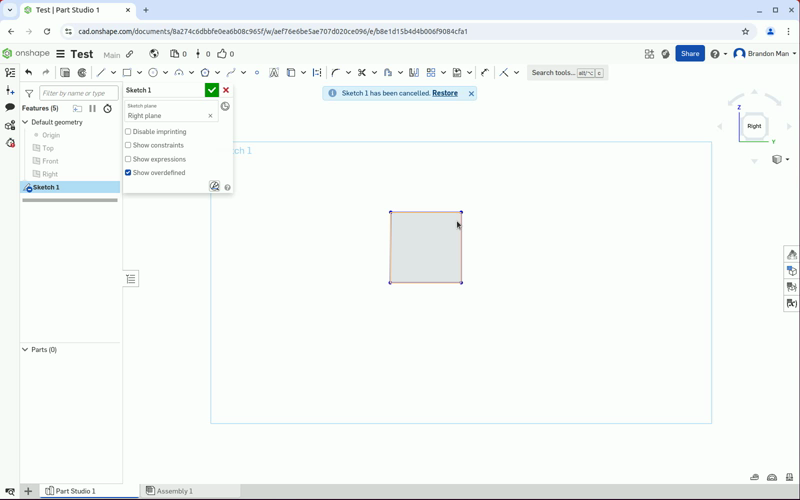
click(457, 220)
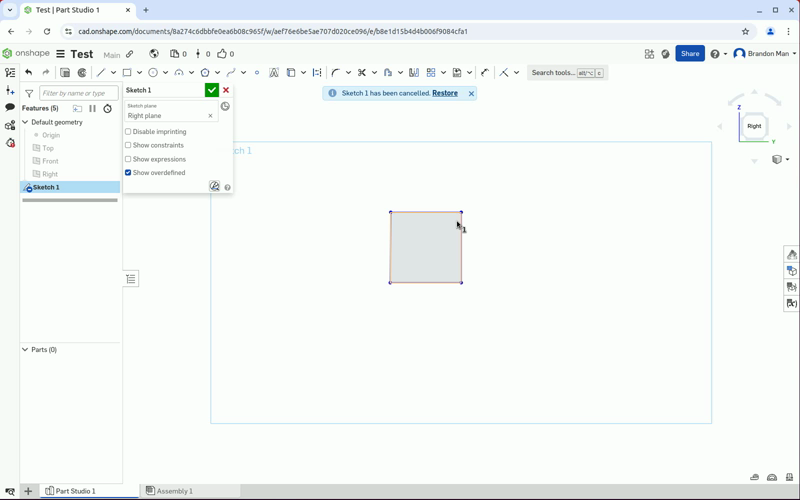
mouse_move(73, 352)
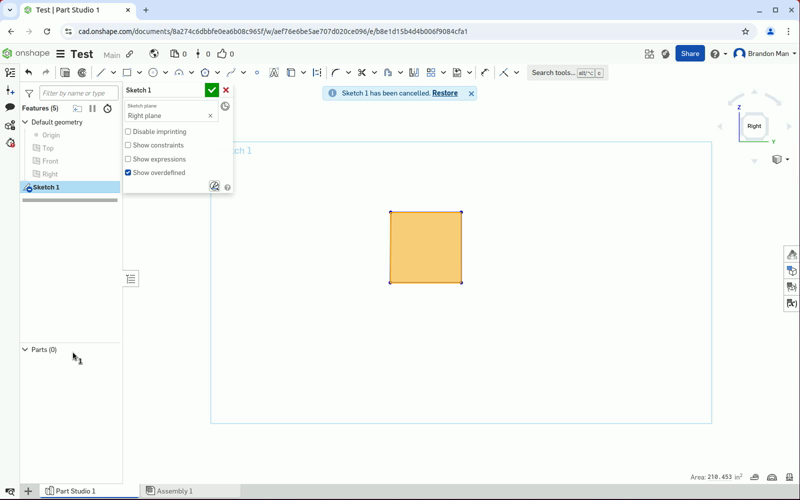
key(shift+y)
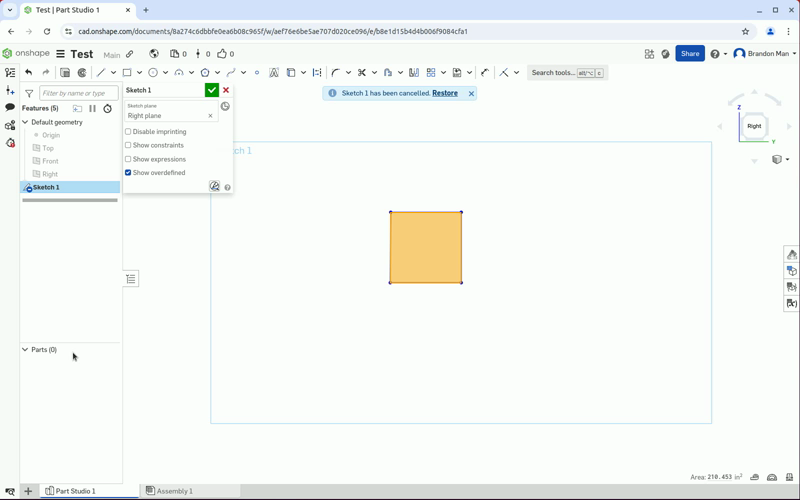
key(shift+e)
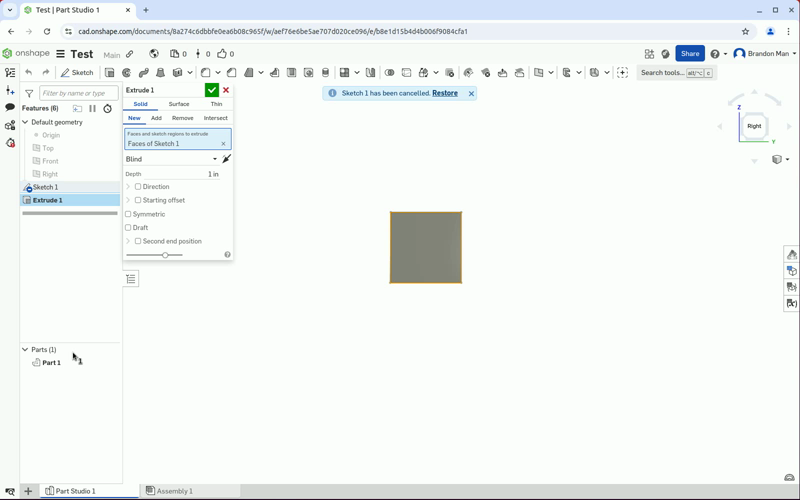
mouse_move(143, 106)
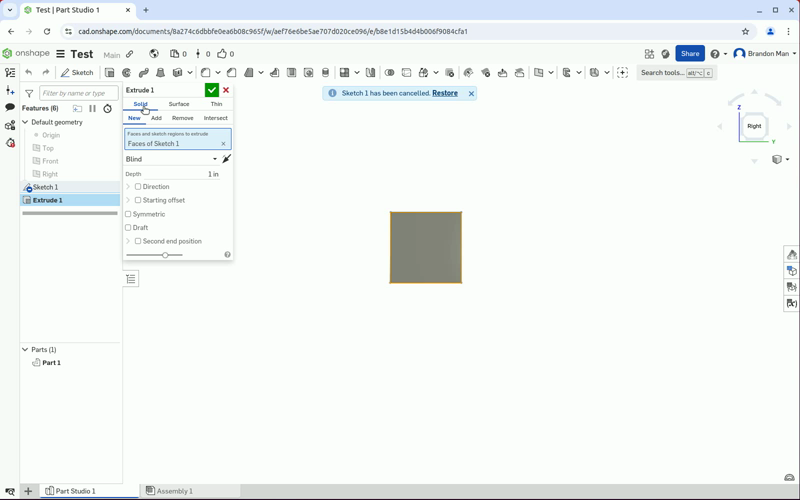
click(143, 106)
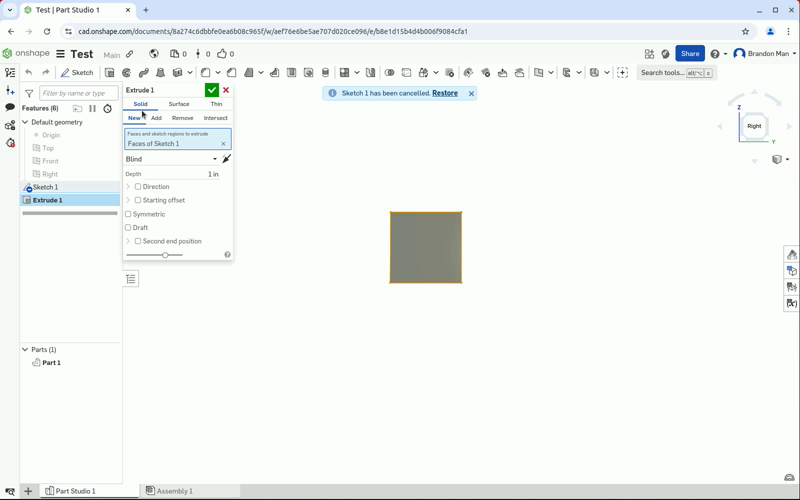
mouse_move(137, 120)
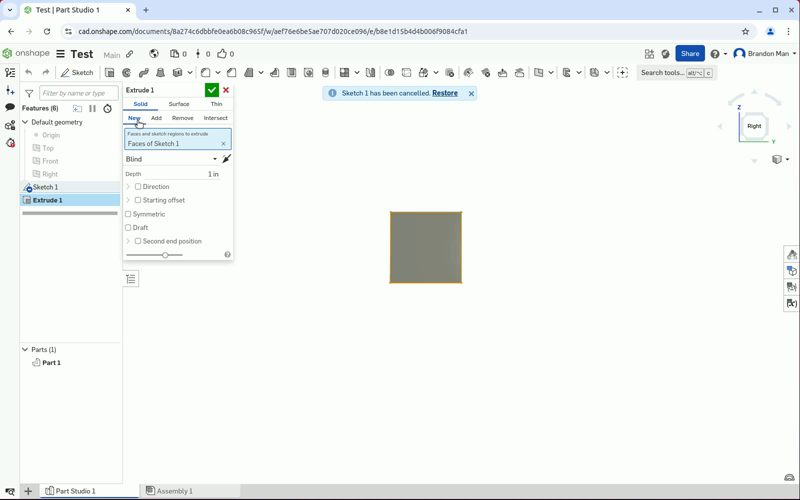
click(137, 120)
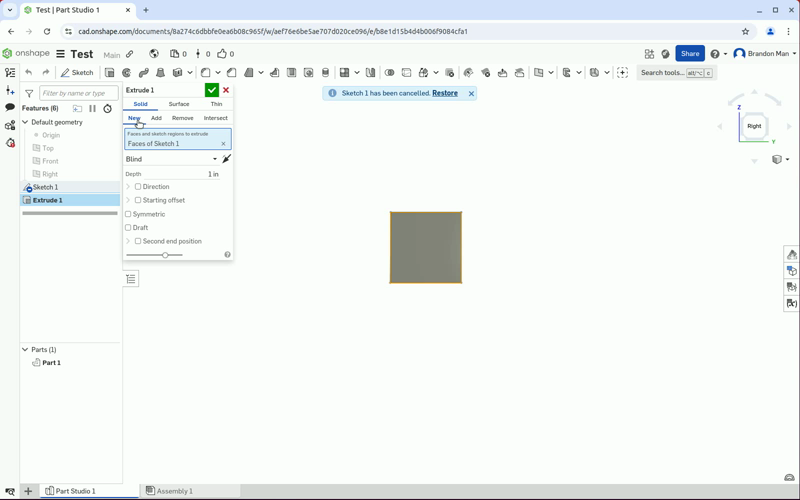
key(tab, 4)
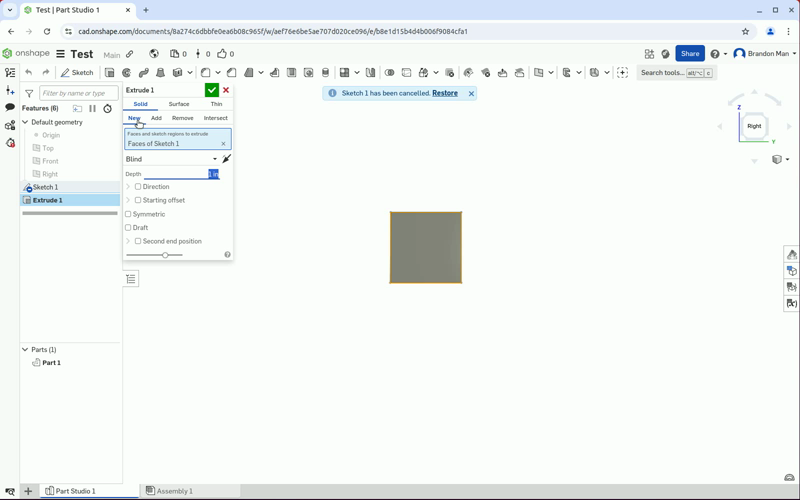
text(23.108)
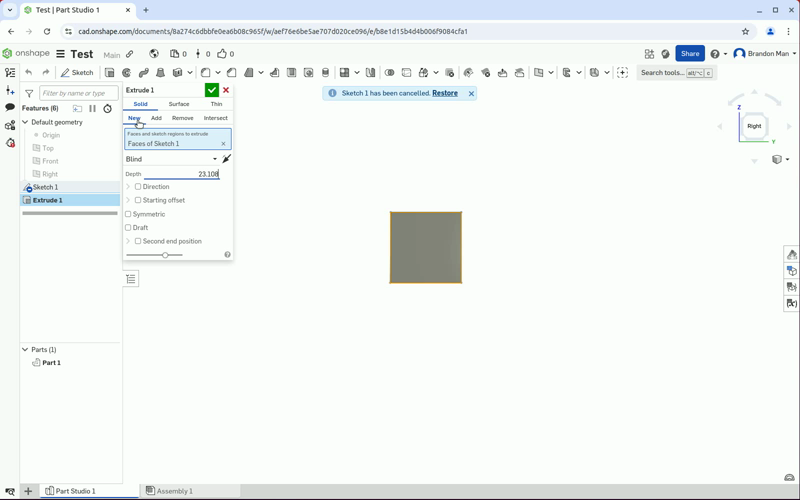
key(enter)
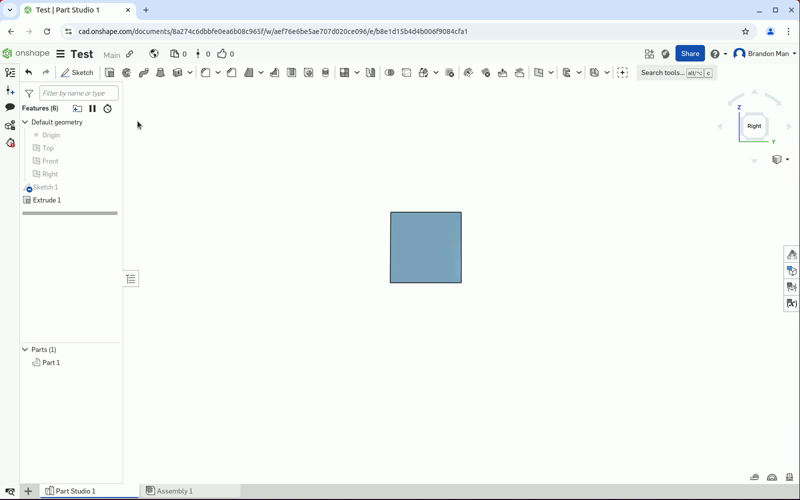
key(shift+h)
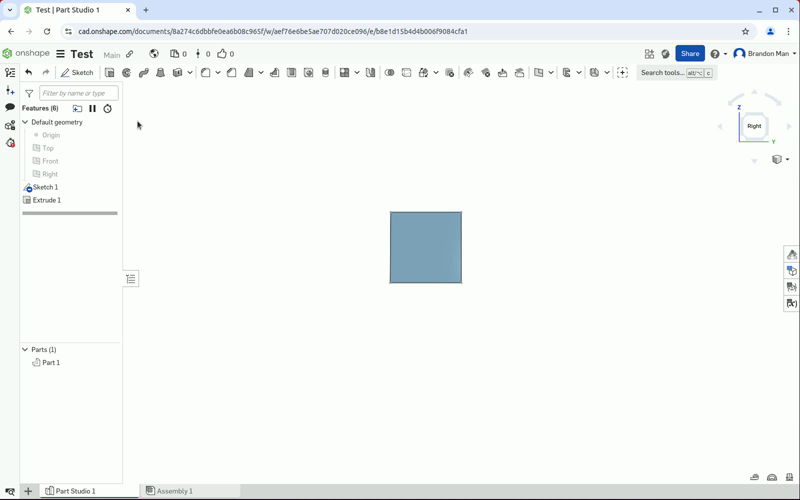
key(shift+h)
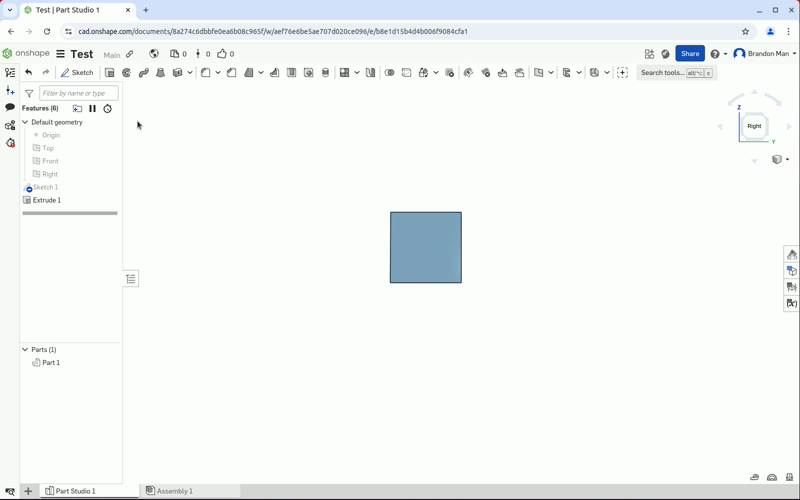
mouse_move(73, 189)
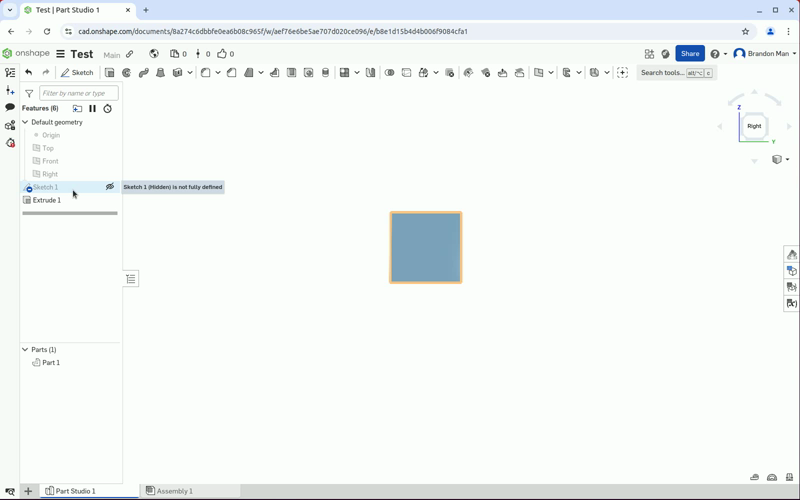
click(73, 189)
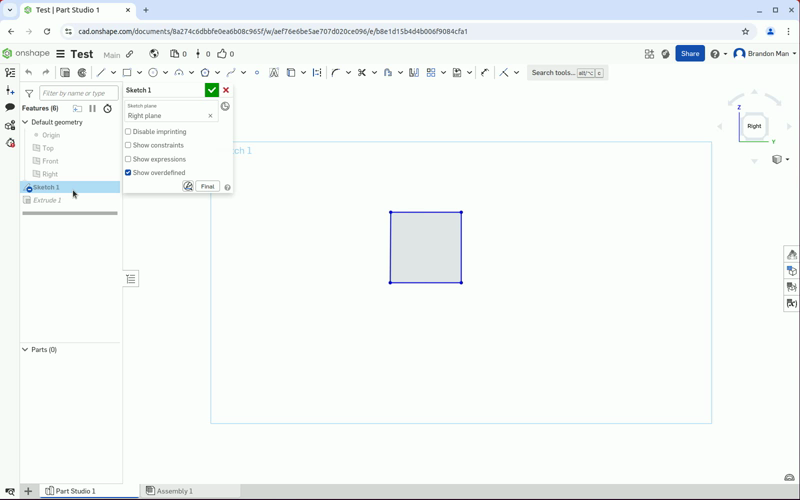
mouse_move(229, 92)
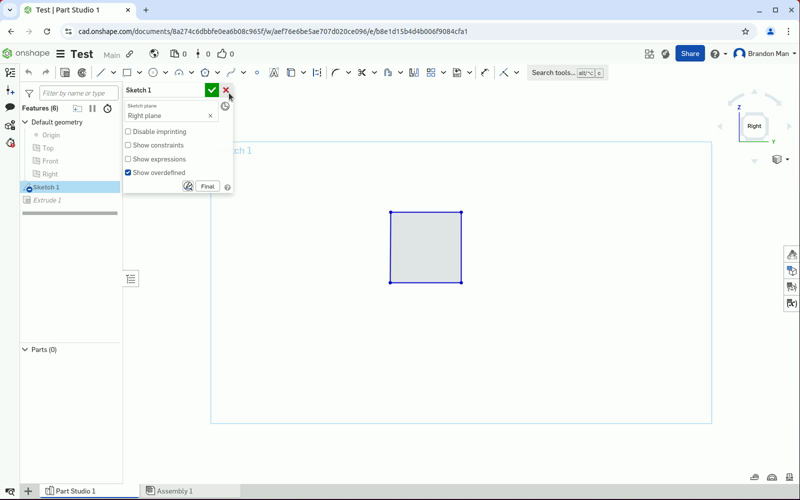
click(229, 92)
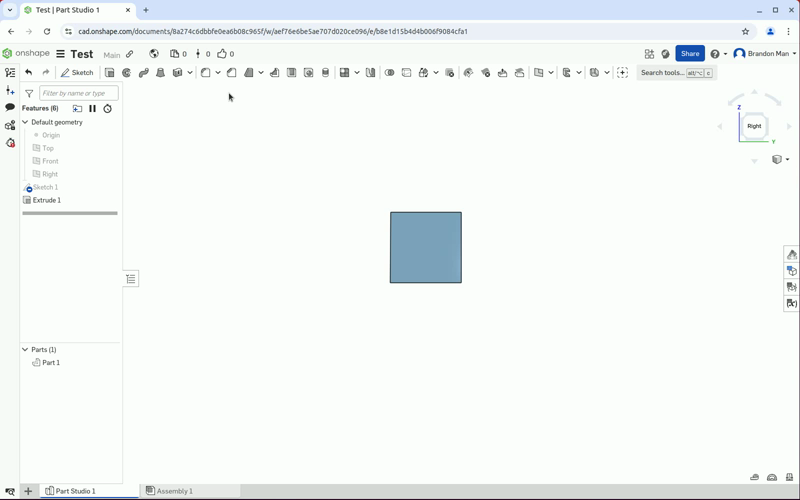
mouse_move(541, 75)
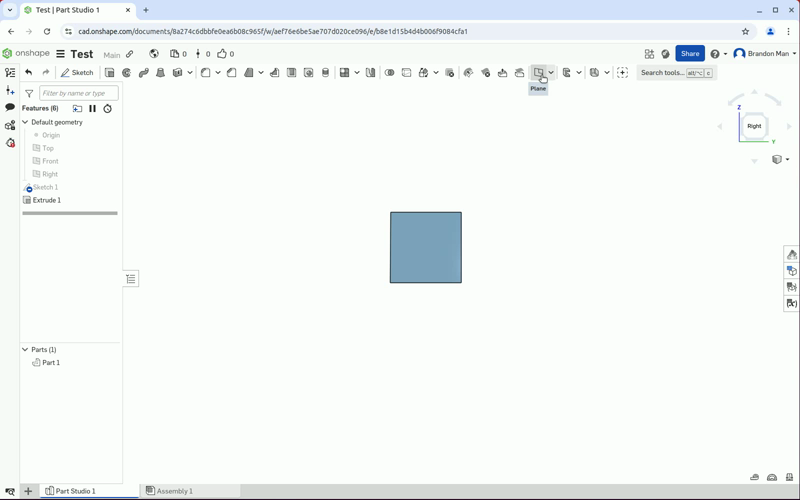
click(541, 75)
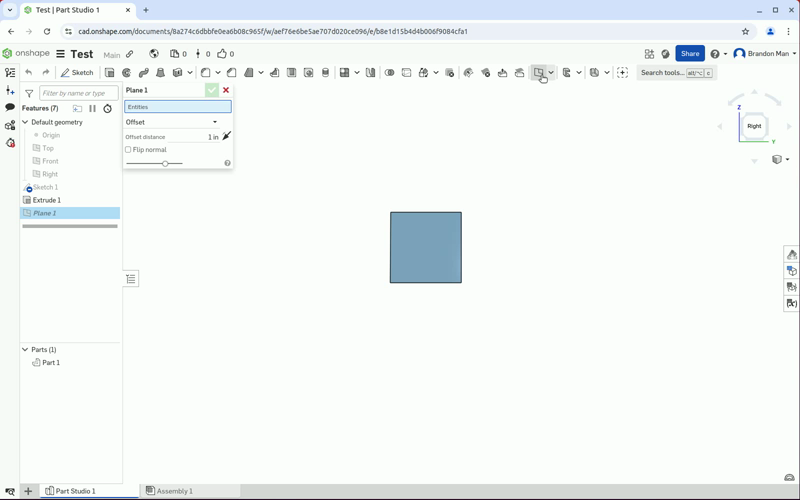
mouse_move(73, 176)
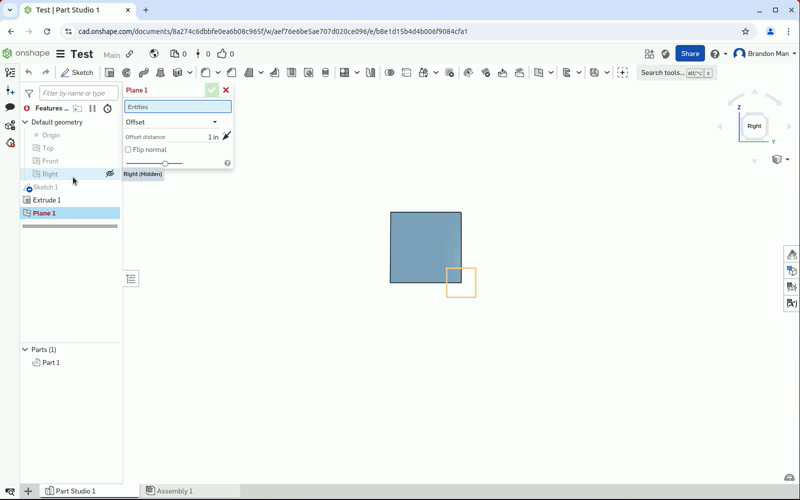
click(73, 176)
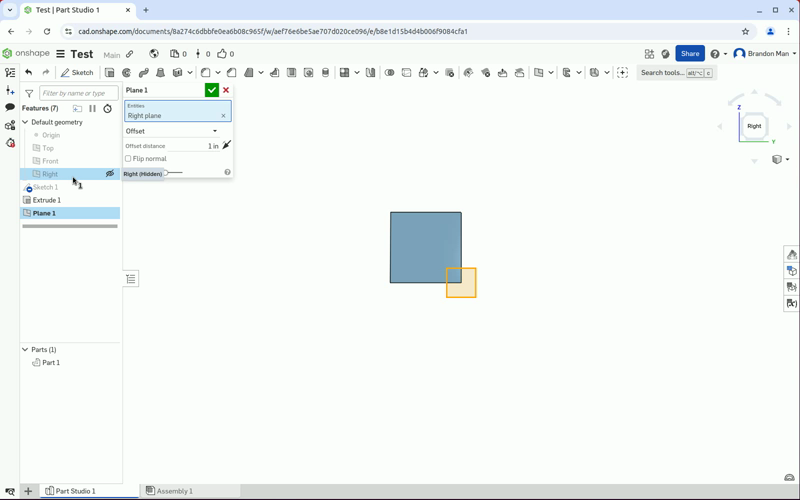
key(tab, 2)
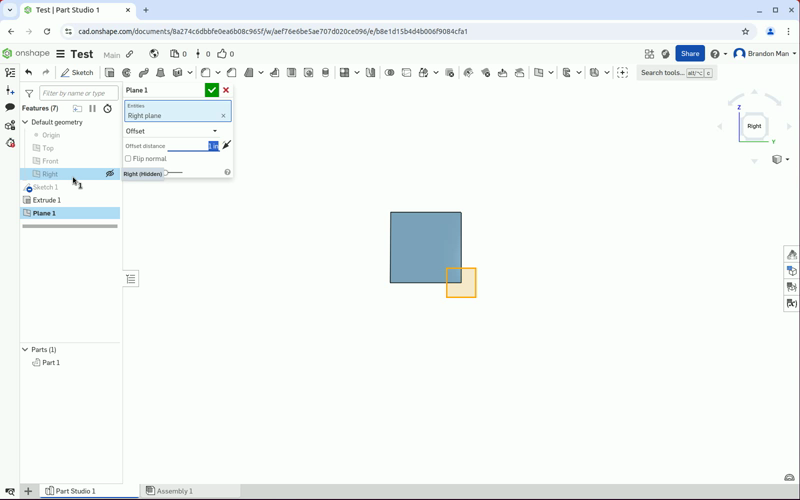
text(23.108)
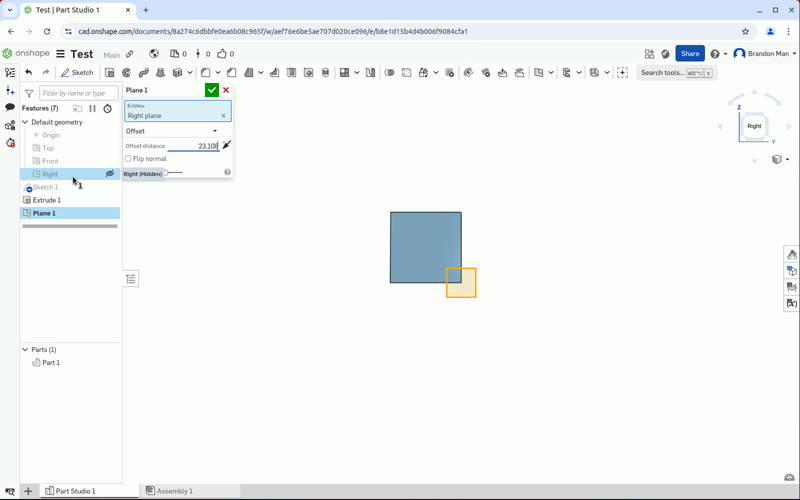
key(enter, 2)
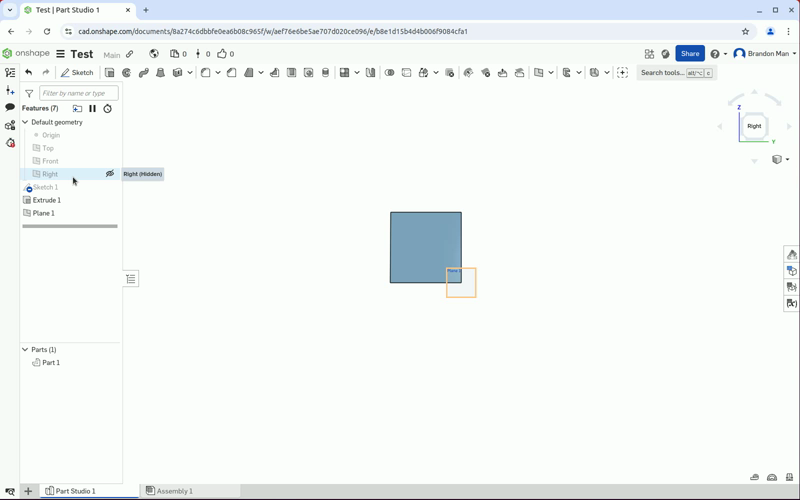
key(shift+s)
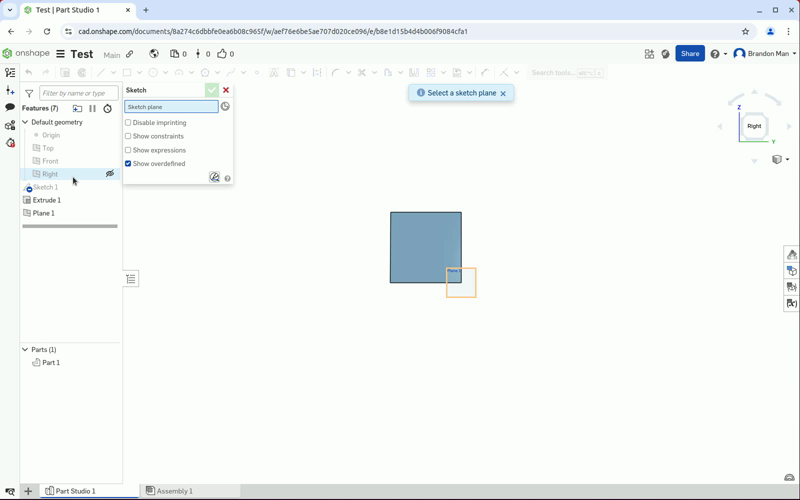
mouse_move(73, 215)
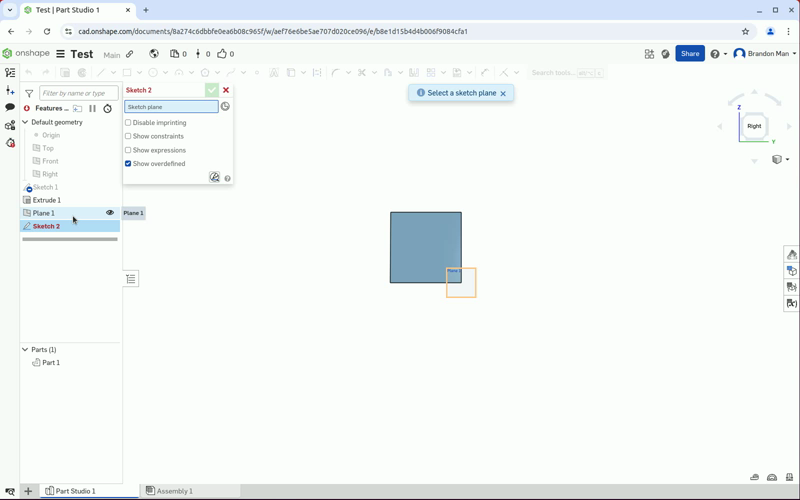
click(73, 215)
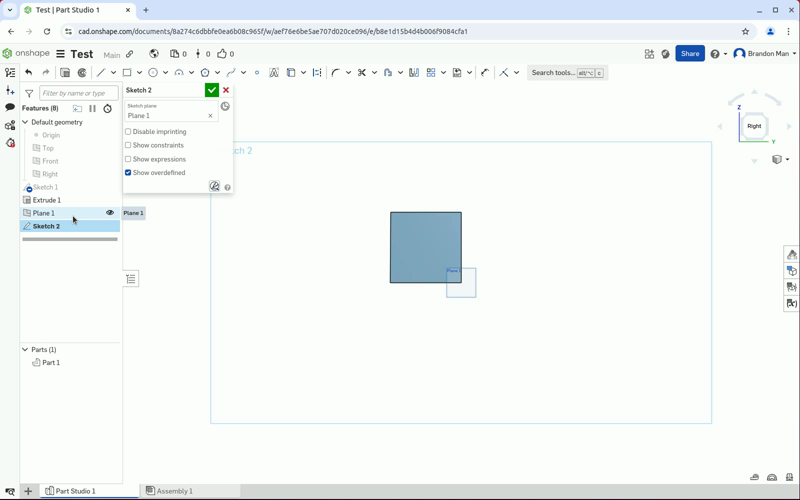
mouse_move(73, 352)
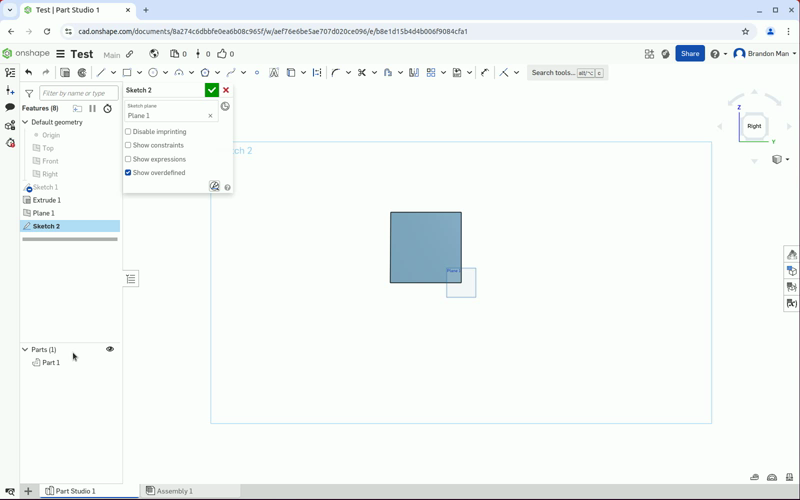
key(y)
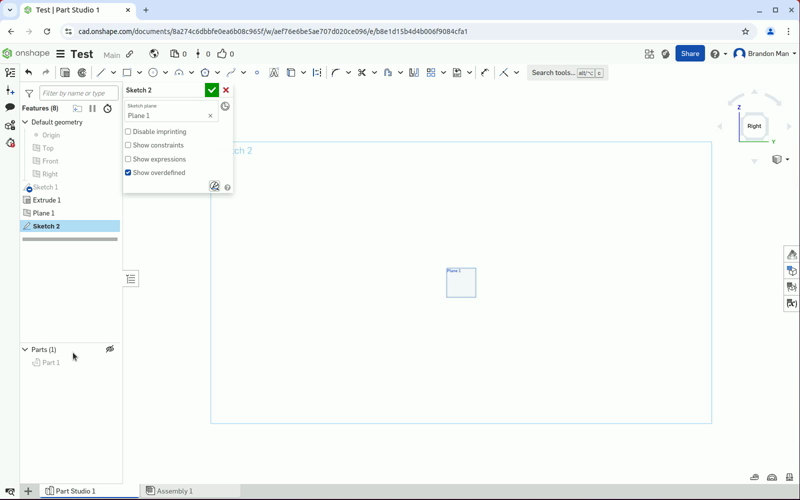
key(l)
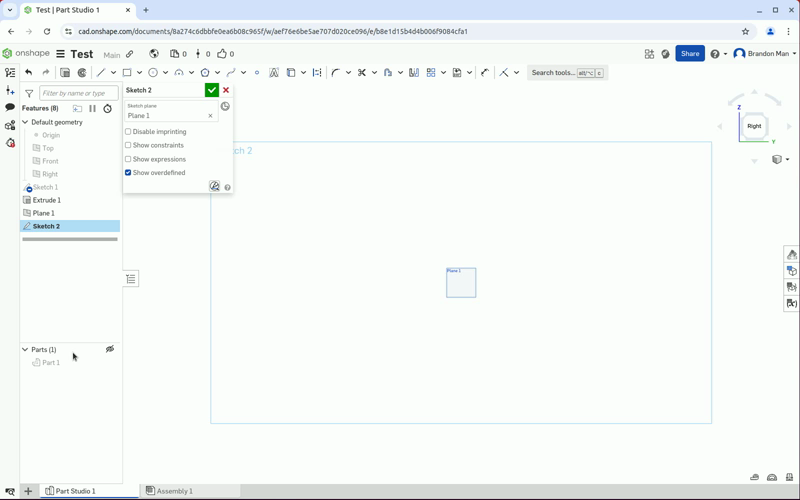
key_down(shift)
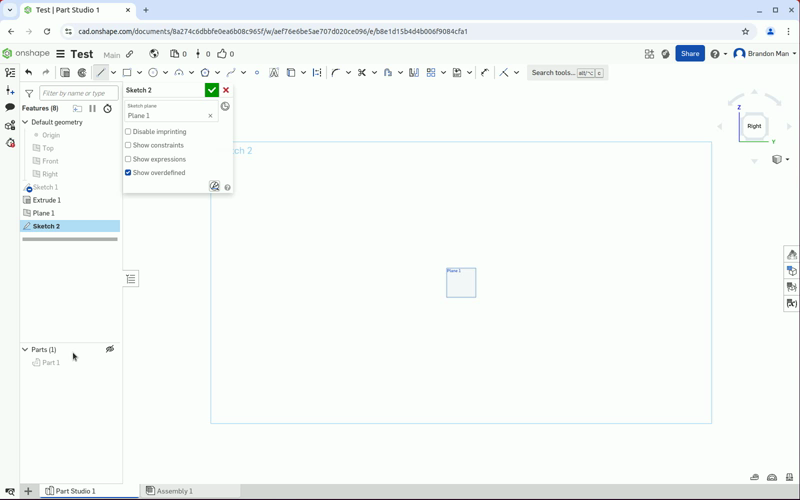
mouse_move(390, 254)
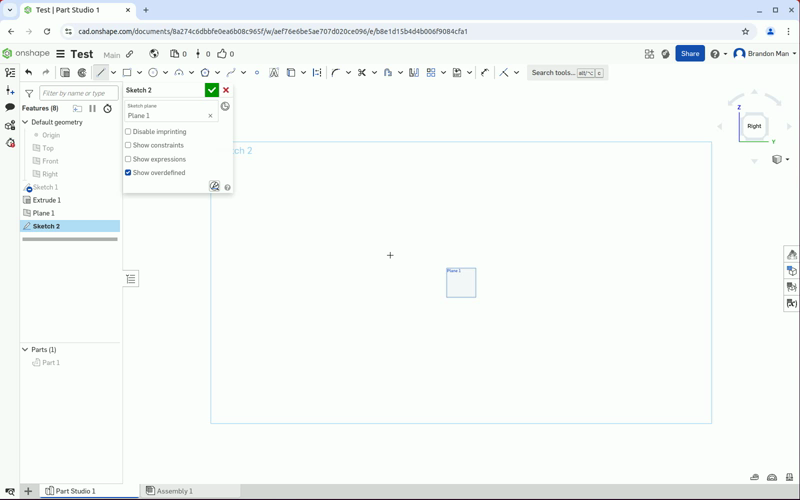
click(390, 254)
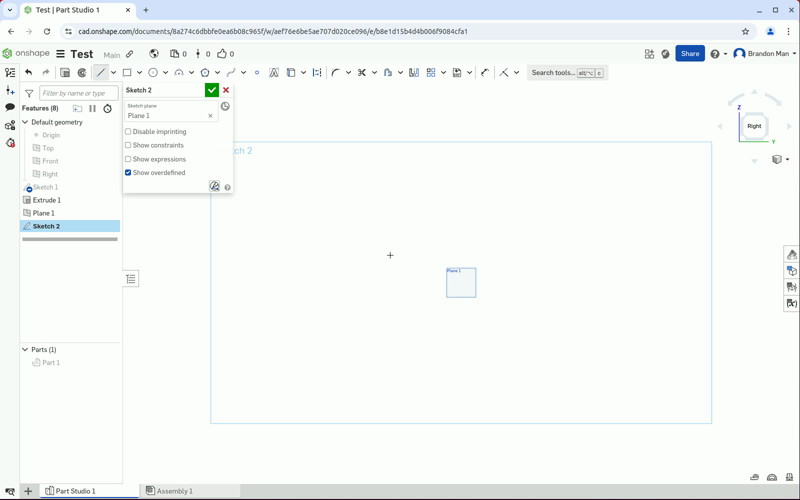
key_up(shift)
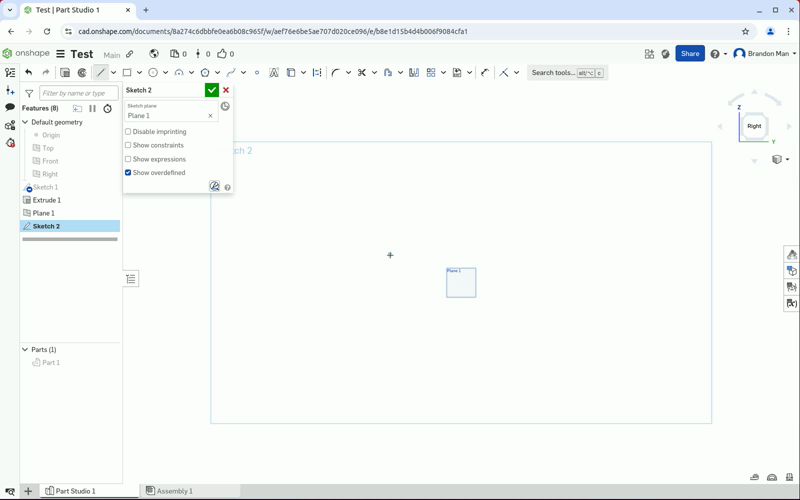
key_down(shift)
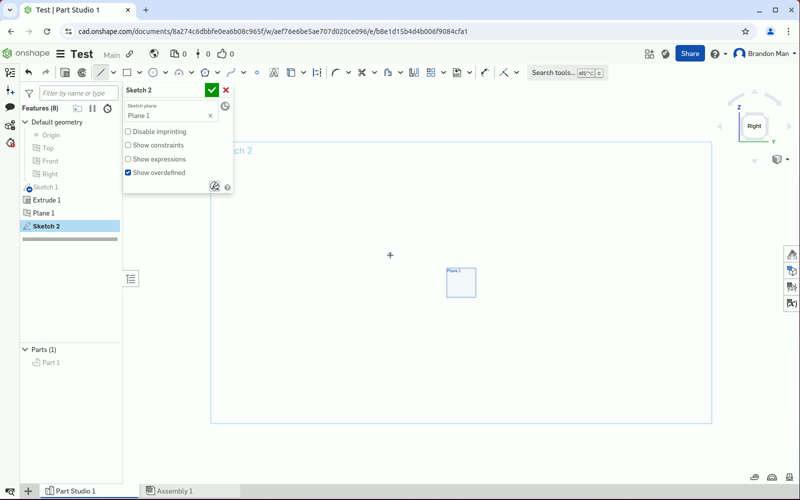
mouse_move(420, 254)
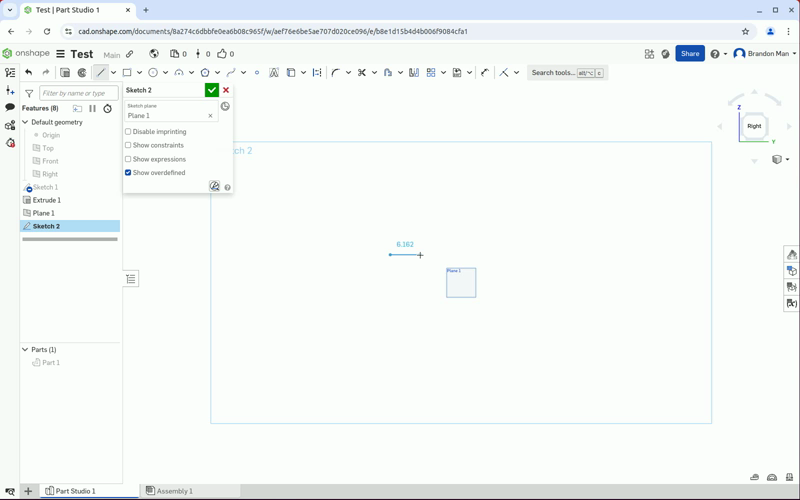
mouse_move(433, 254)
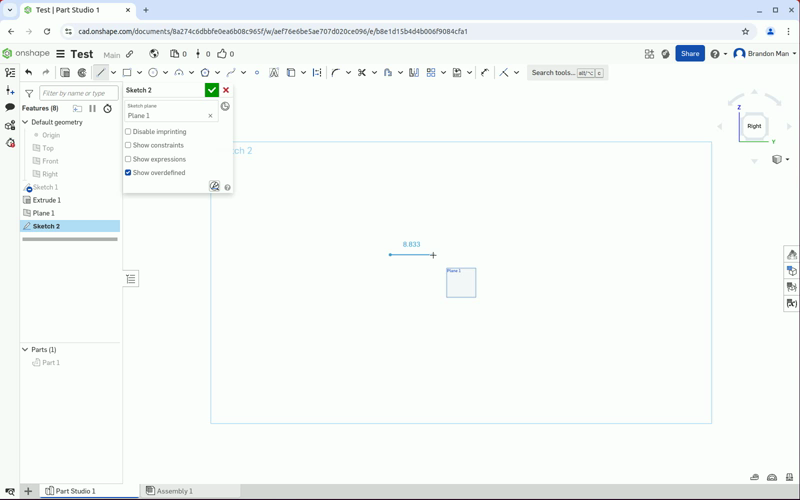
click(433, 254)
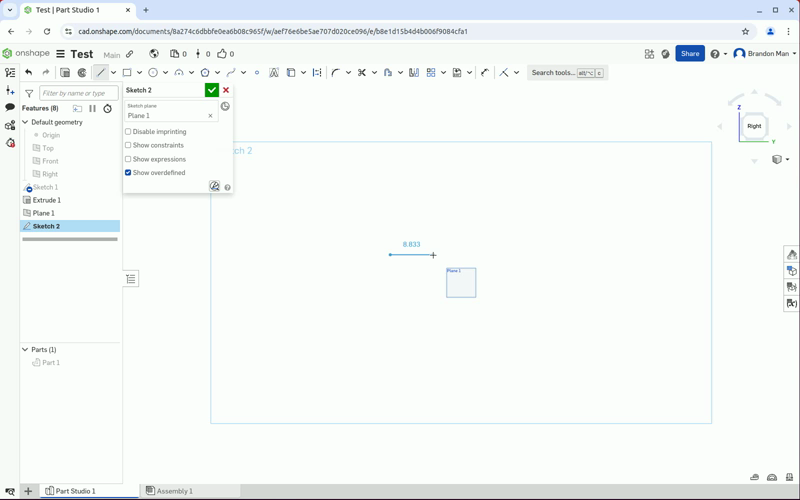
key_up(shift)
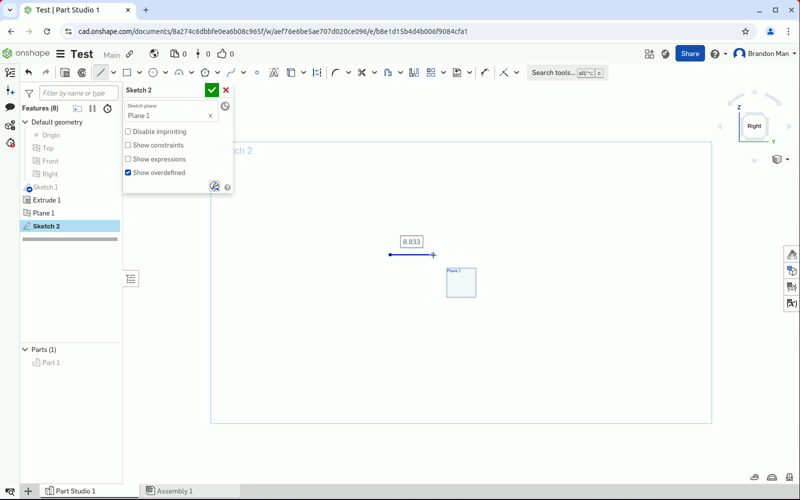
key_down(shift)
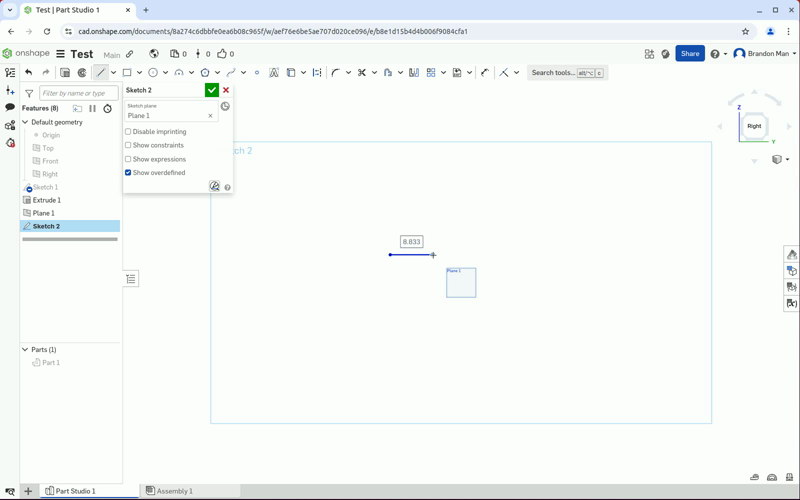
mouse_move(463, 254)
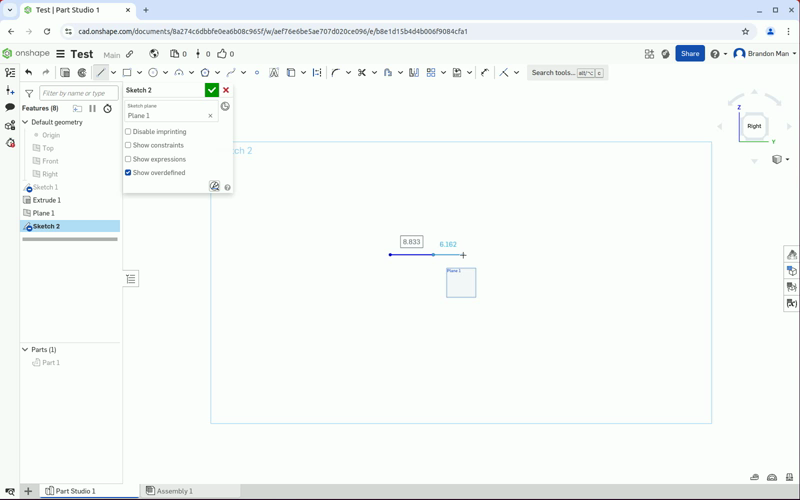
mouse_move(433, 211)
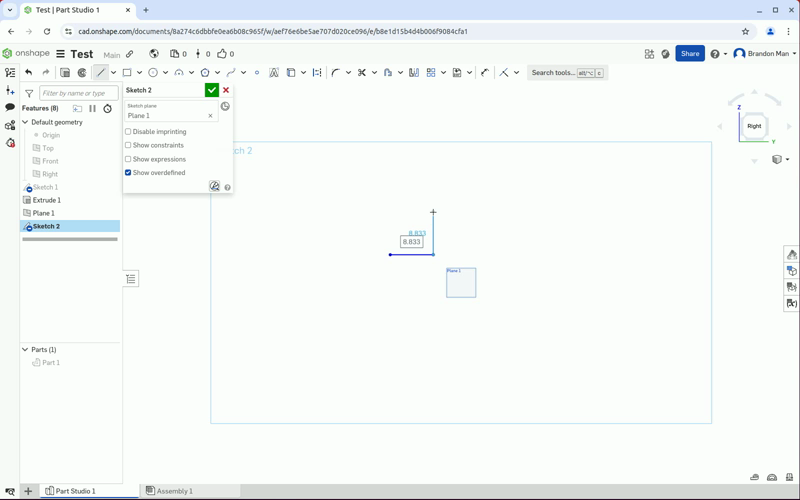
click(433, 211)
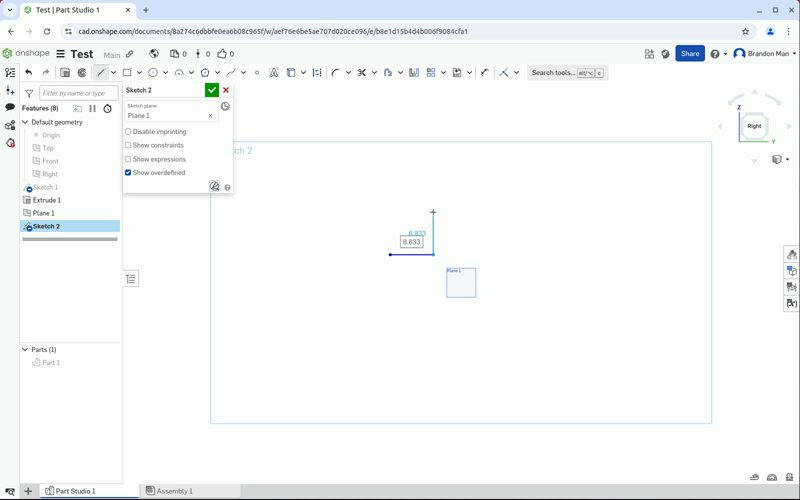
key_up(shift)
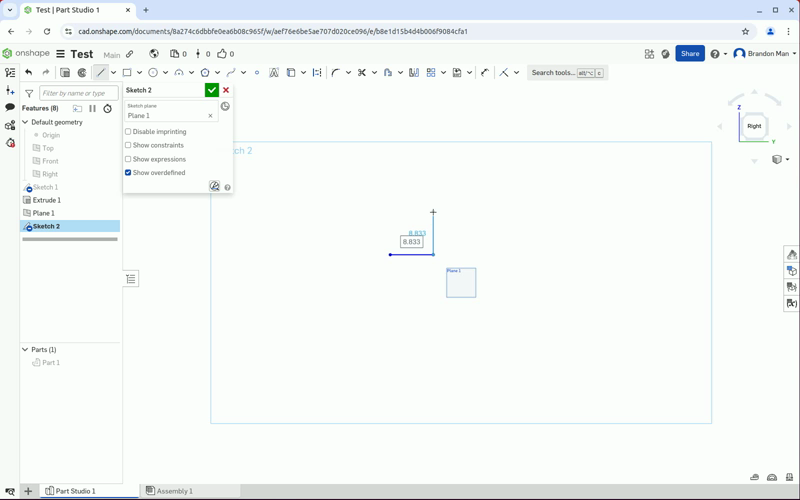
key_down(shift)
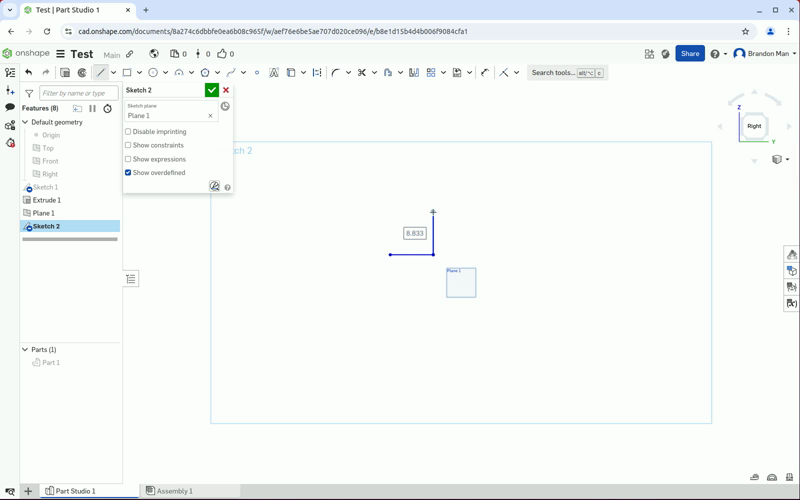
mouse_move(463, 211)
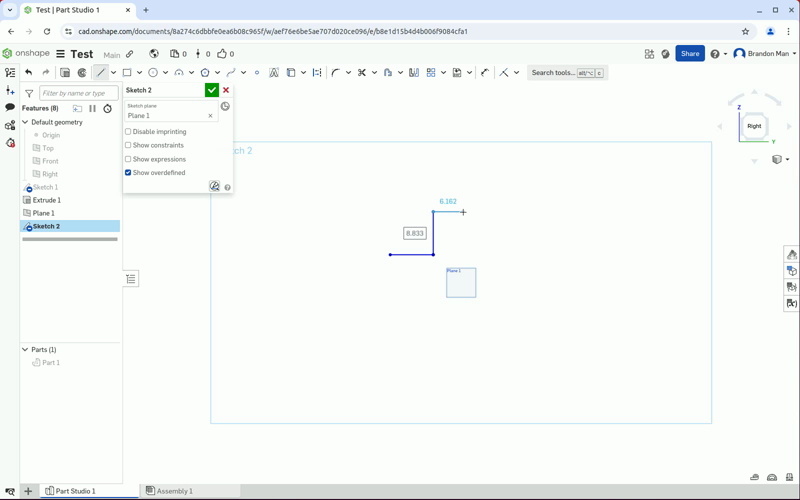
mouse_move(390, 211)
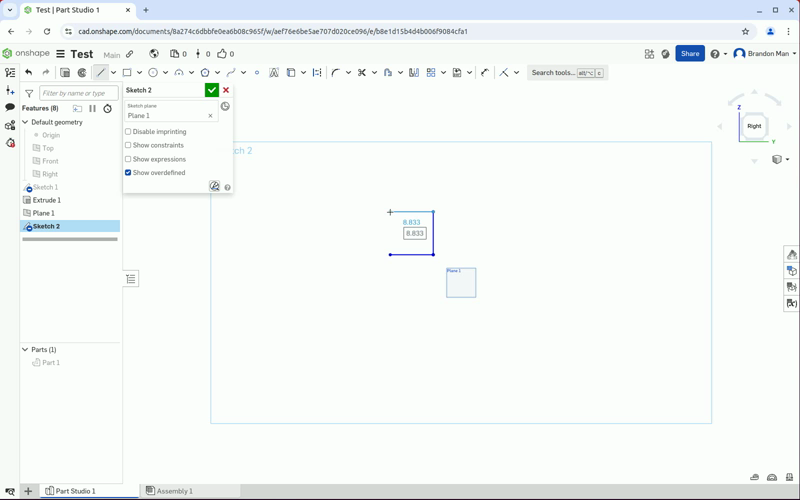
click(390, 211)
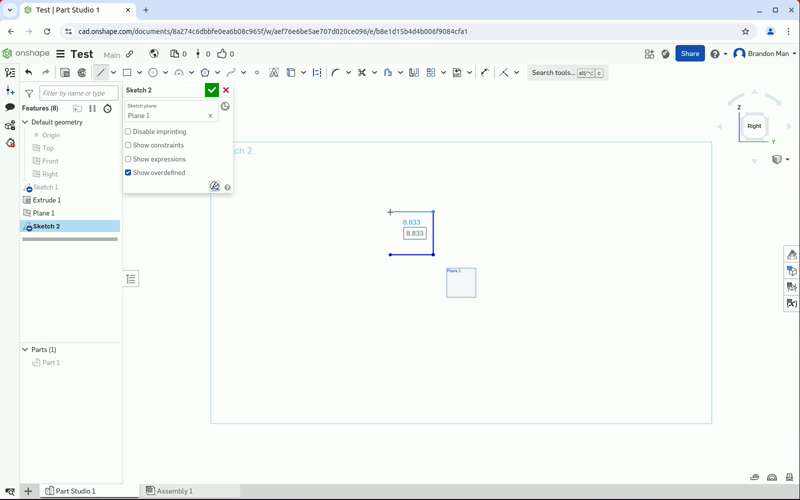
key_up(shift)
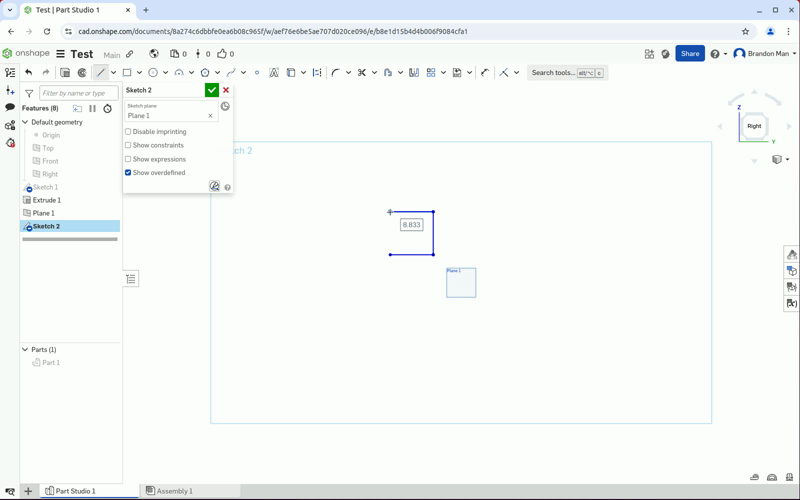
mouse_move(420, 211)
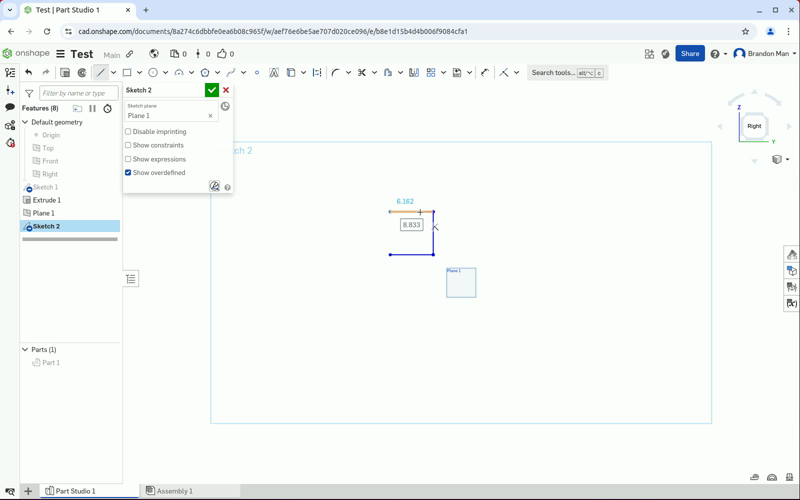
key_down(shift)
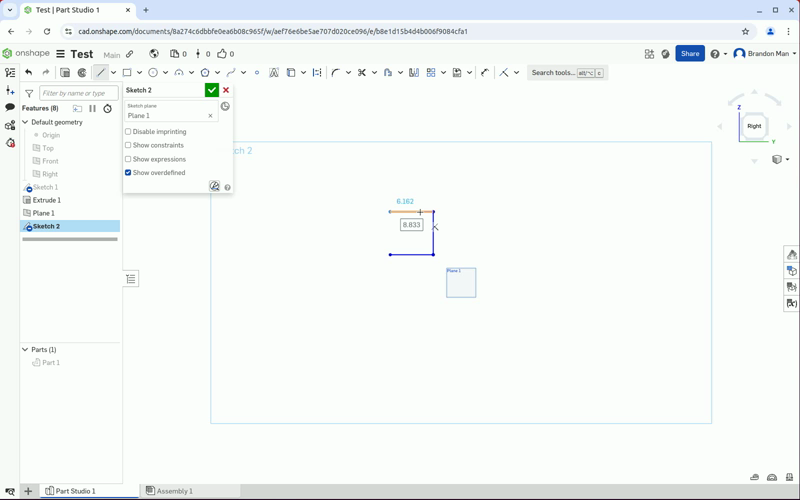
mouse_move(390, 254)
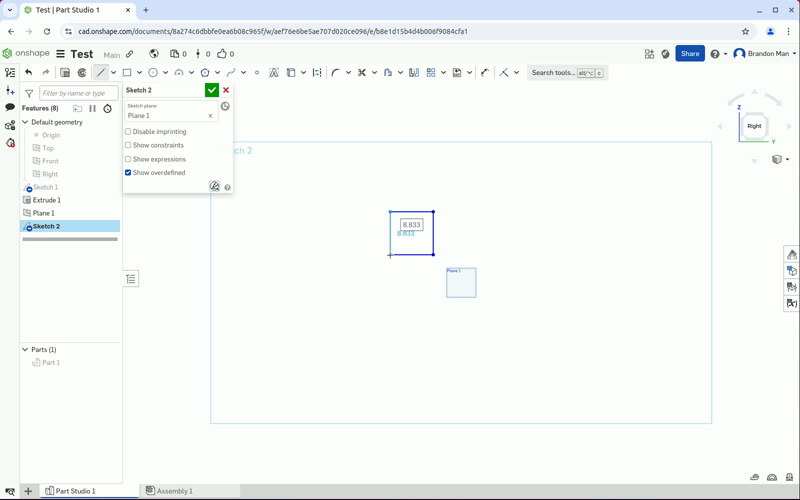
key_up(shift)
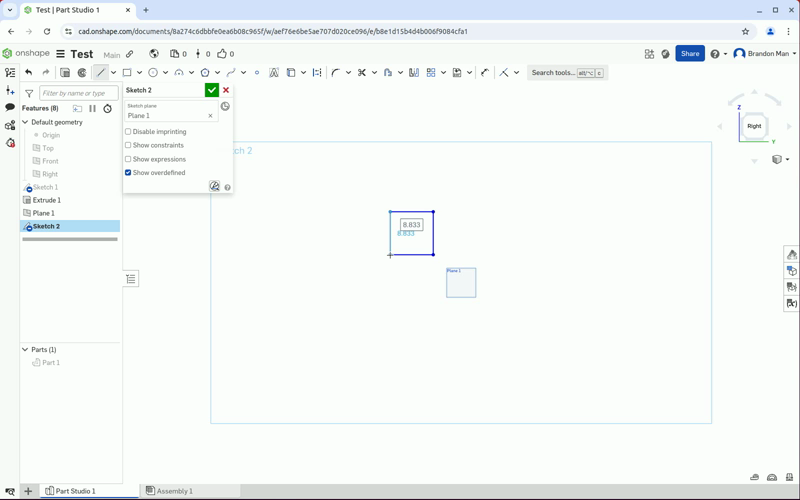
click(390, 254)
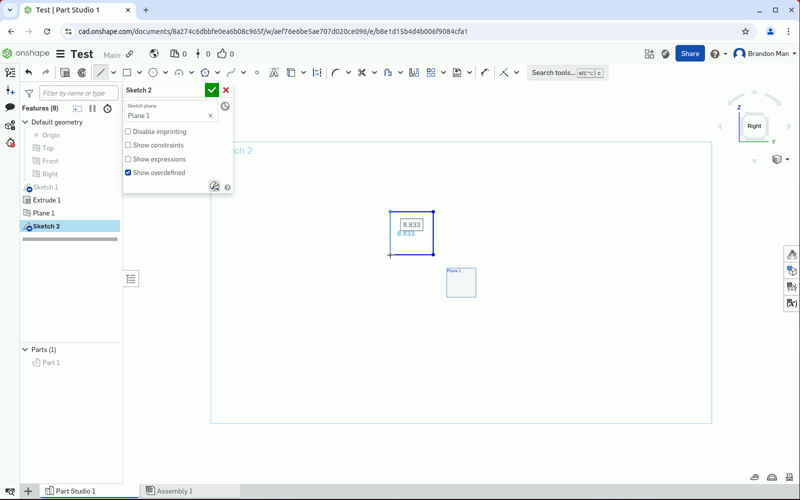
key(esc)
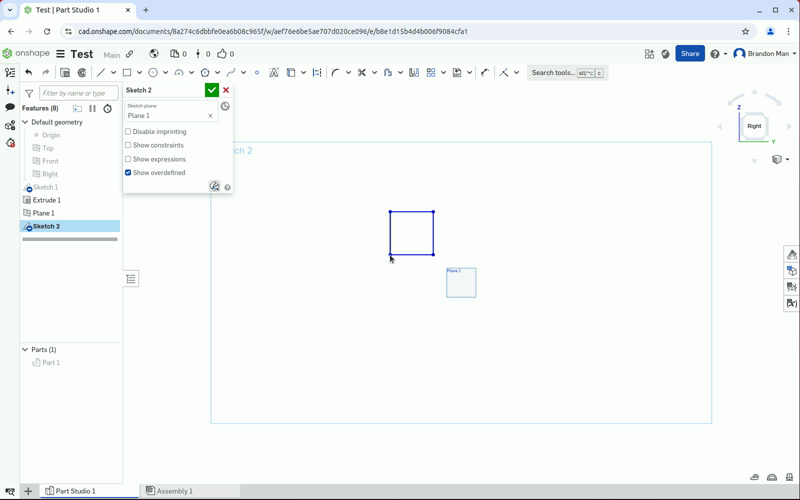
mouse_move(408, 223)
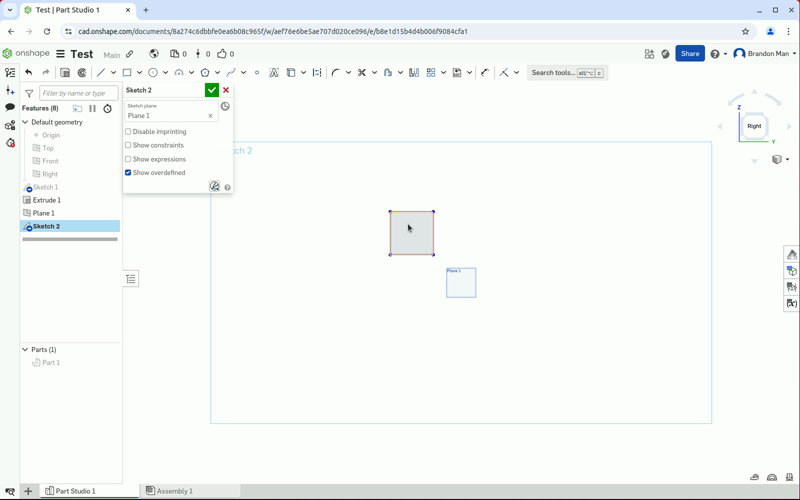
click(408, 223)
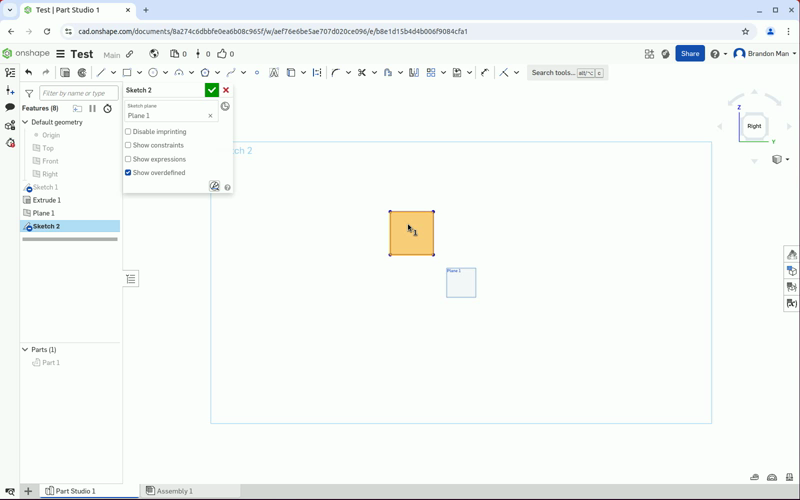
mouse_move(73, 352)
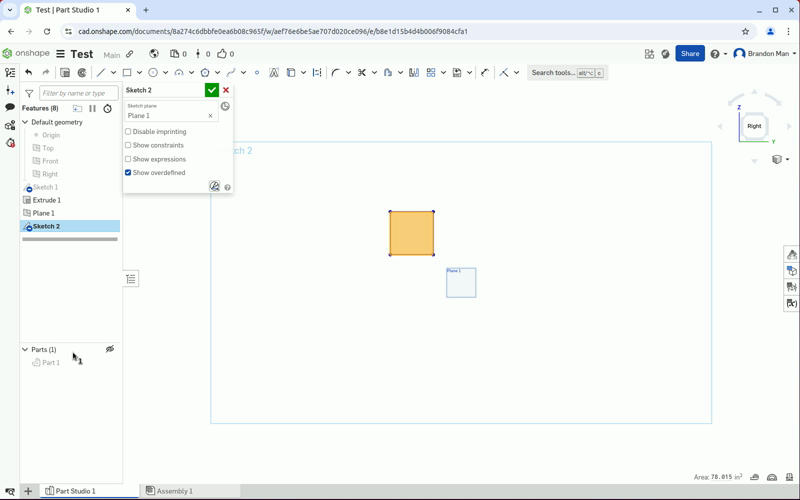
key(shift+y)
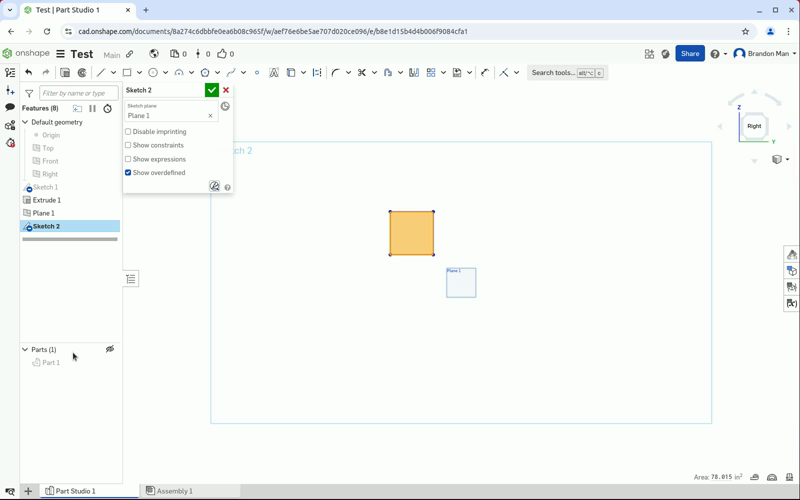
key(shift+e)
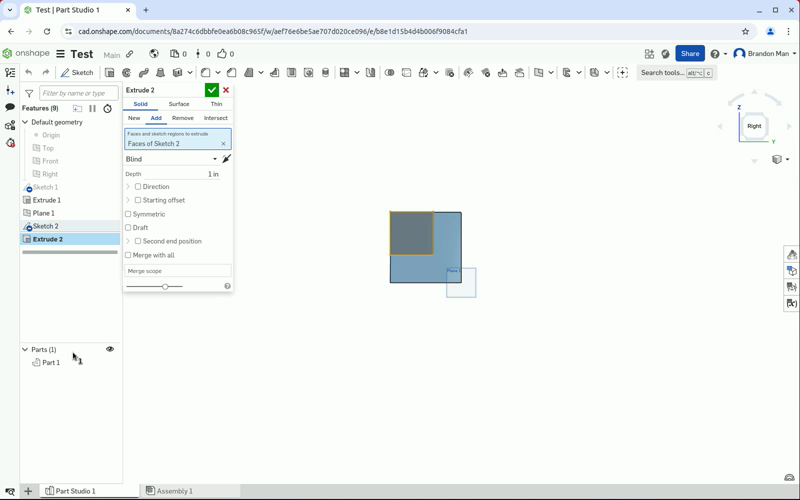
mouse_move(143, 106)
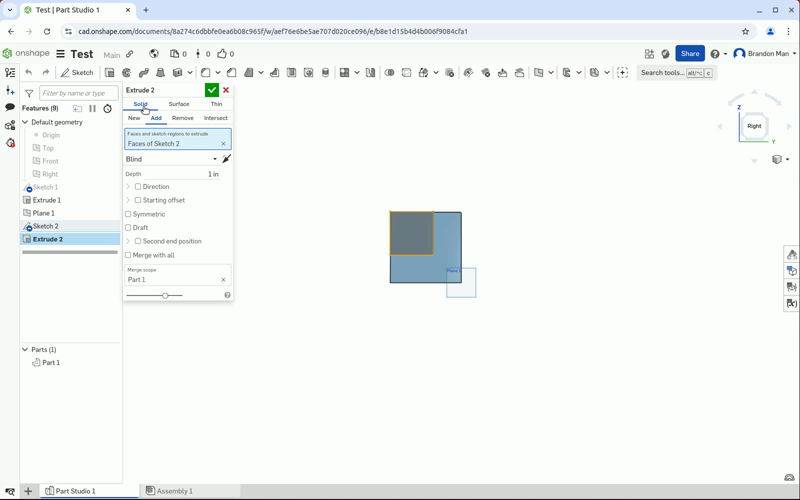
click(143, 106)
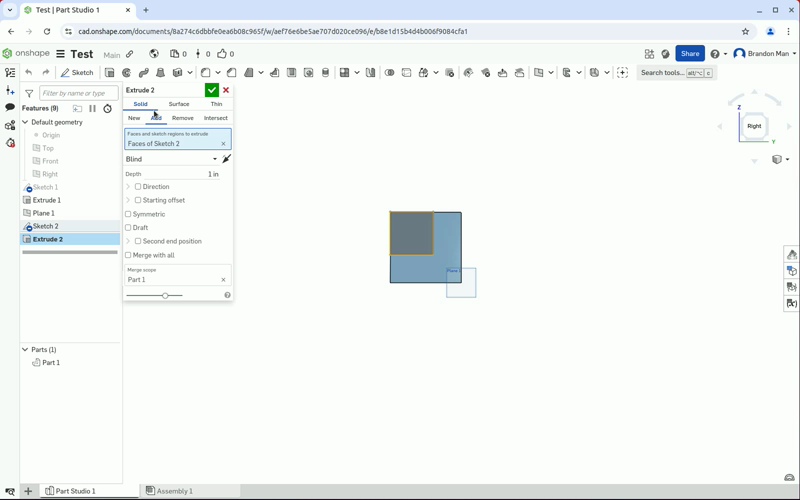
mouse_move(186, 120)
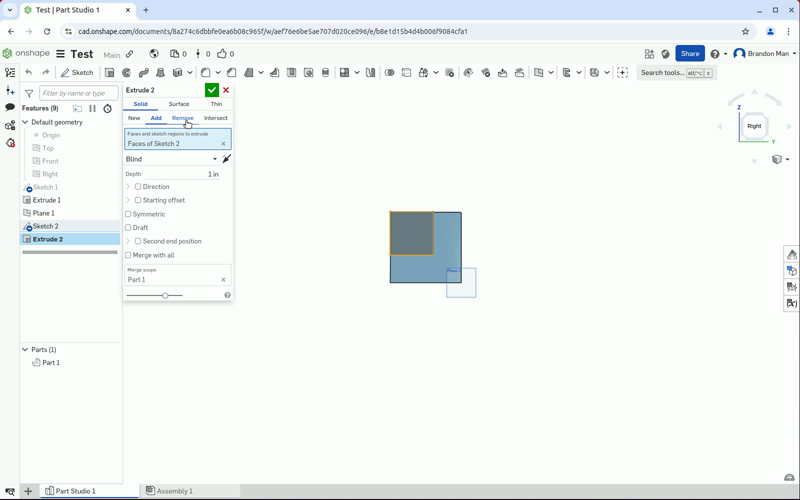
click(186, 120)
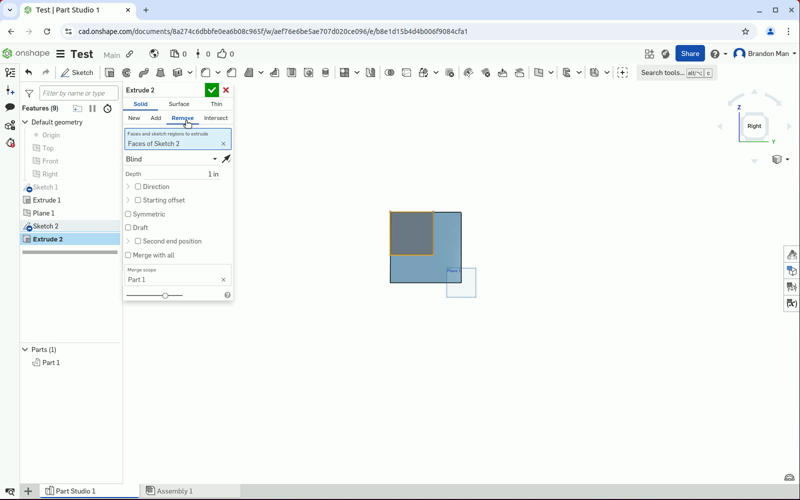
key(tab, 4)
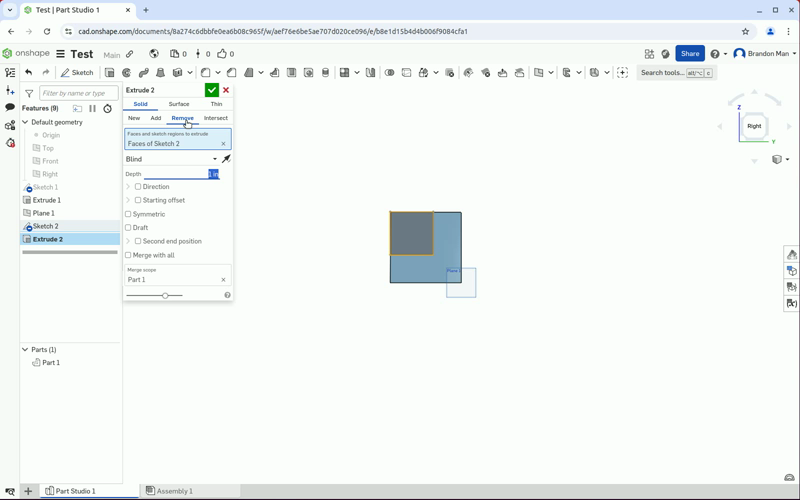
text(8.666)
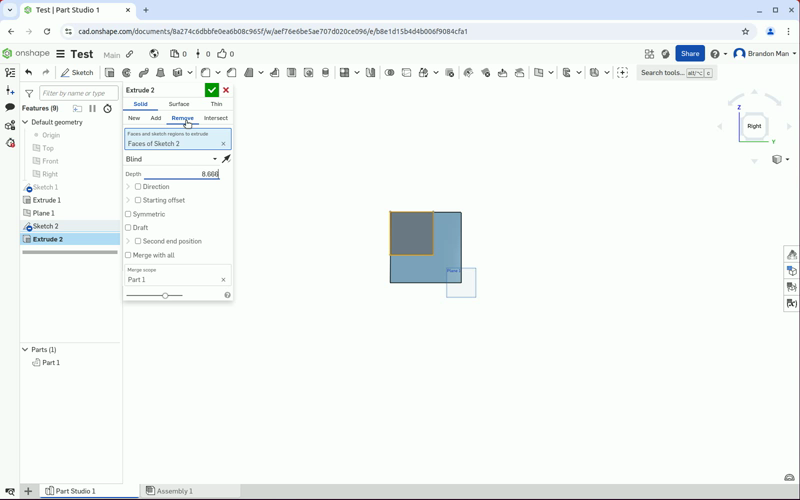
key(tab, 6)
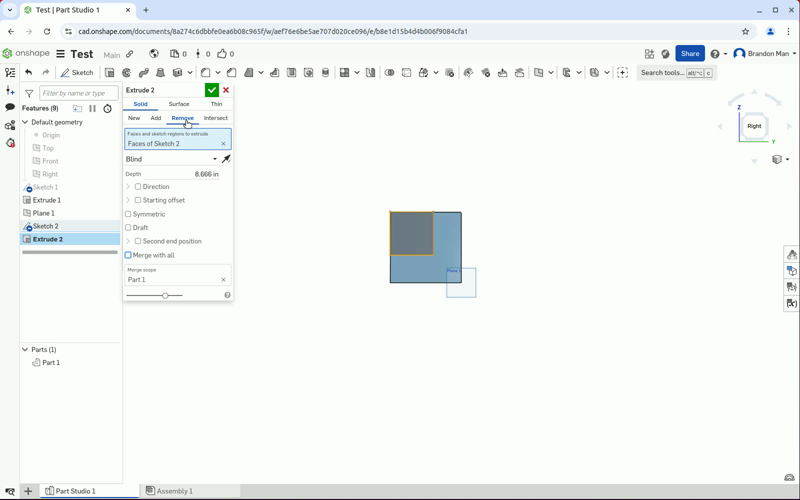
key(space)
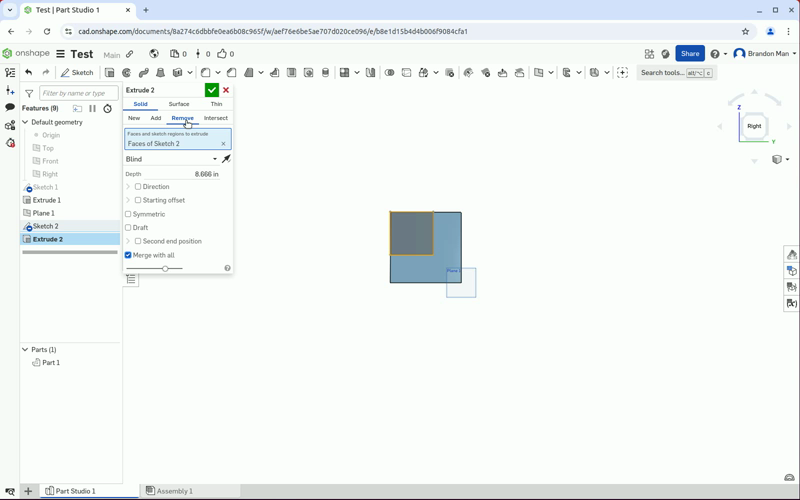
key(enter)
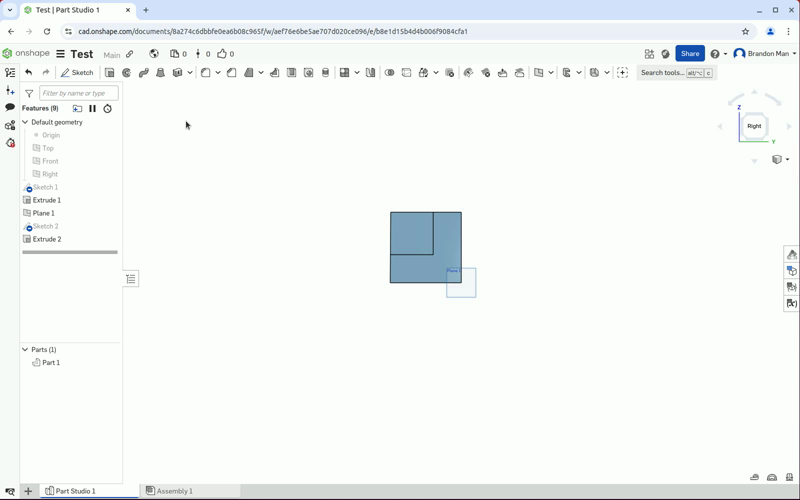
key(shift+h)
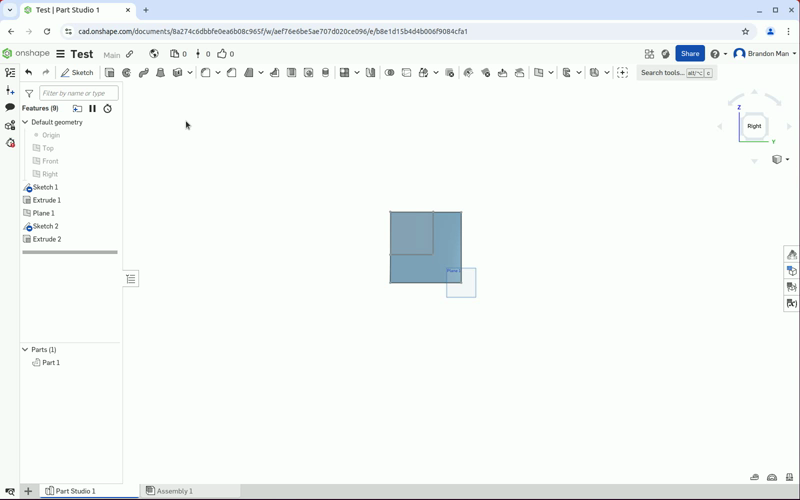
key(shift+h)
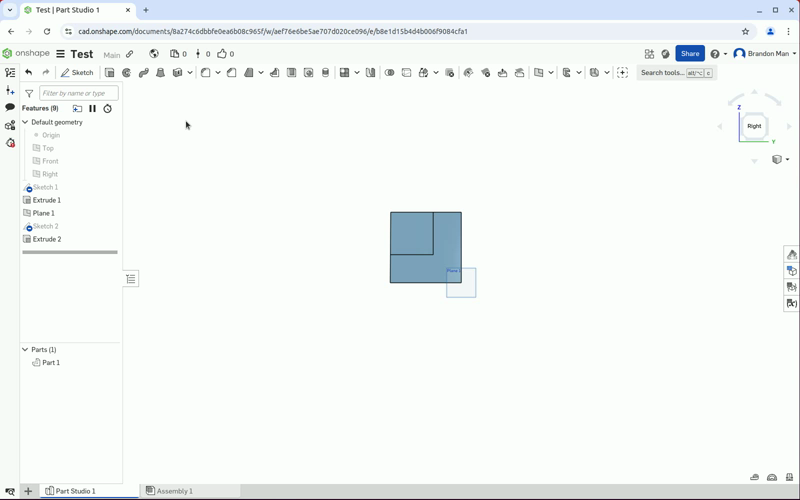
mouse_move(73, 189)
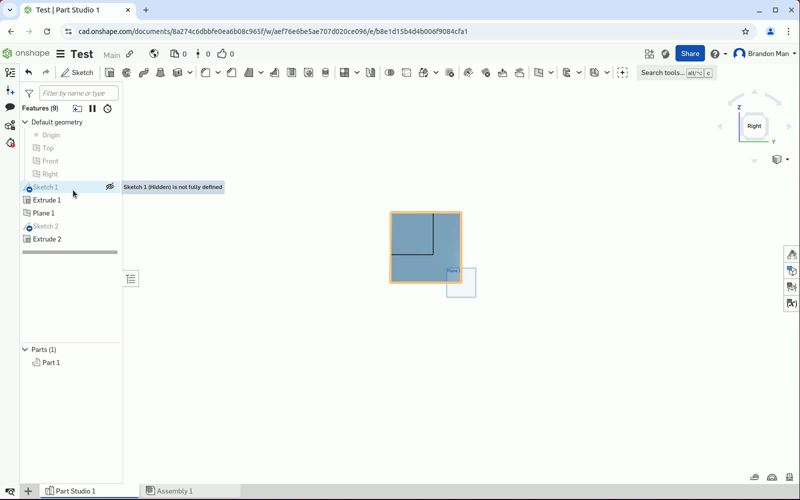
click(73, 189)
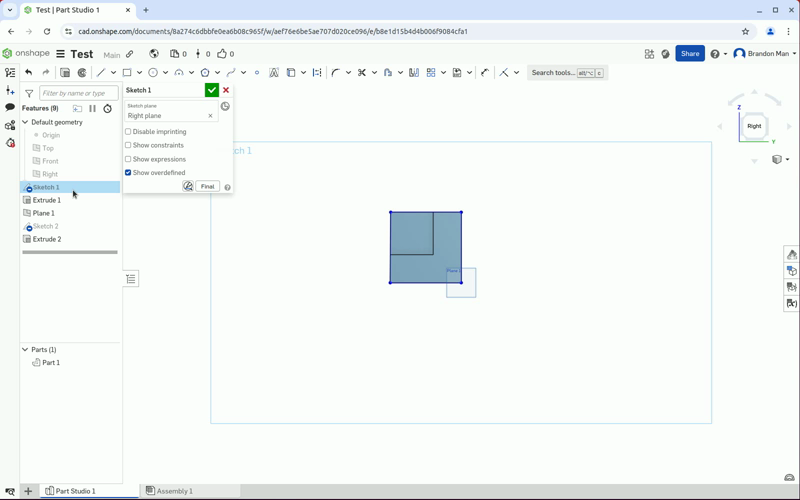
mouse_move(229, 92)
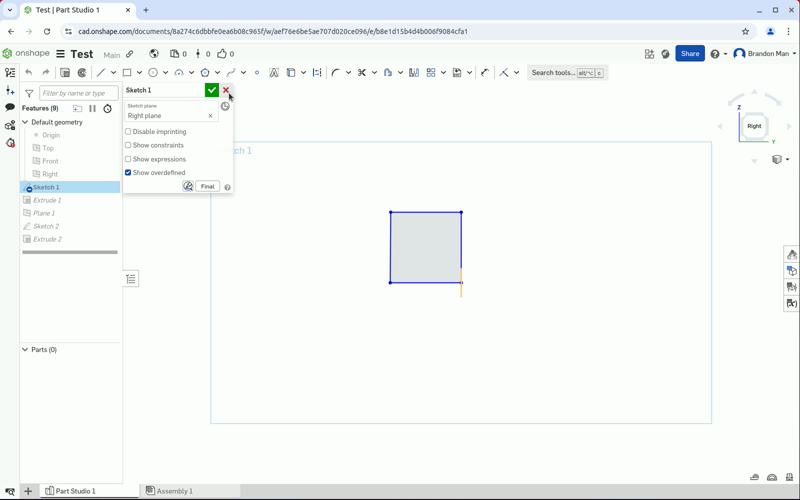
click(229, 92)
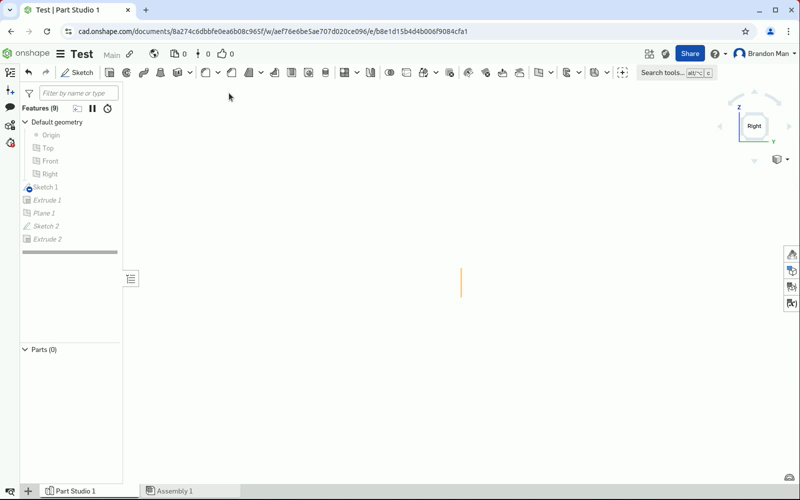
mouse_move(541, 75)
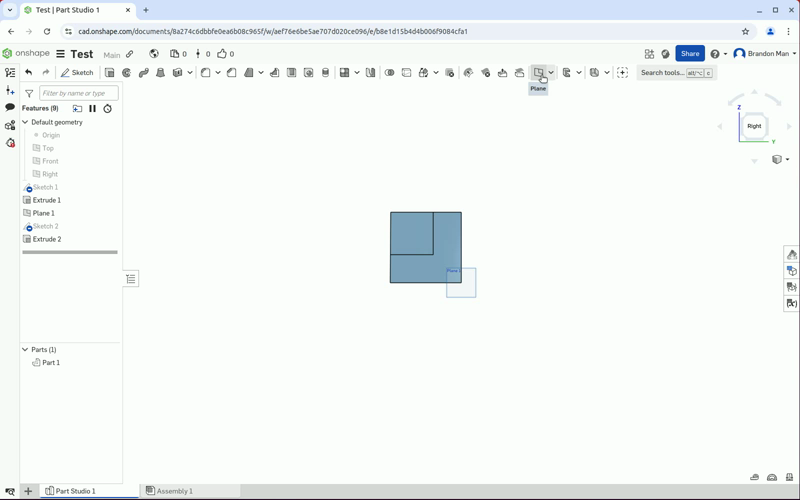
click(541, 75)
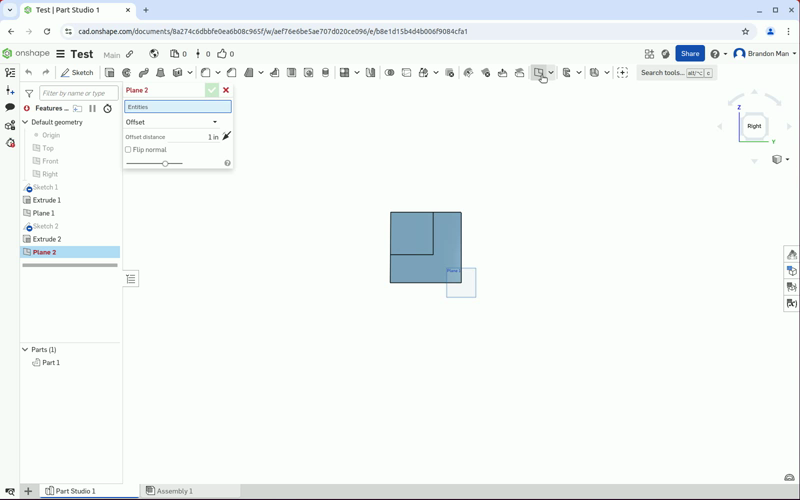
mouse_move(73, 176)
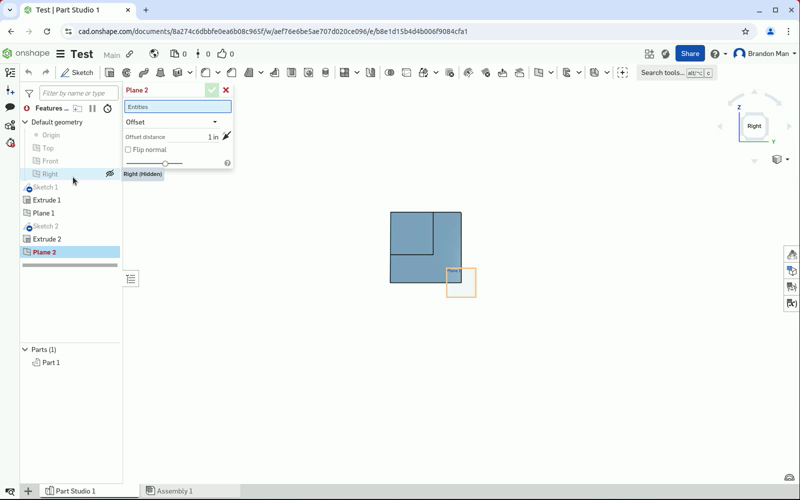
click(73, 176)
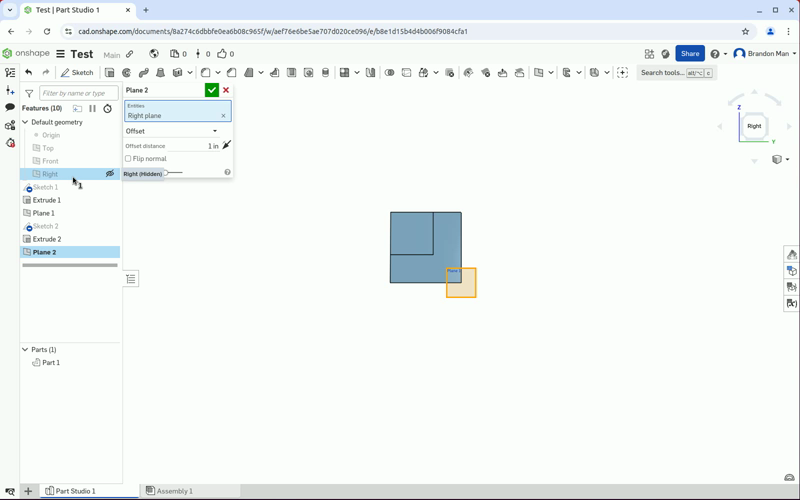
key(tab, 2)
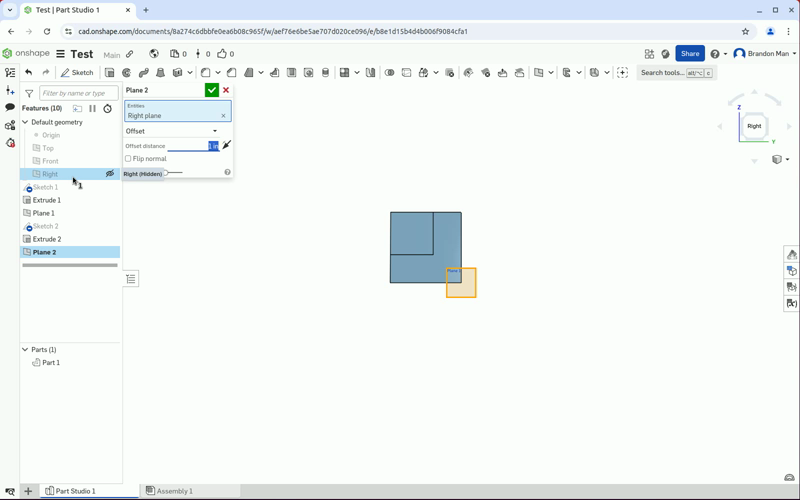
text(14.45)
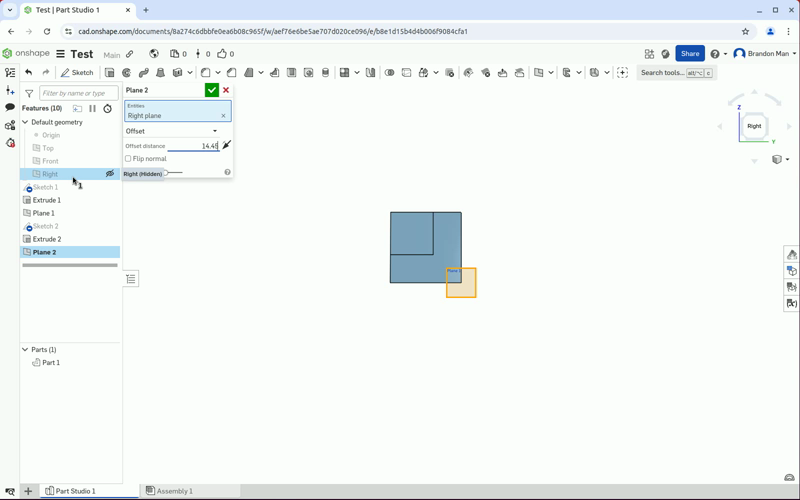
key(enter, 2)
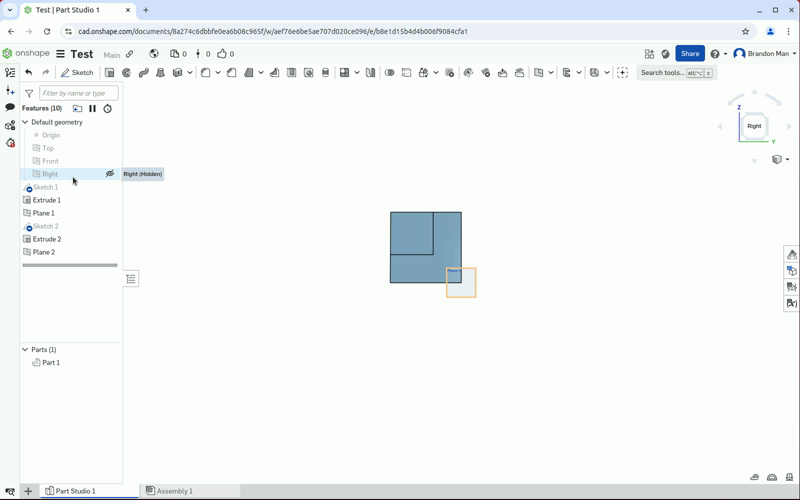
key(shift+s)
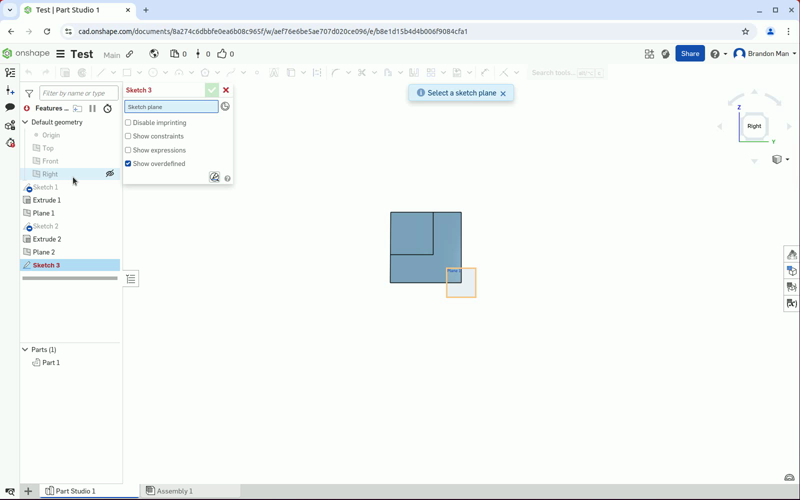
mouse_move(73, 254)
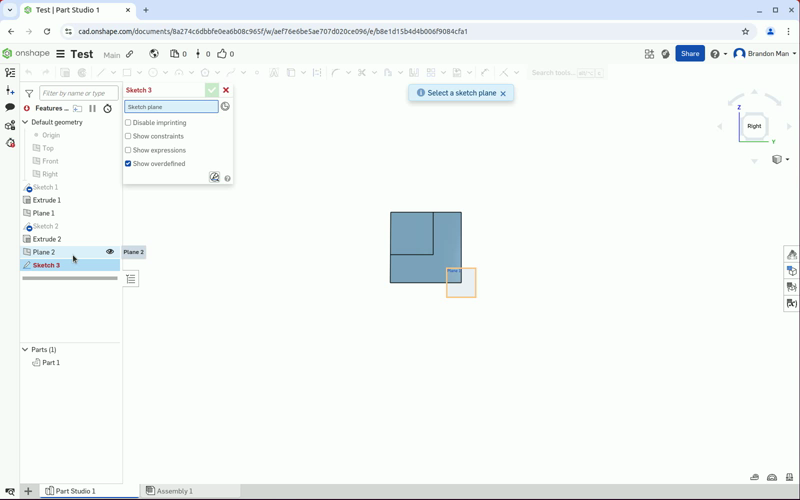
click(73, 254)
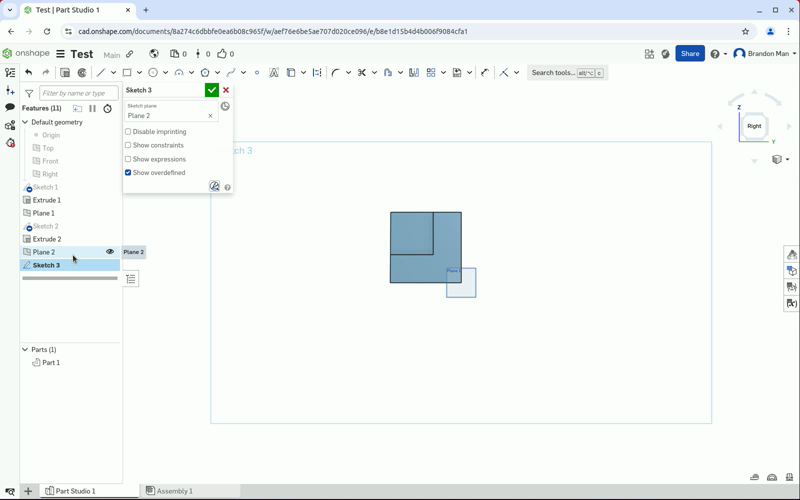
mouse_move(73, 352)
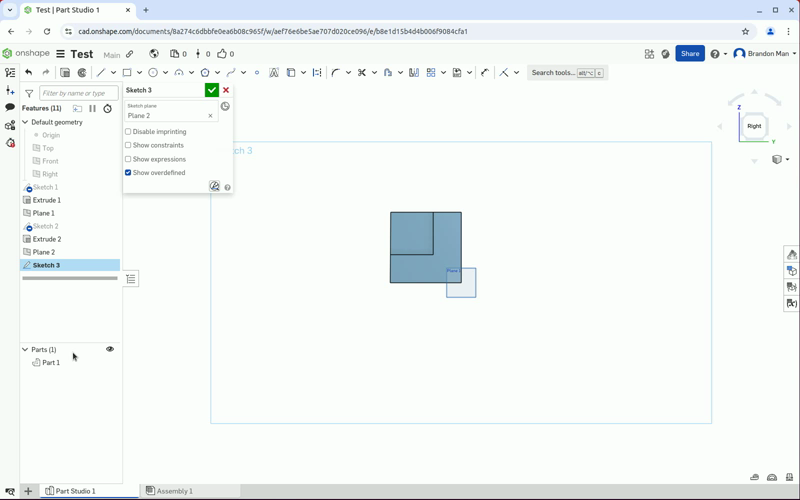
key(y)
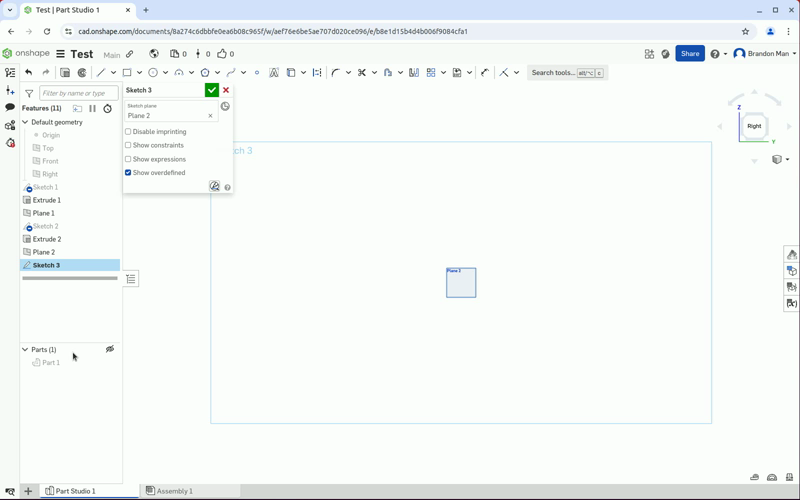
key(l)
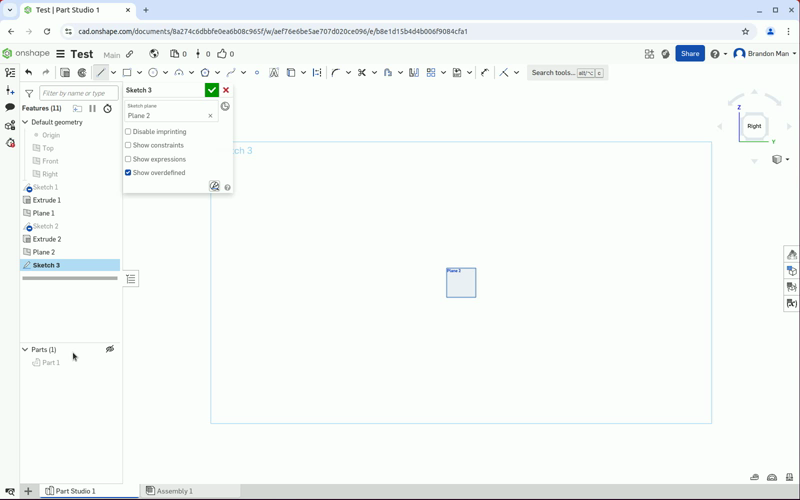
key_down(shift)
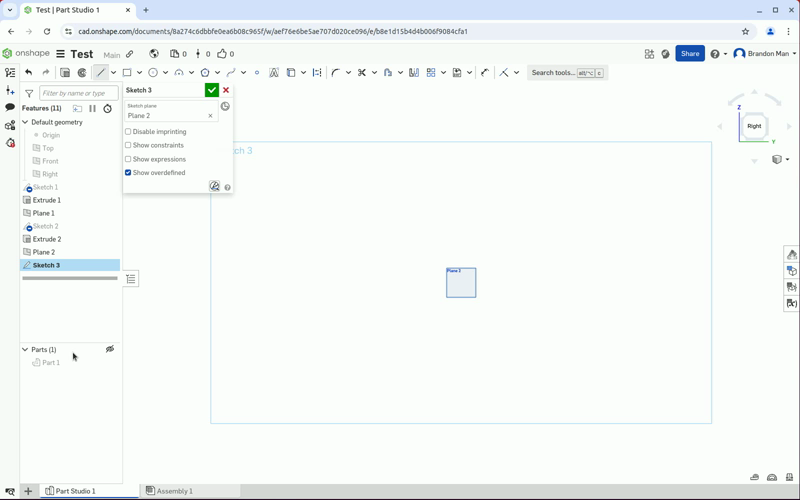
mouse_move(390, 254)
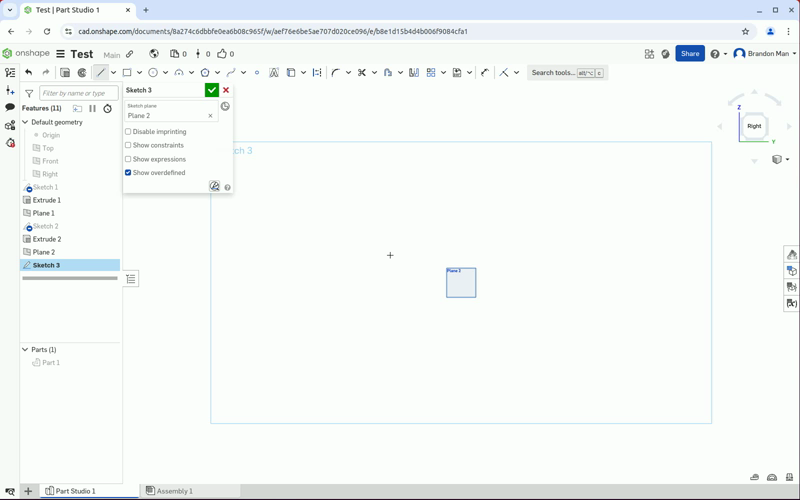
click(390, 254)
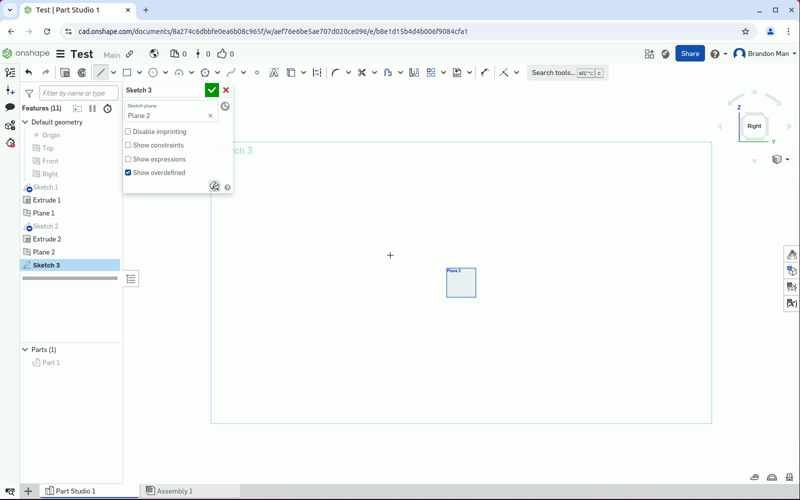
key_up(shift)
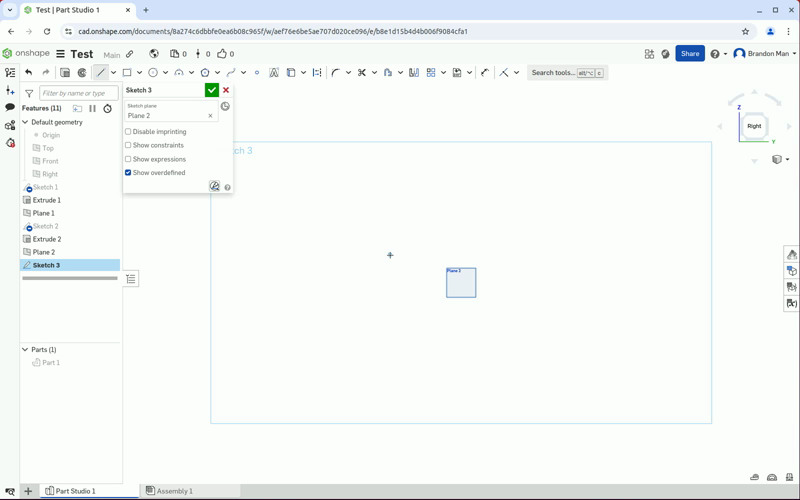
key_down(shift)
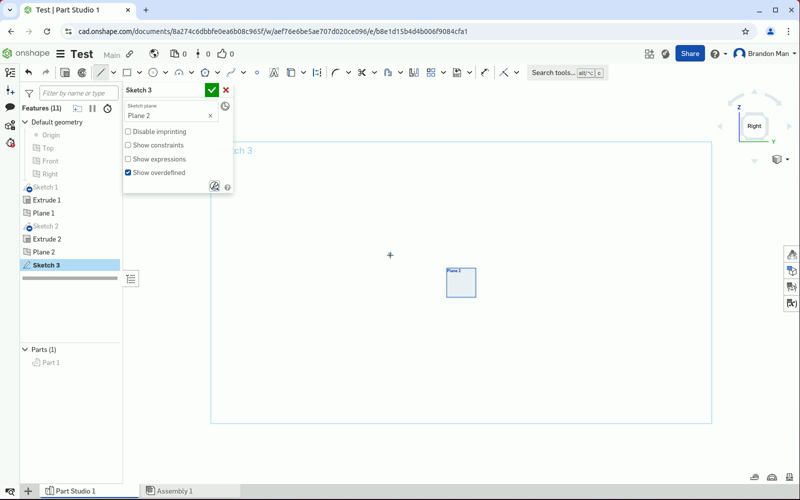
mouse_move(433, 211)
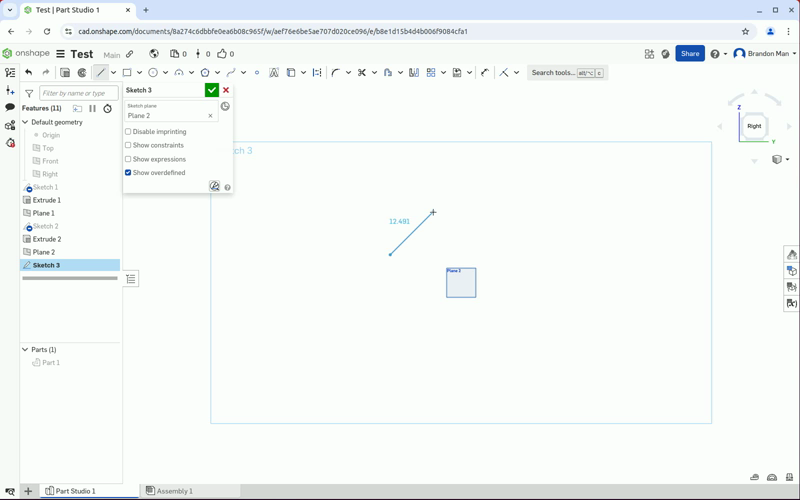
click(433, 211)
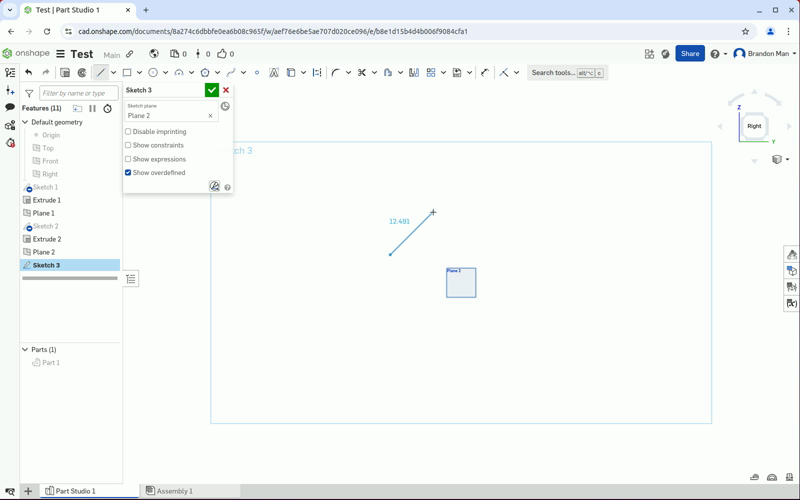
key_up(shift)
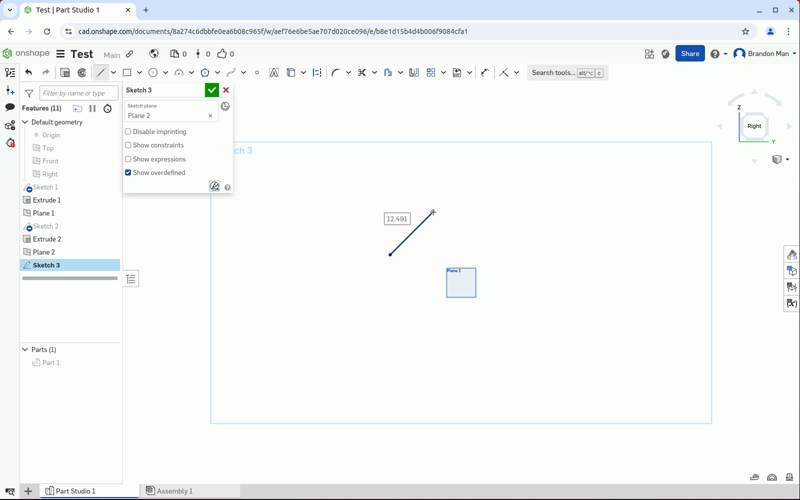
key_down(shift)
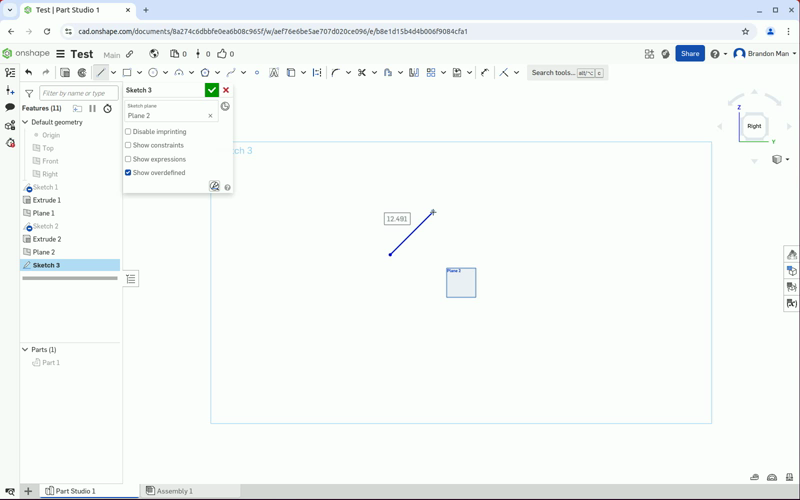
mouse_move(463, 211)
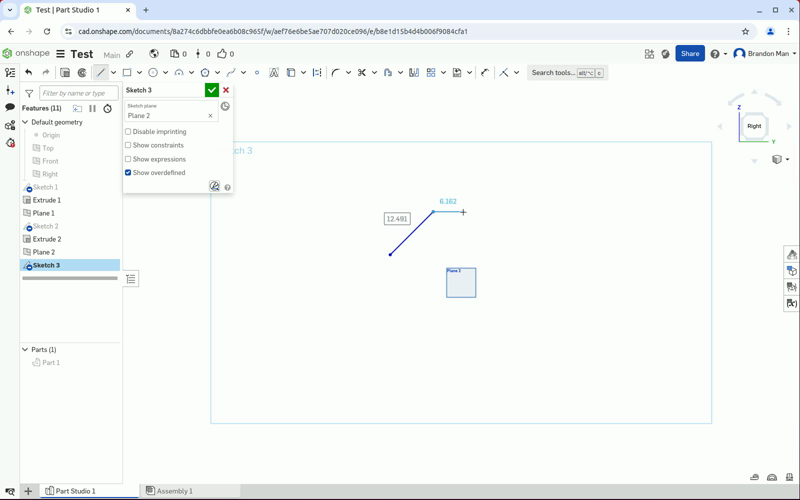
mouse_move(390, 211)
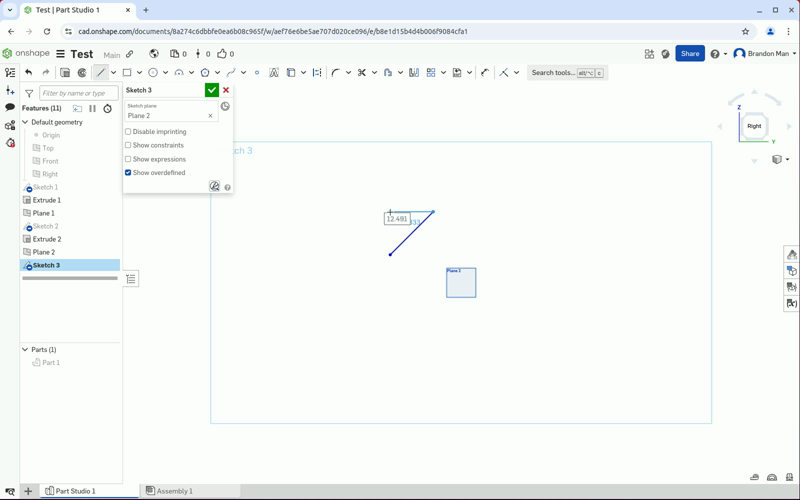
click(390, 211)
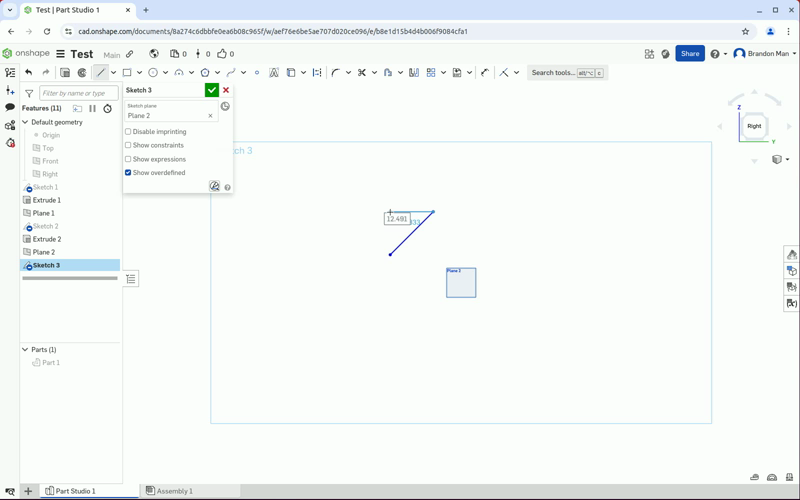
key_up(shift)
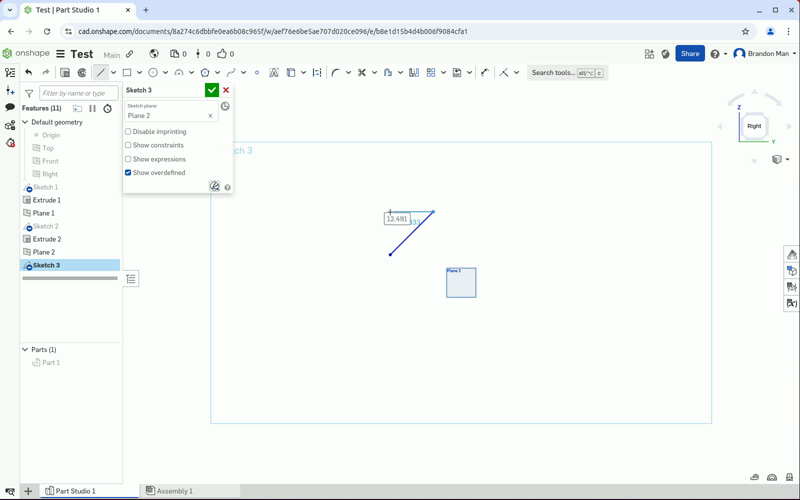
mouse_move(420, 211)
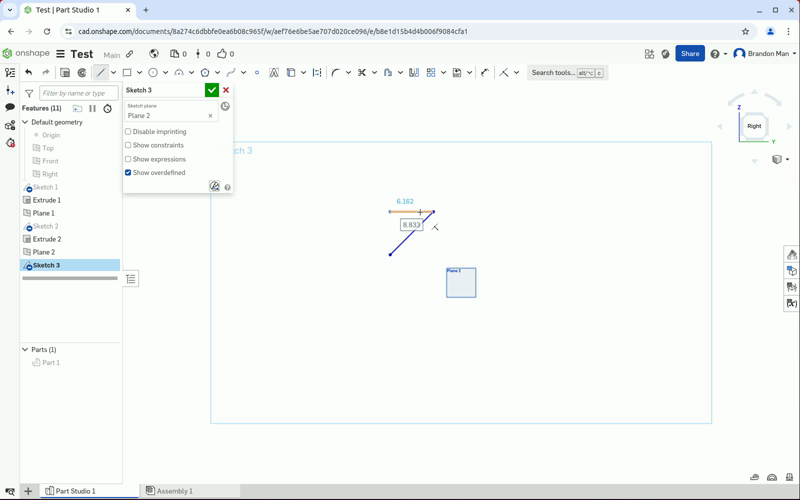
key_down(shift)
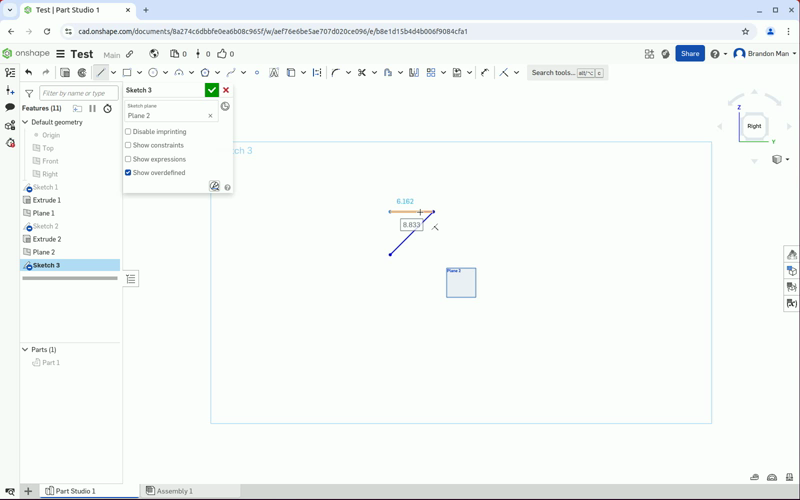
mouse_move(390, 254)
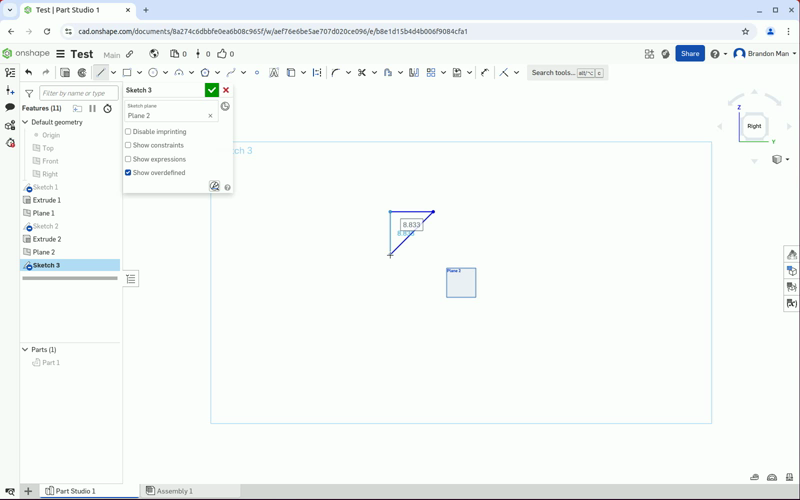
key_up(shift)
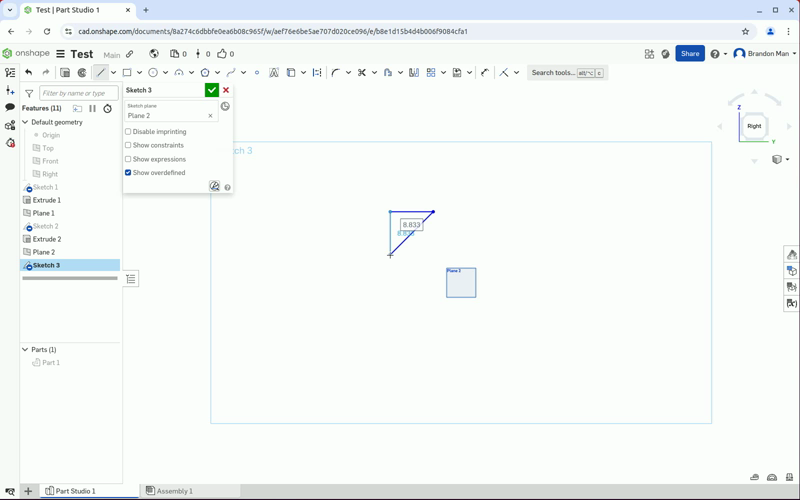
click(390, 254)
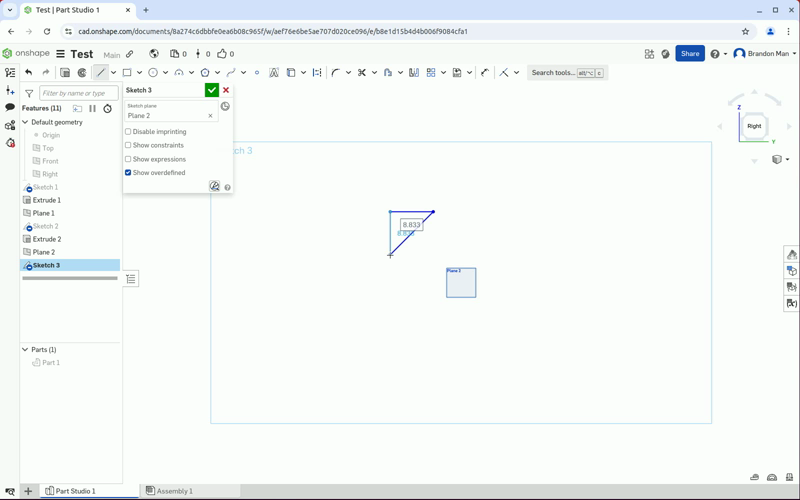
key(esc)
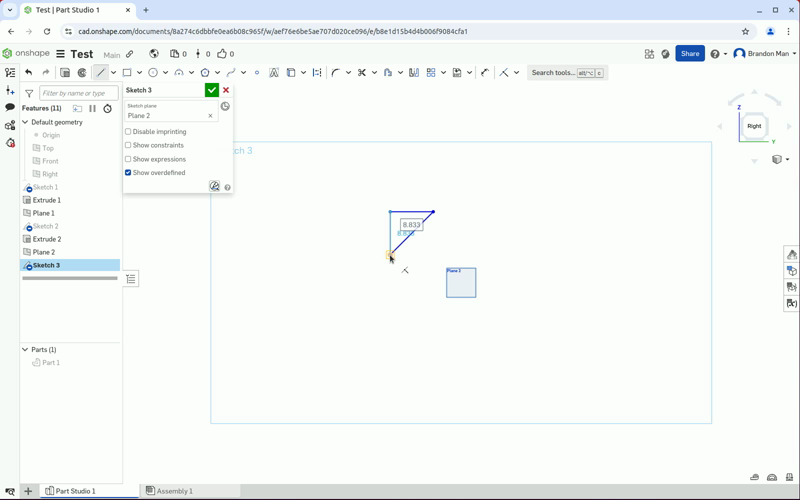
mouse_move(414, 219)
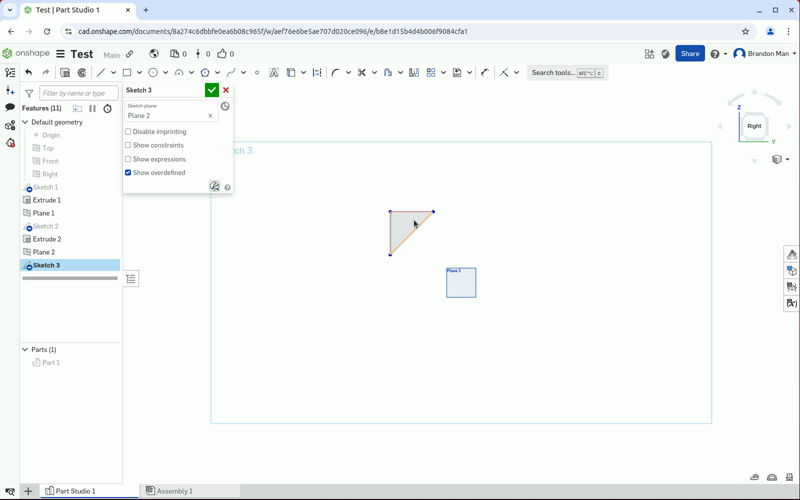
scroll(6)
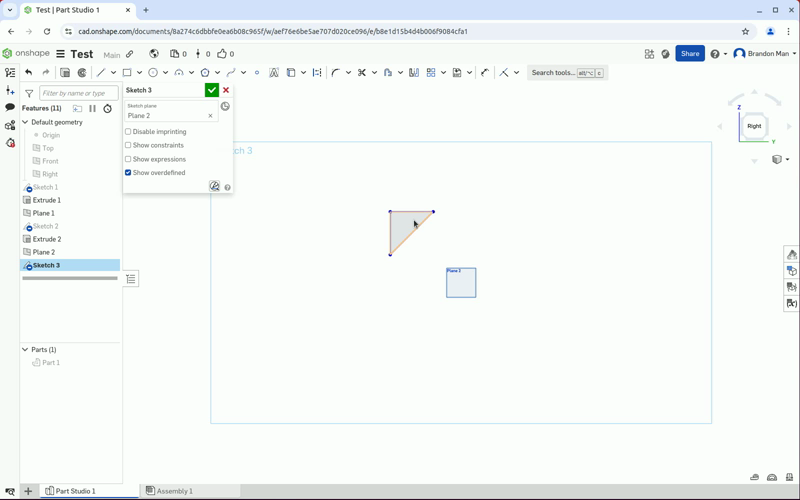
scroll(6)
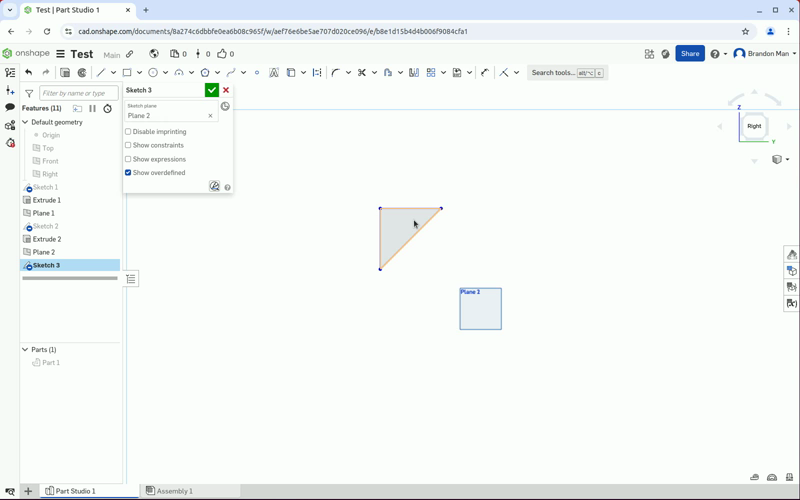
scroll(6)
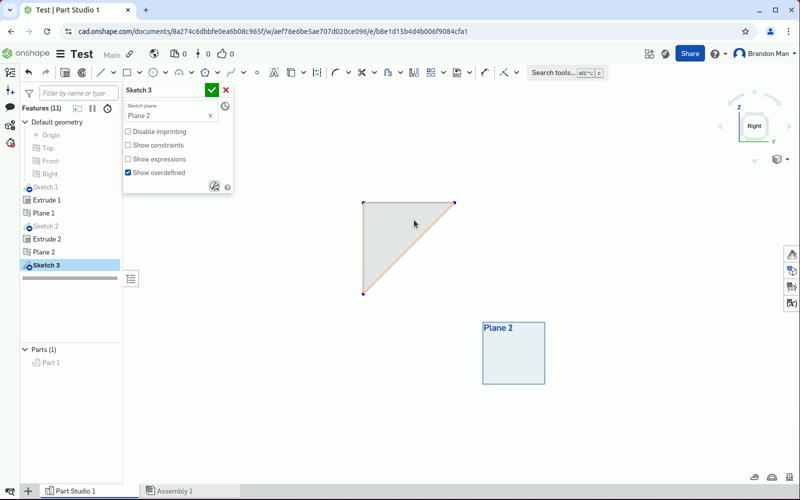
scroll(6)
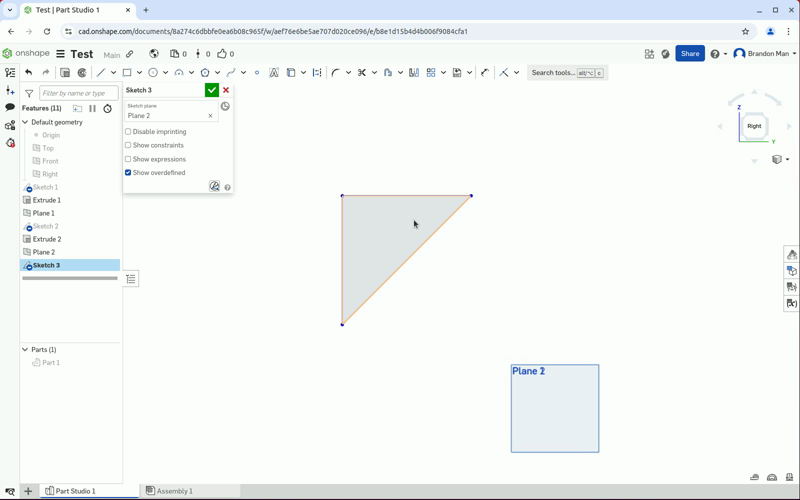
scroll(6)
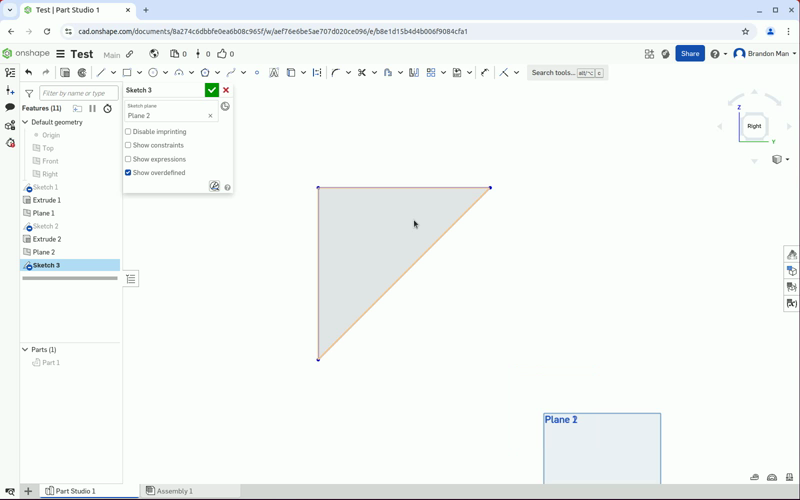
scroll(6)
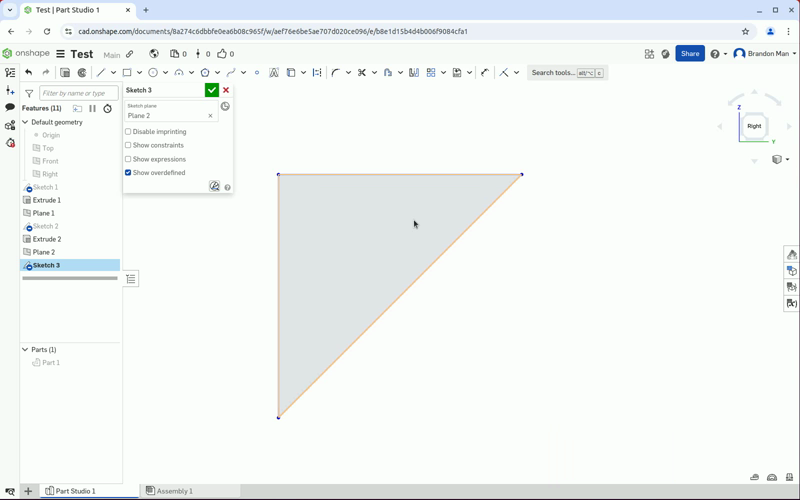
scroll(6)
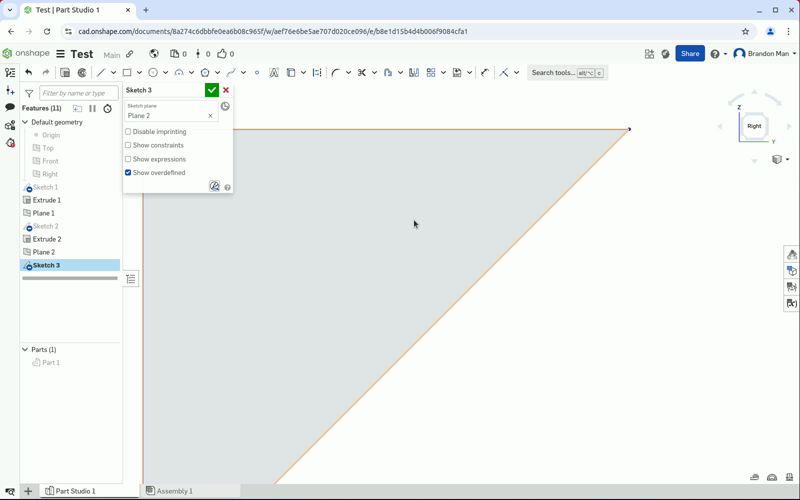
click(414, 219)
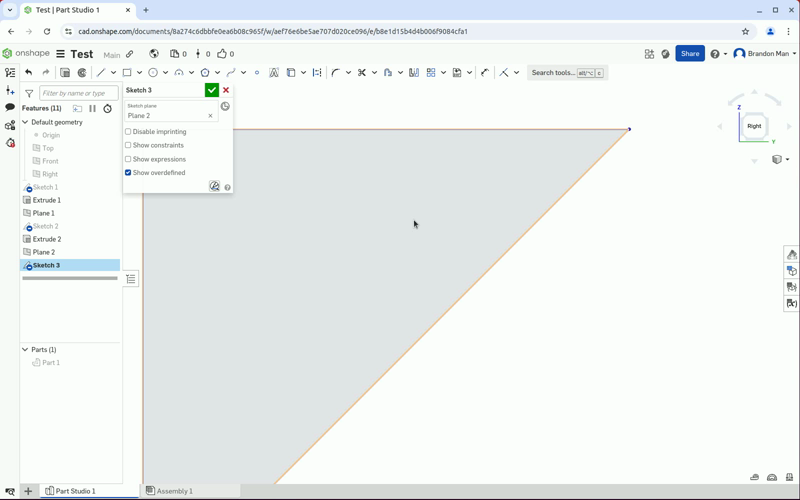
scroll(-6)
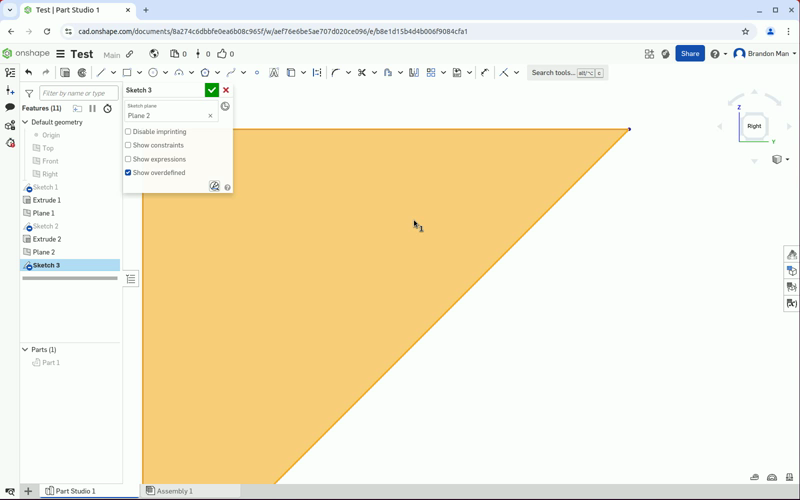
scroll(-6)
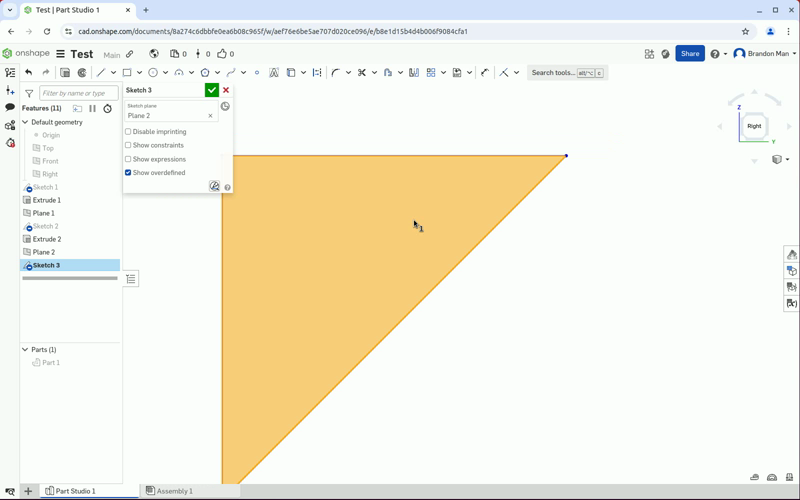
scroll(-6)
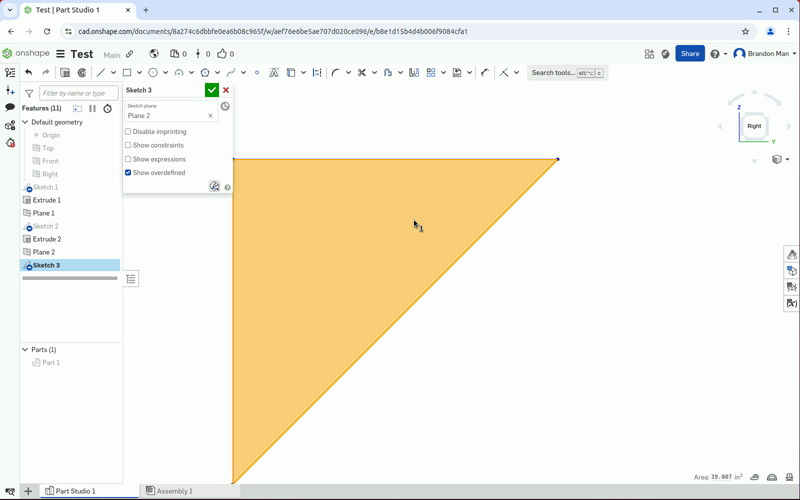
scroll(-6)
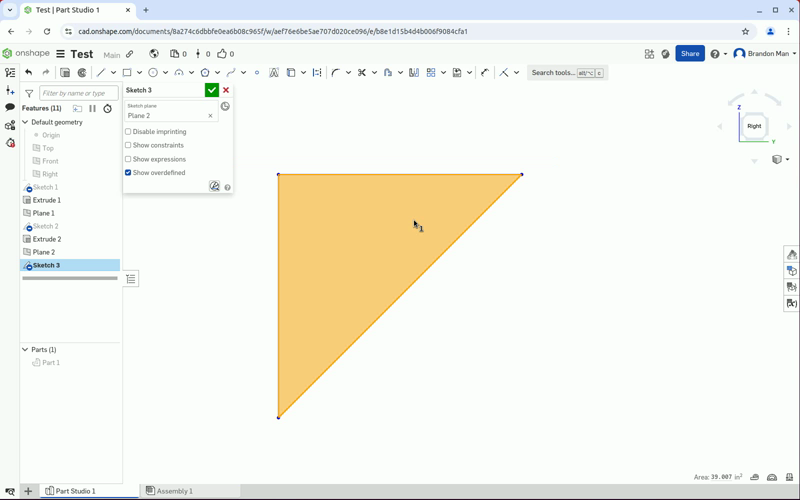
scroll(-6)
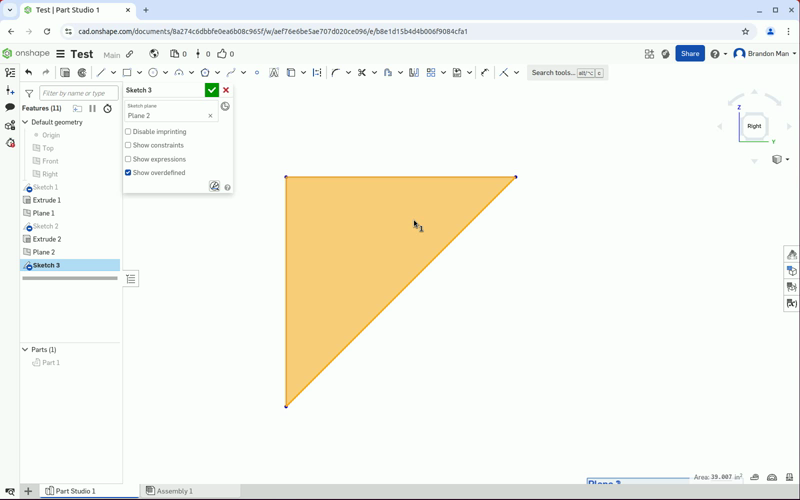
scroll(-6)
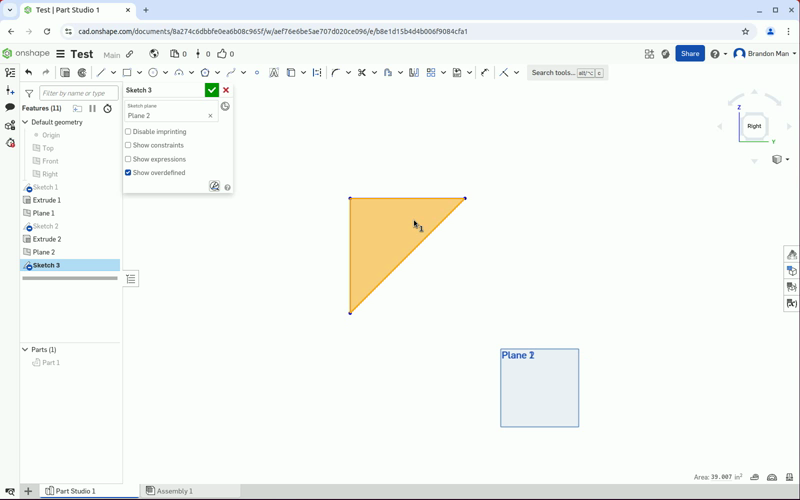
scroll(-6)
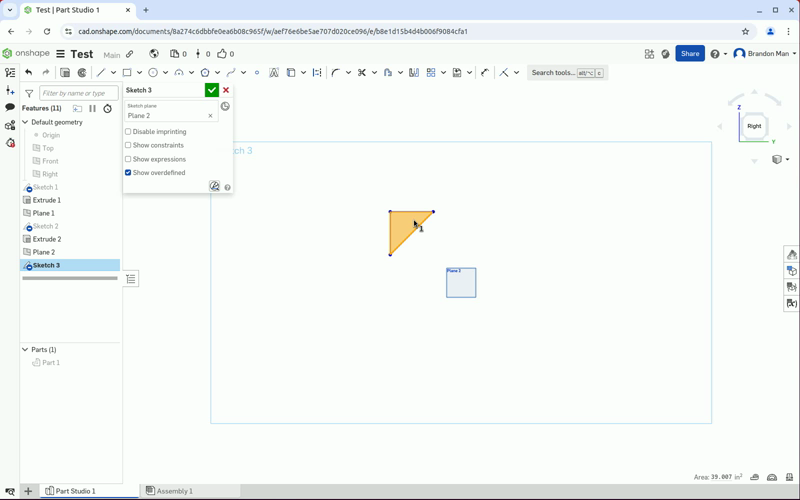
mouse_move(73, 352)
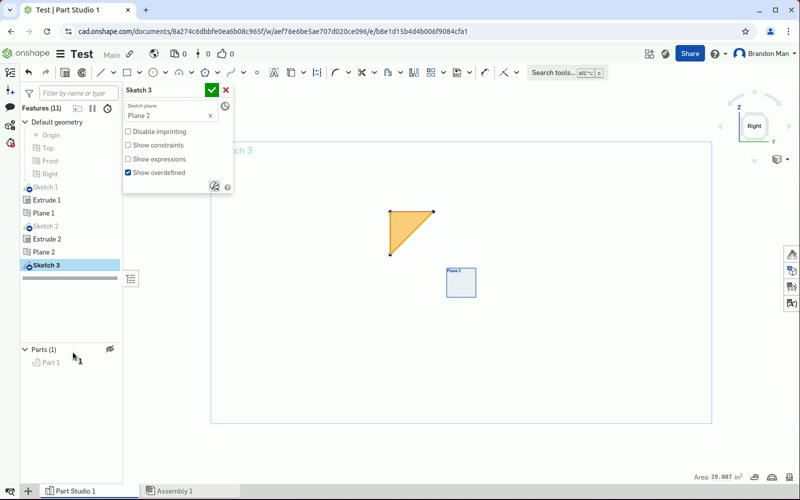
key(shift+y)
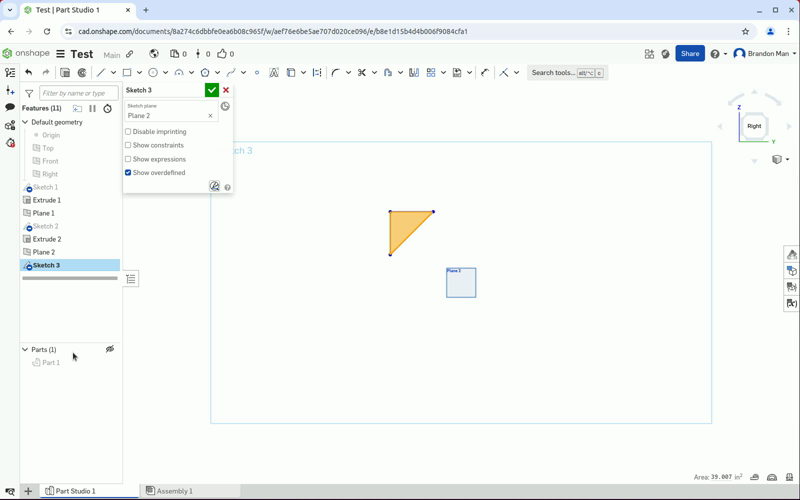
key(shift+e)
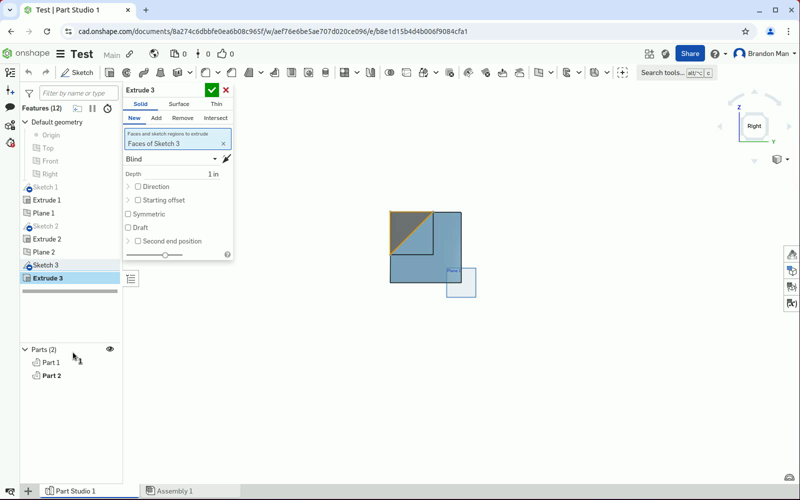
mouse_move(143, 106)
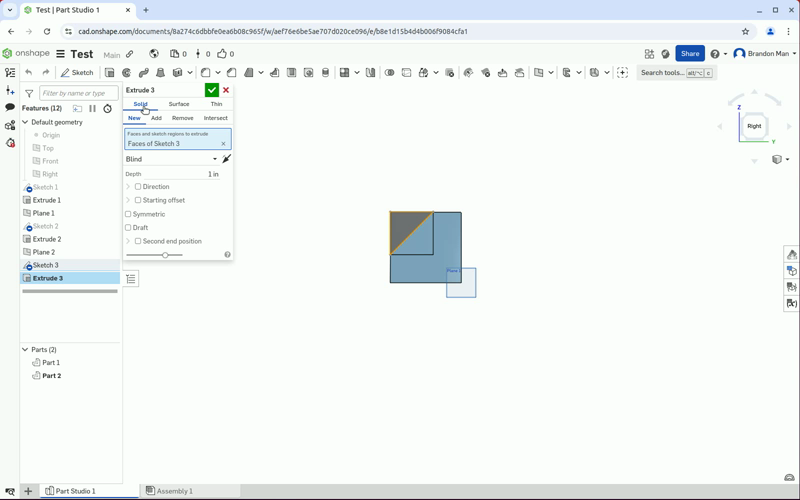
click(143, 106)
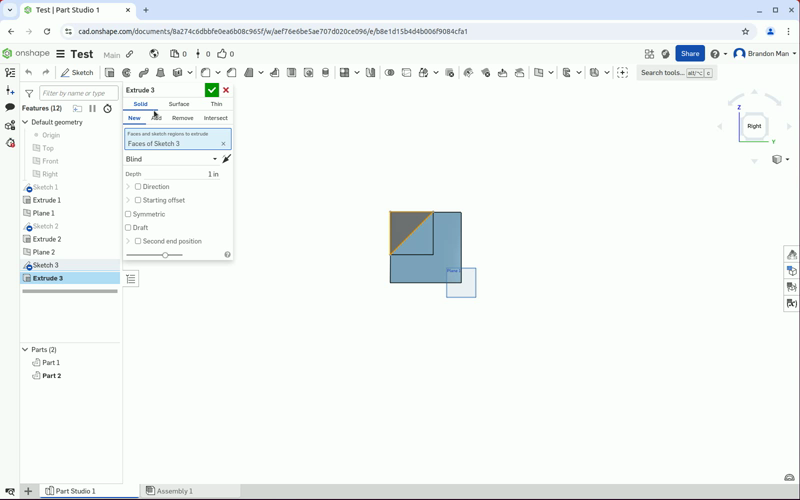
mouse_move(186, 120)
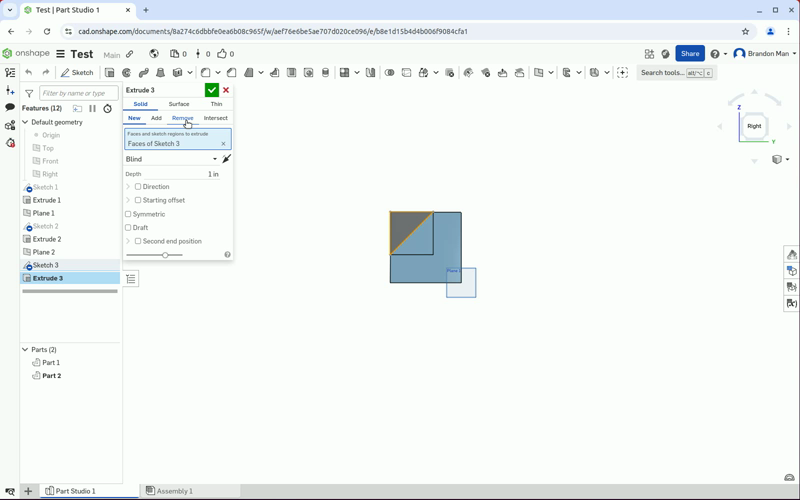
click(186, 120)
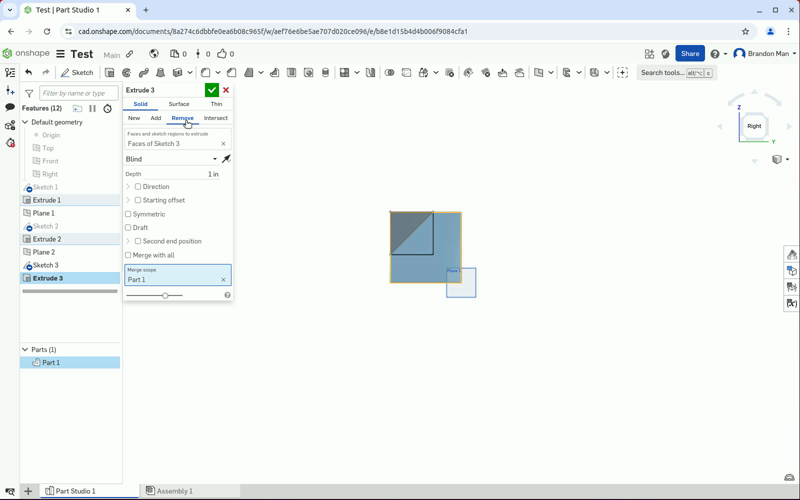
key(tab, 4)
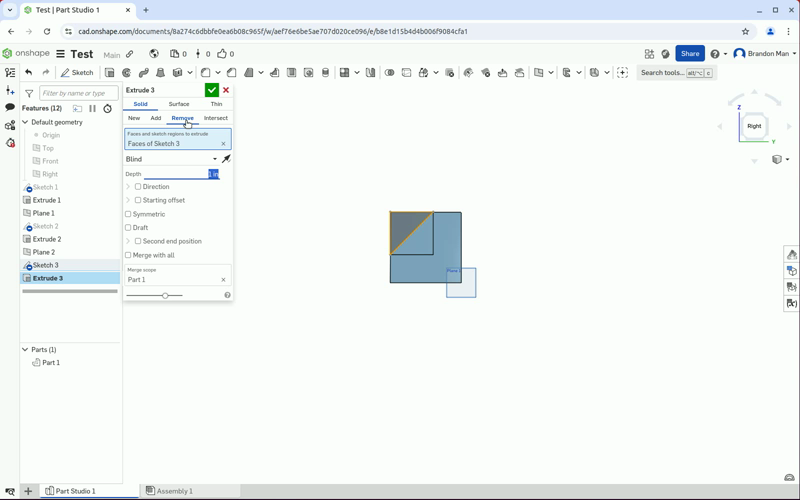
text(5.777)
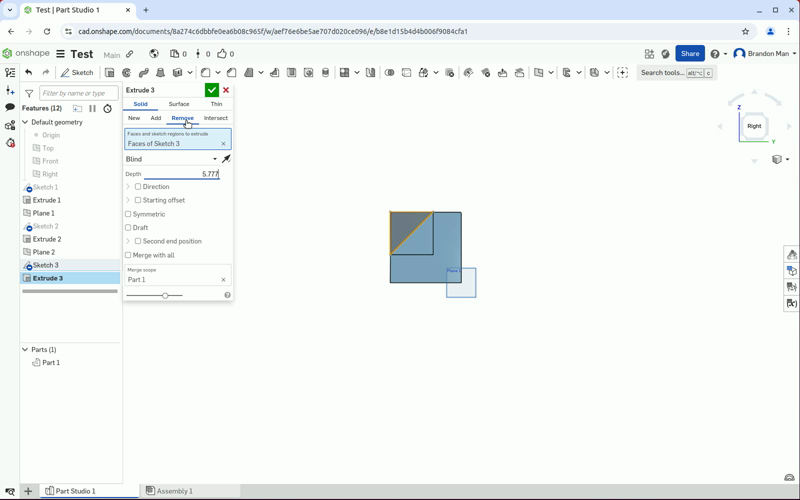
key(tab, 6)
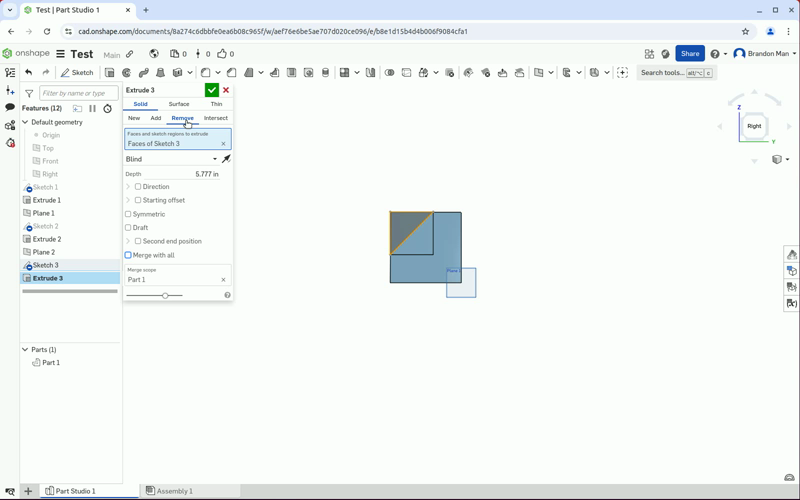
key(space)
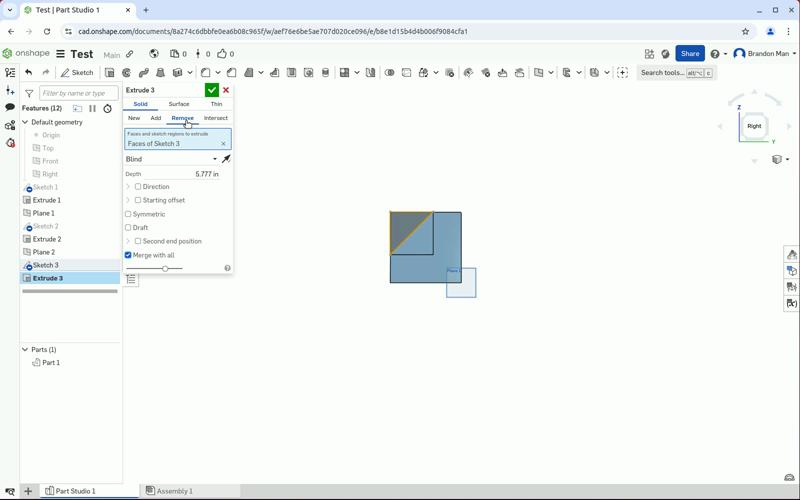
key(enter)
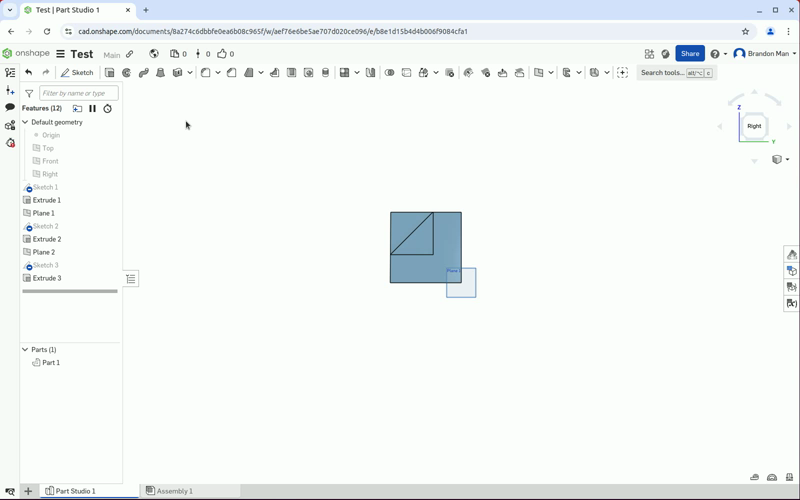
key(shift+h)
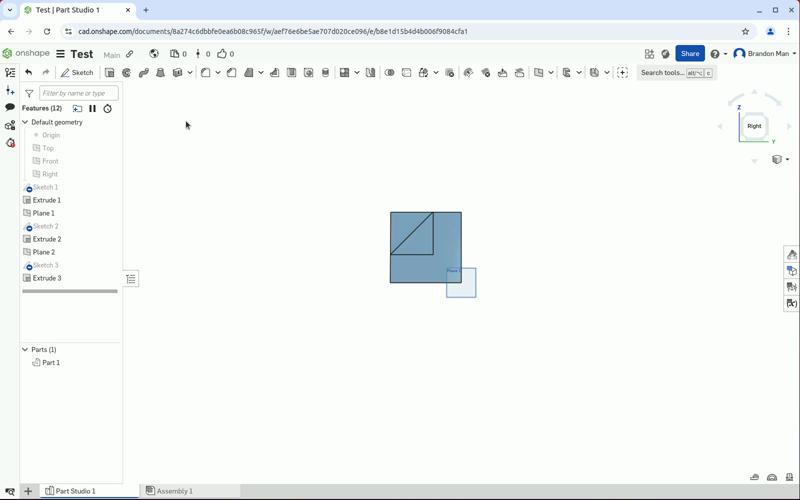
key(shift+h)
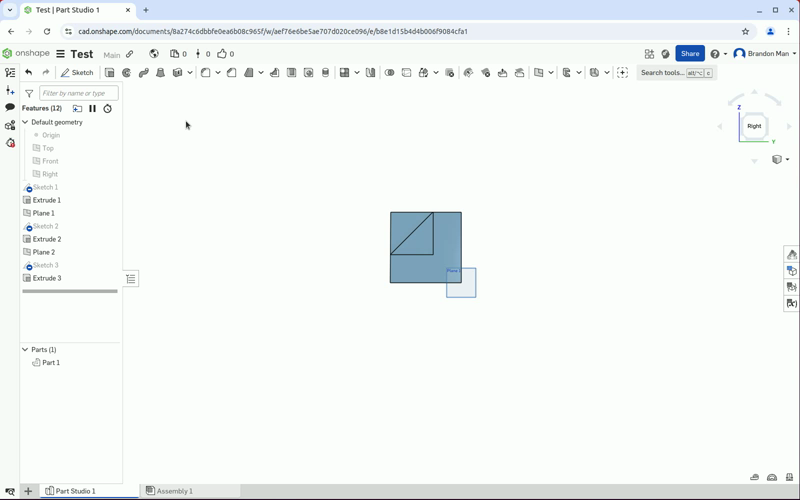
mouse_move(73, 189)
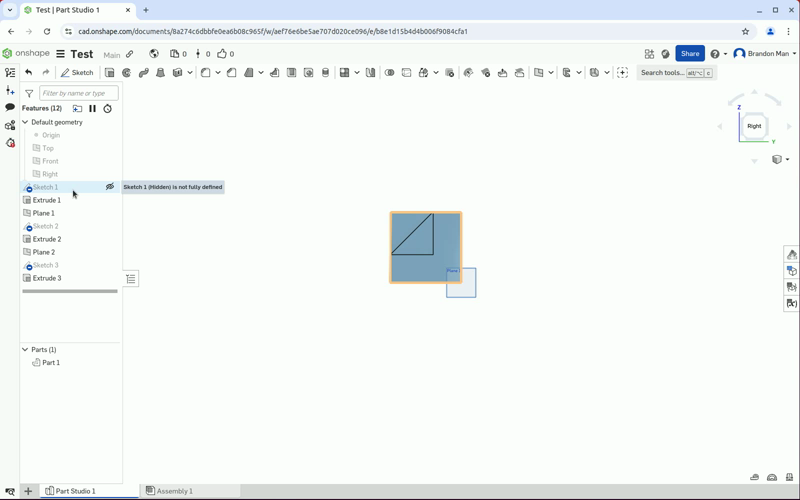
click(73, 189)
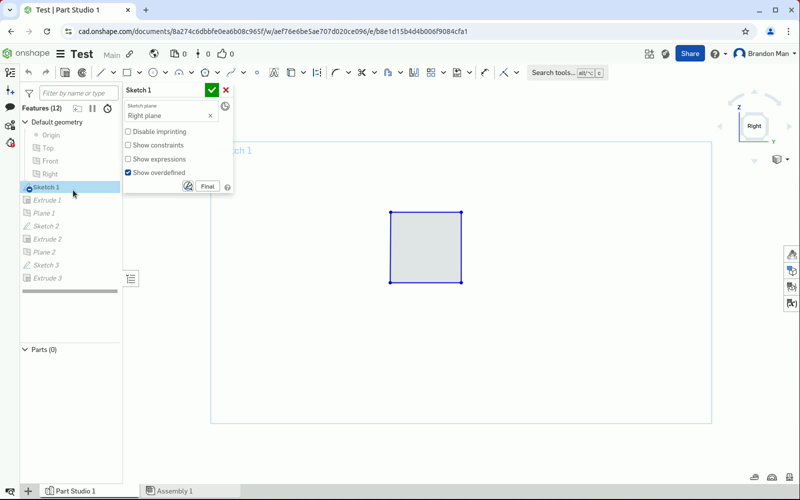
mouse_move(229, 92)
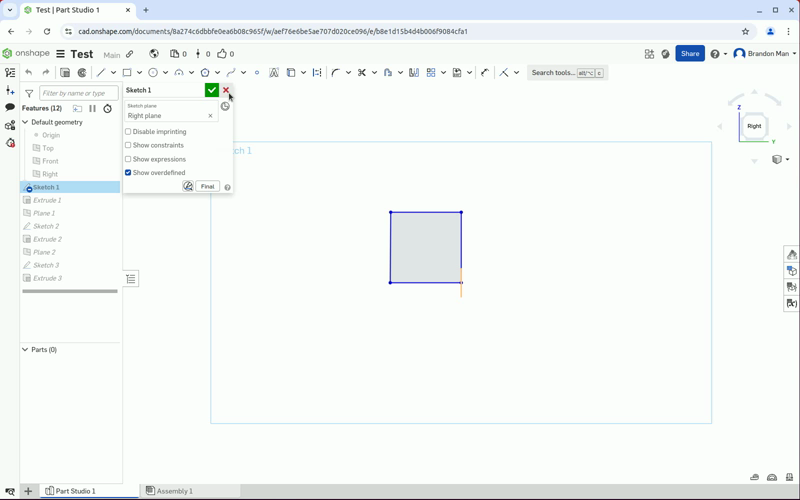
click(229, 92)
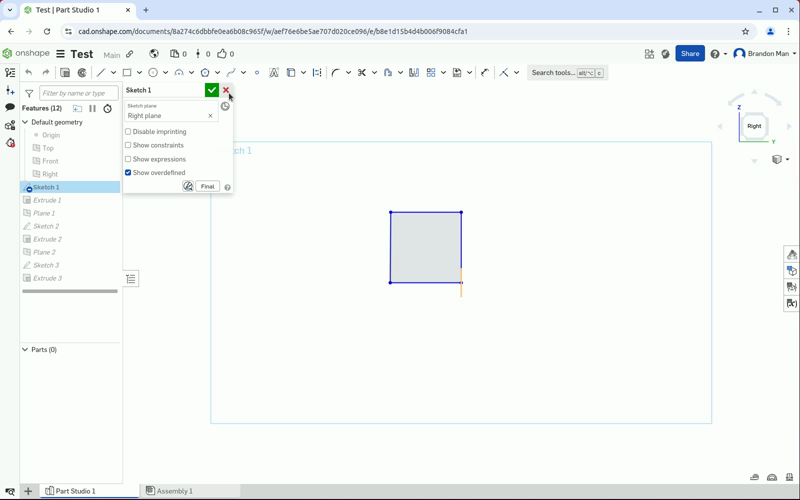
key(shift+s)
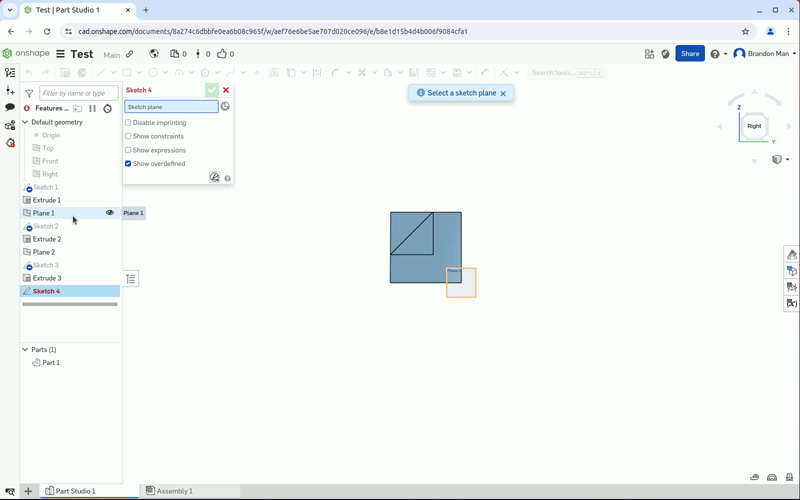
scroll(3)
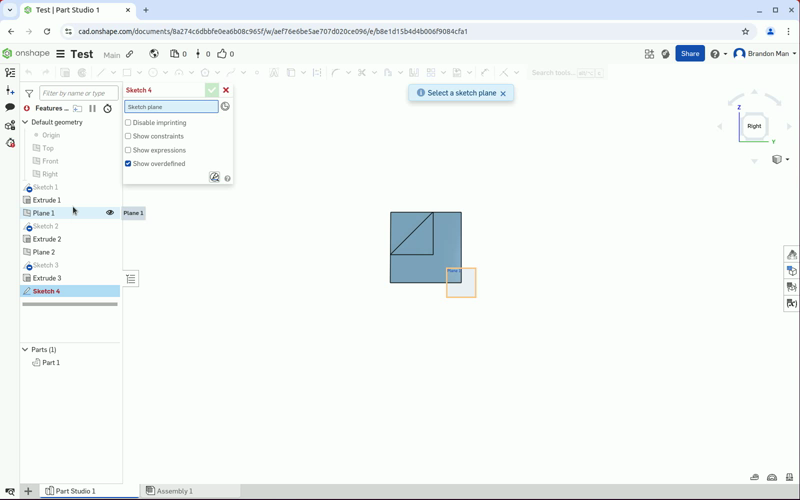
mouse_move(73, 176)
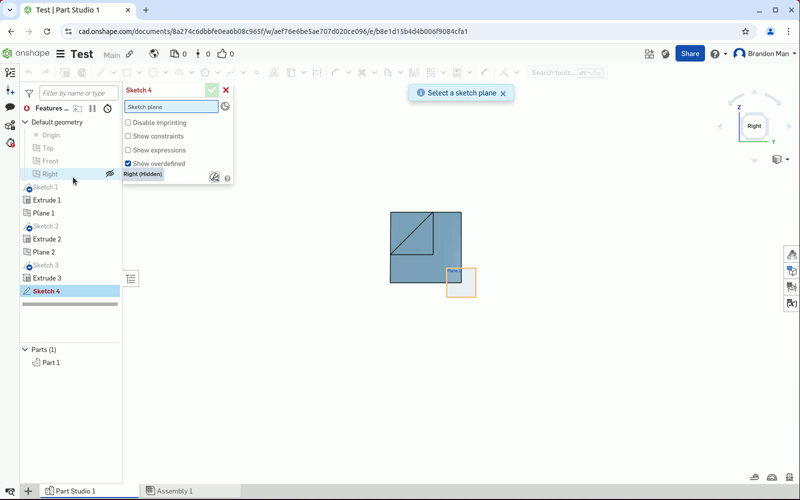
click(73, 176)
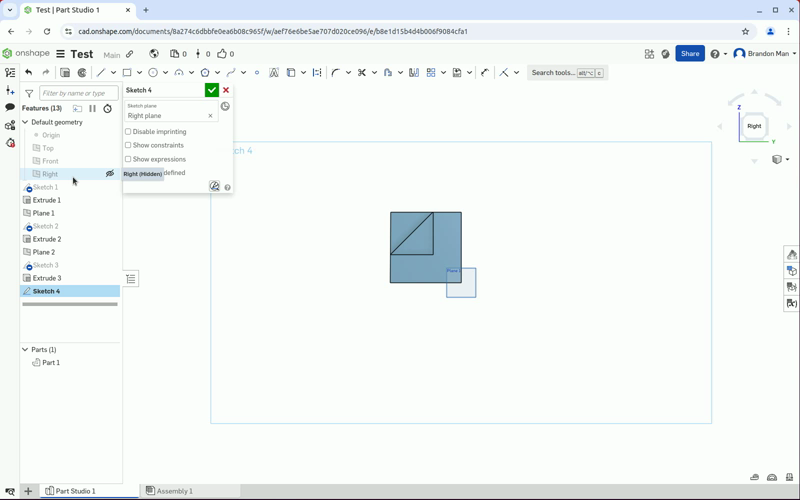
mouse_move(73, 352)
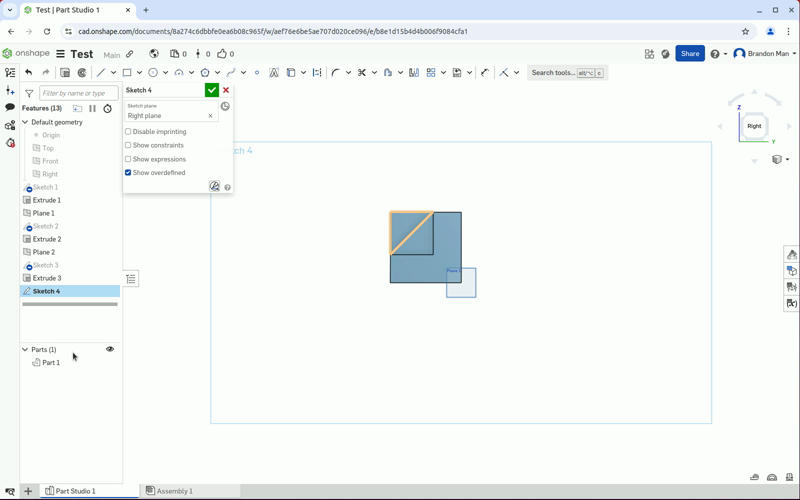
key(y)
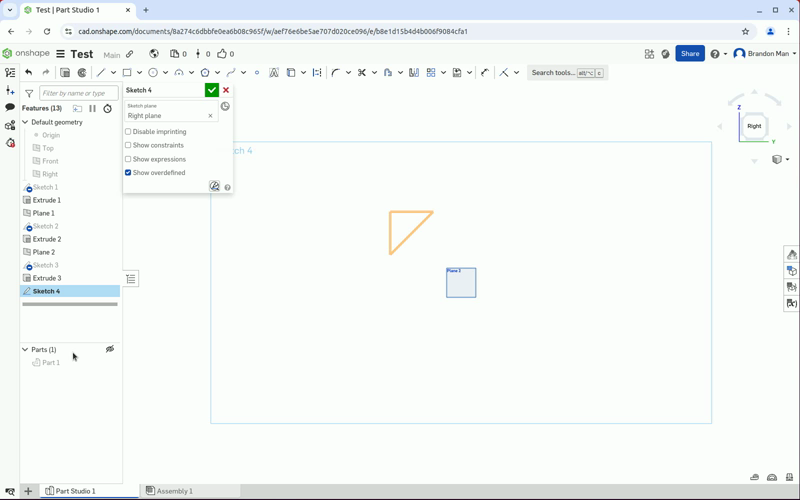
key(l)
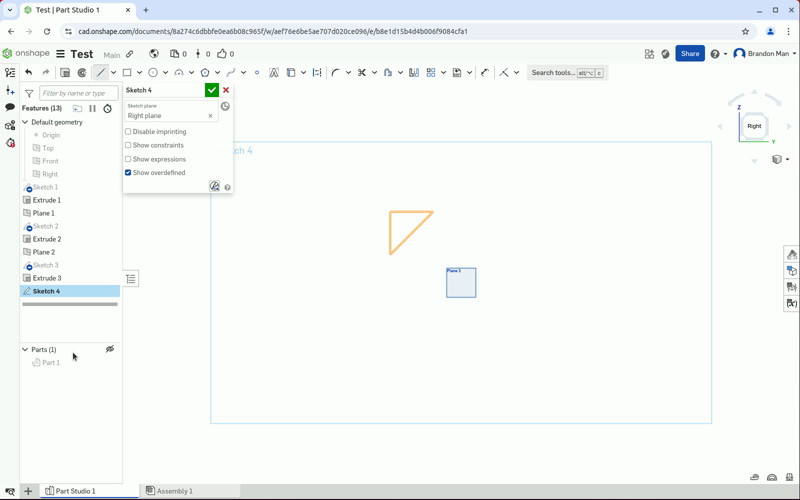
key_down(shift)
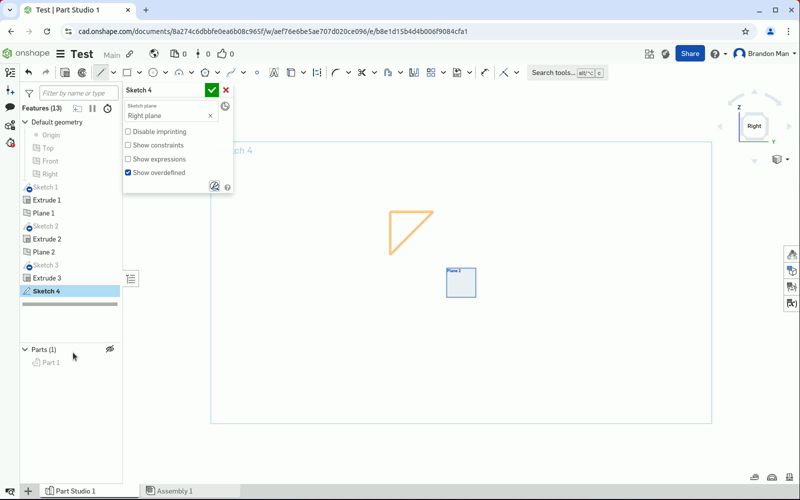
mouse_move(418, 254)
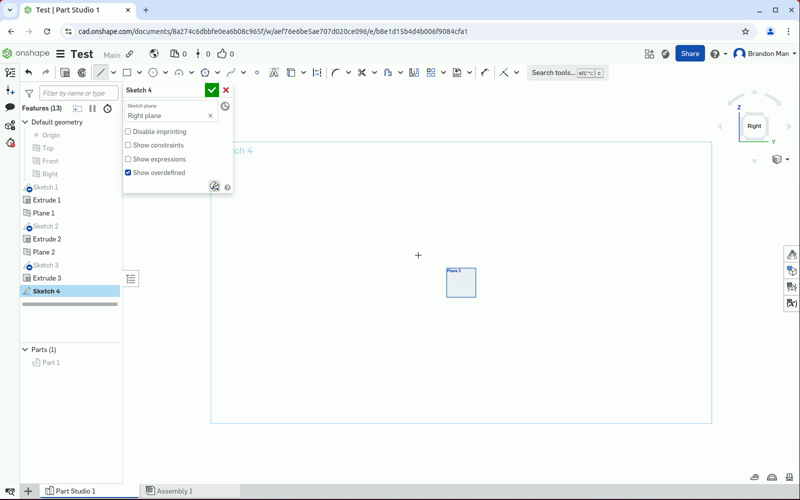
click(418, 254)
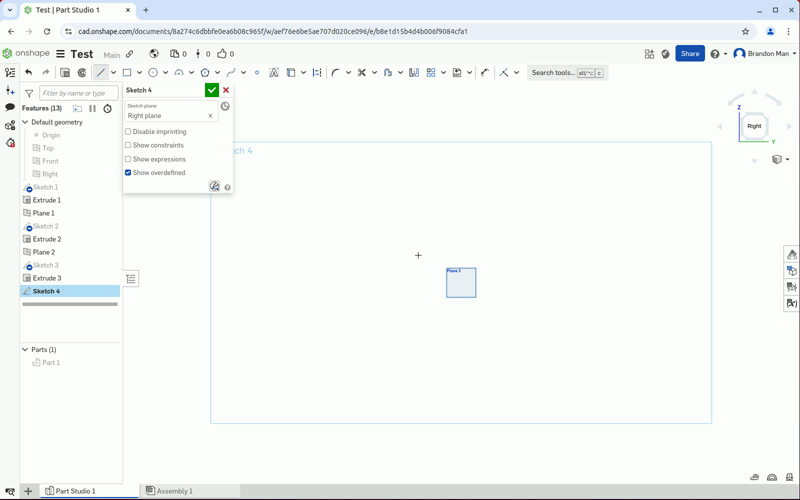
key_up(shift)
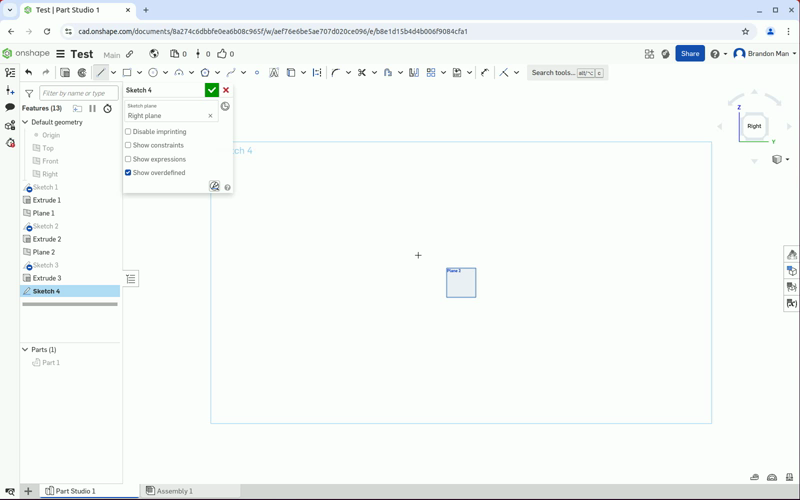
key_down(shift)
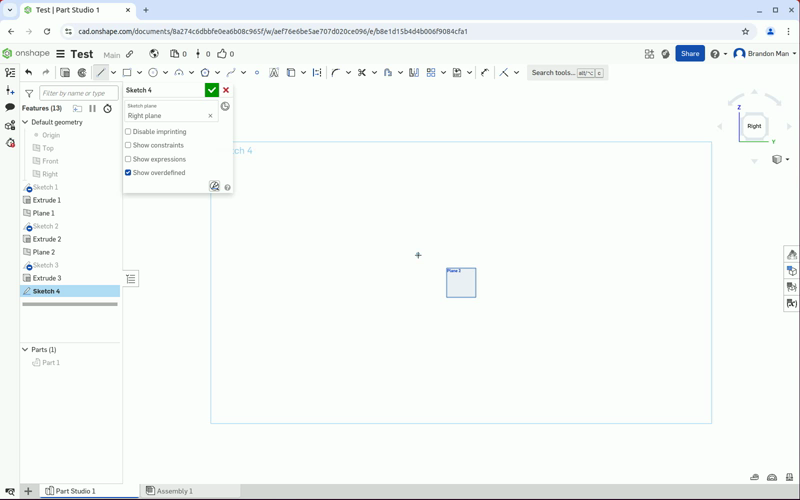
mouse_move(448, 254)
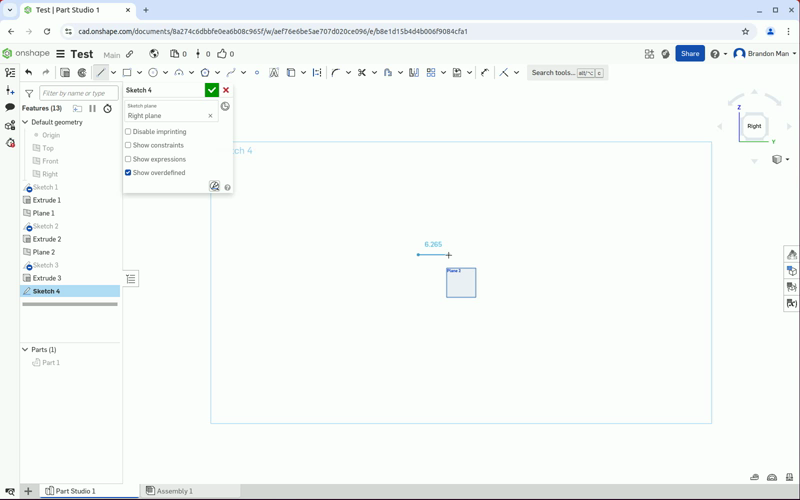
mouse_move(461, 254)
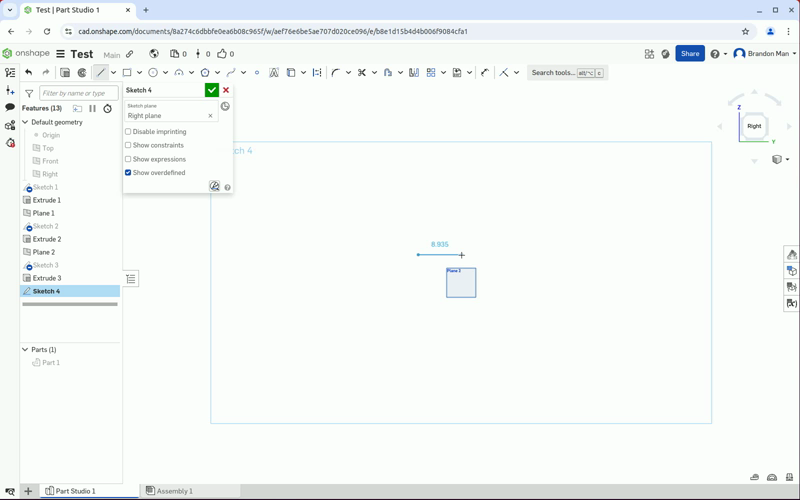
click(461, 254)
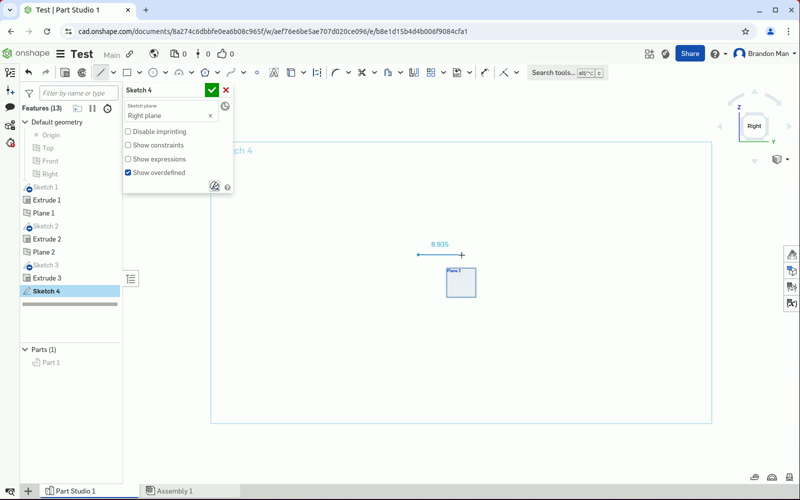
key_up(shift)
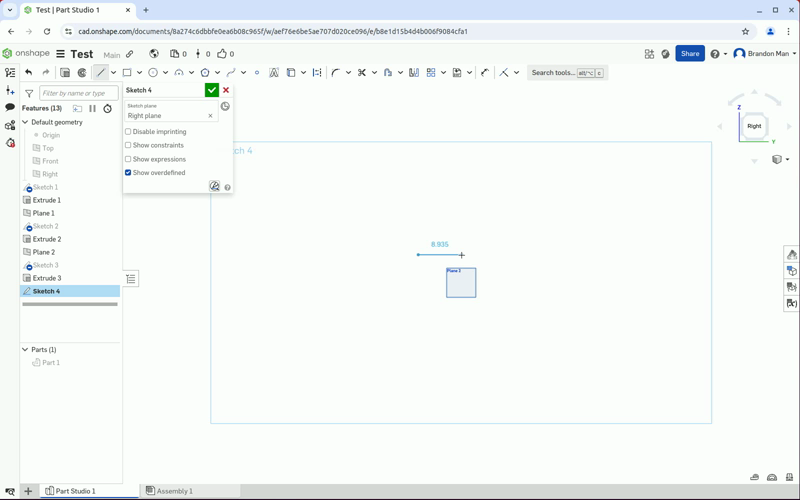
key_down(shift)
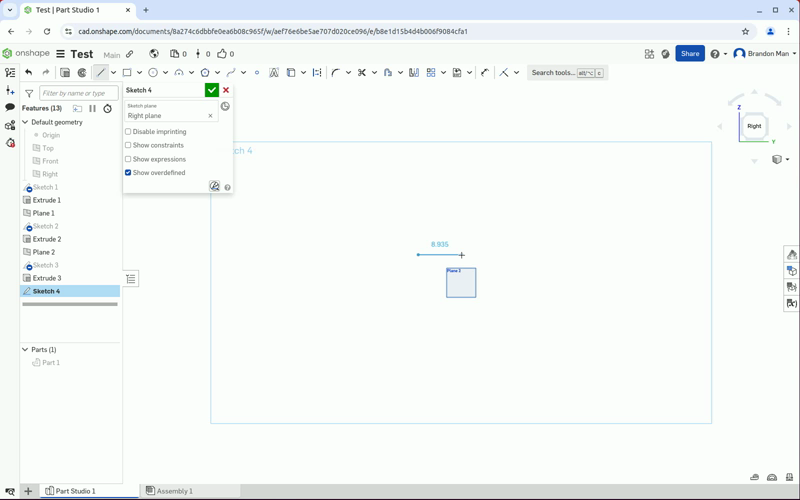
mouse_move(491, 254)
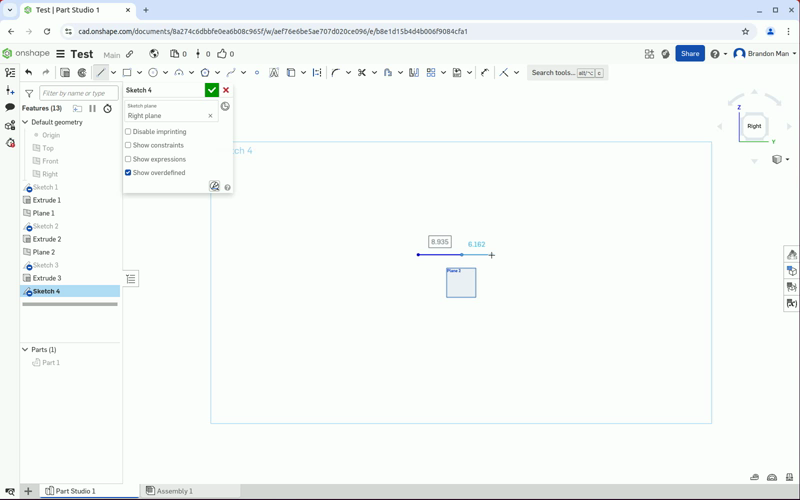
mouse_move(461, 211)
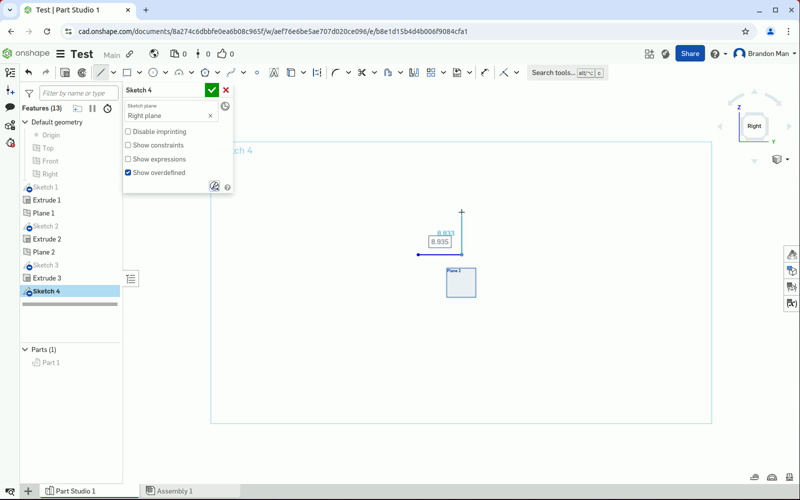
click(461, 211)
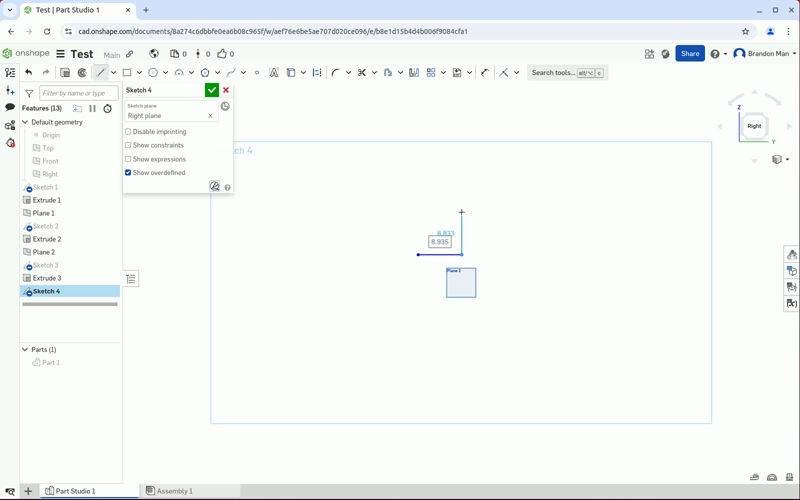
key_up(shift)
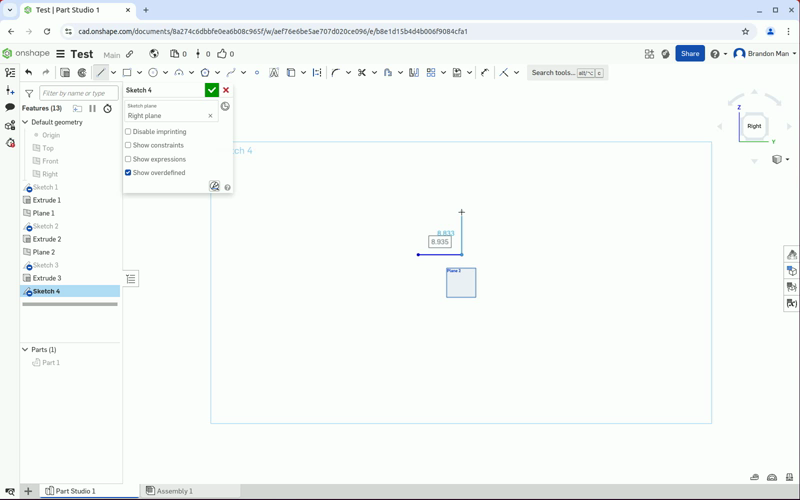
key_down(shift)
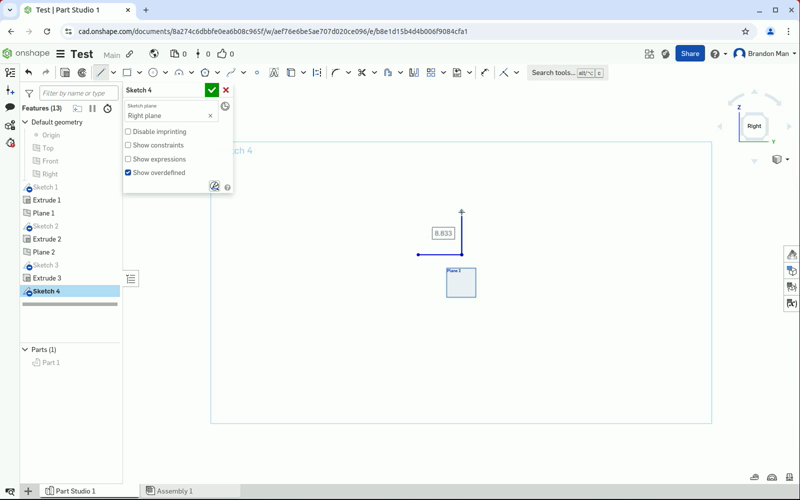
mouse_move(491, 211)
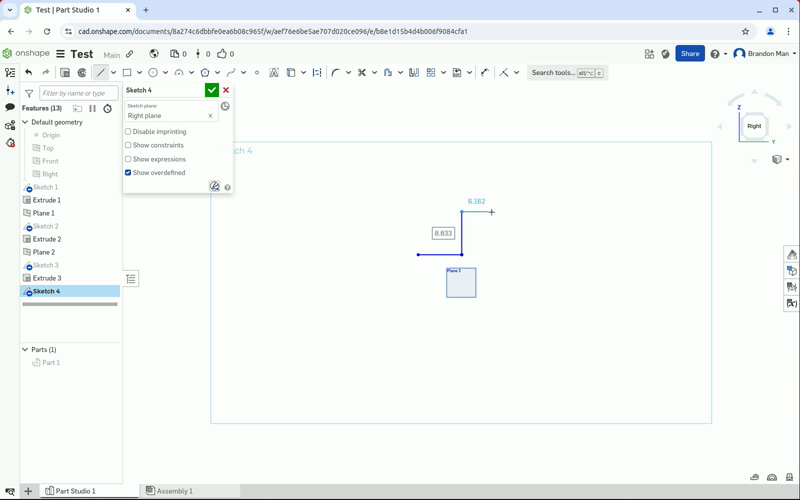
mouse_move(418, 211)
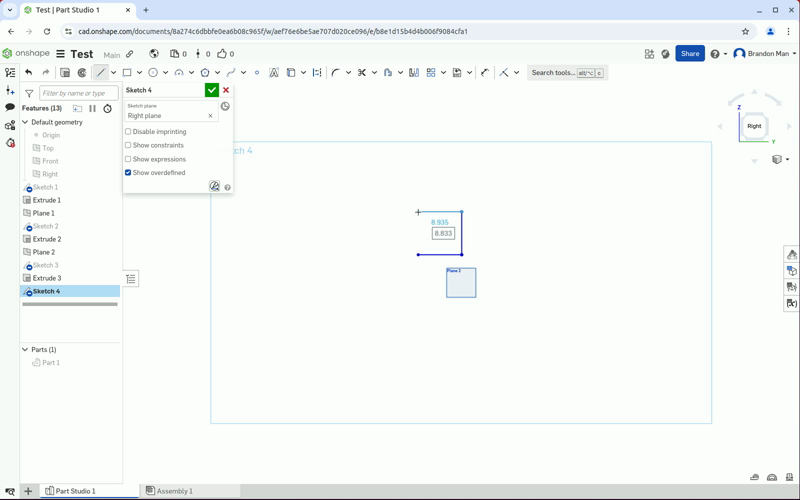
click(418, 211)
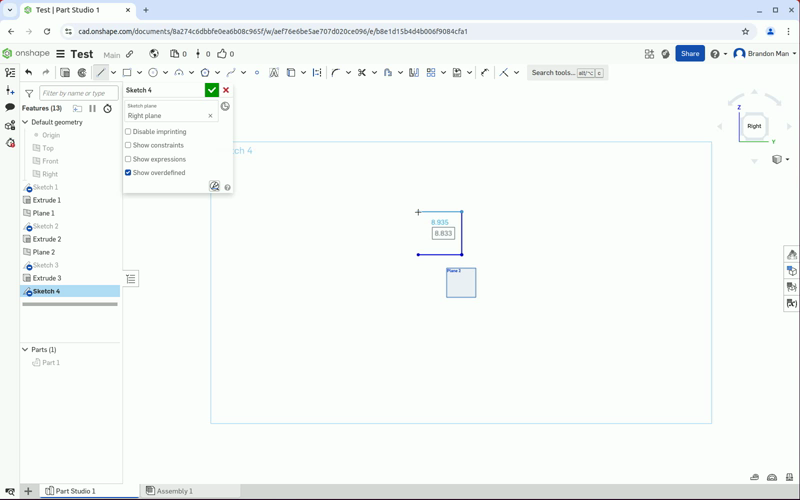
key_up(shift)
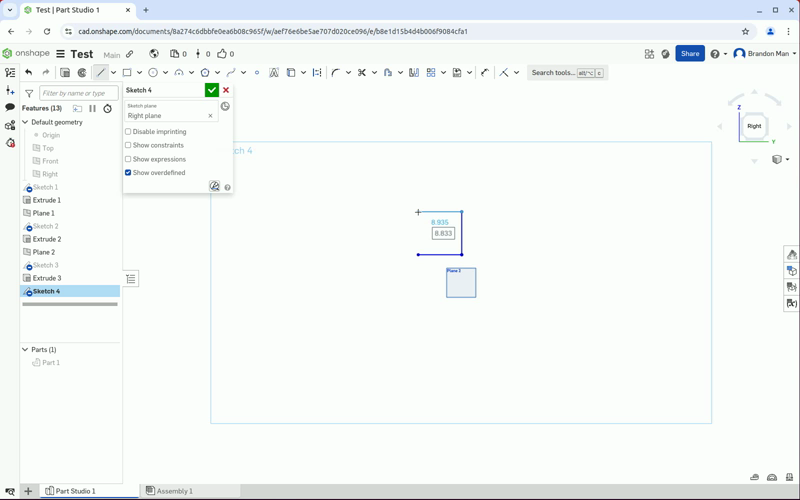
mouse_move(448, 211)
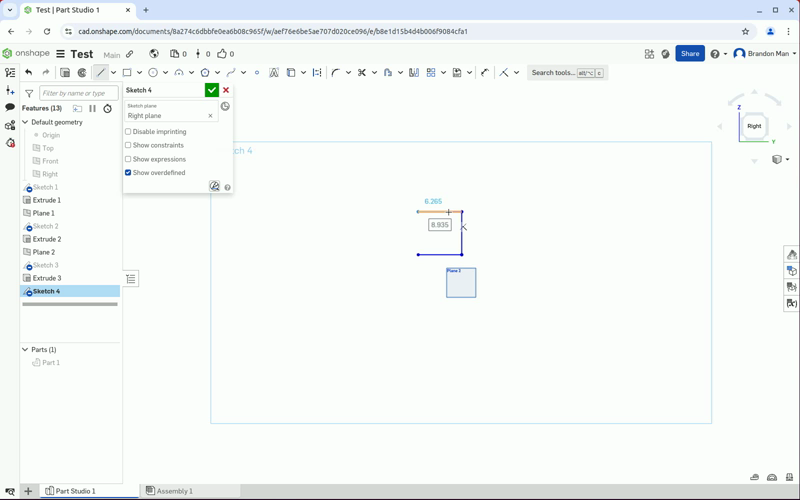
key_down(shift)
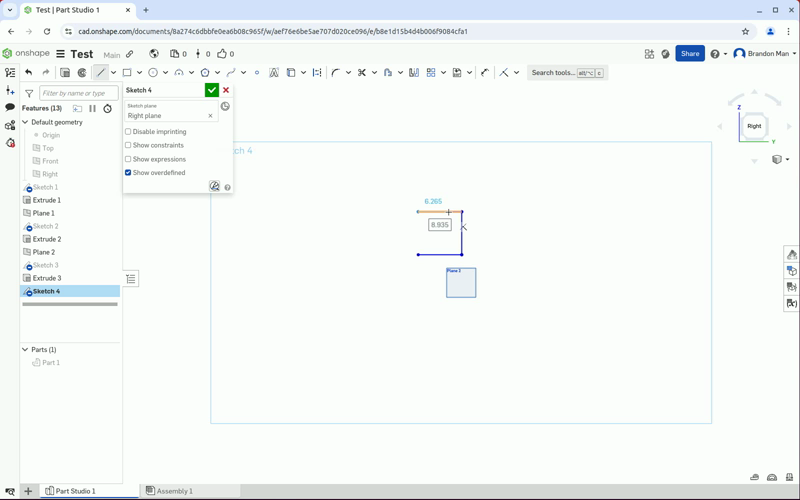
mouse_move(418, 254)
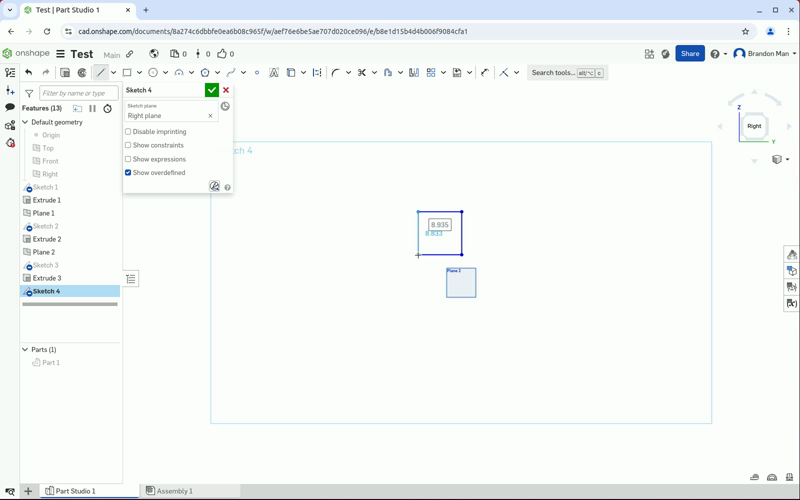
key_up(shift)
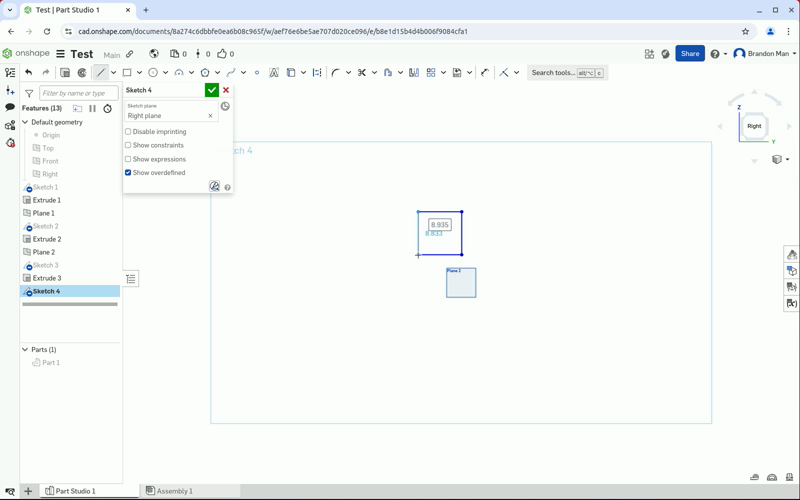
click(418, 254)
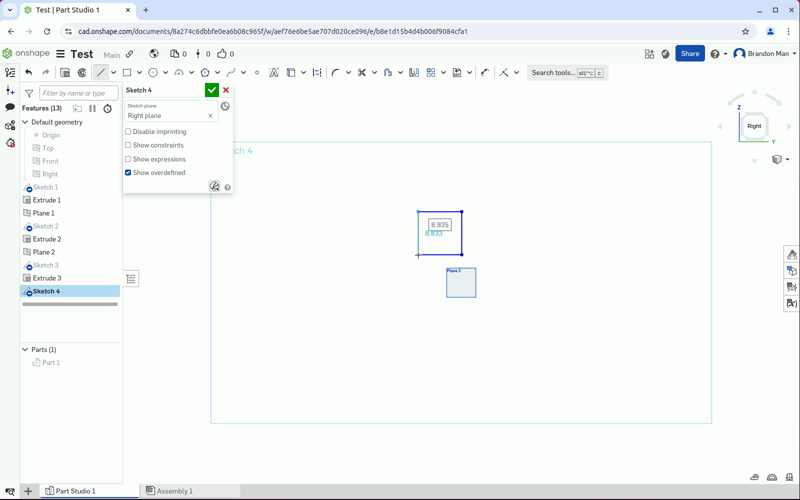
key(esc)
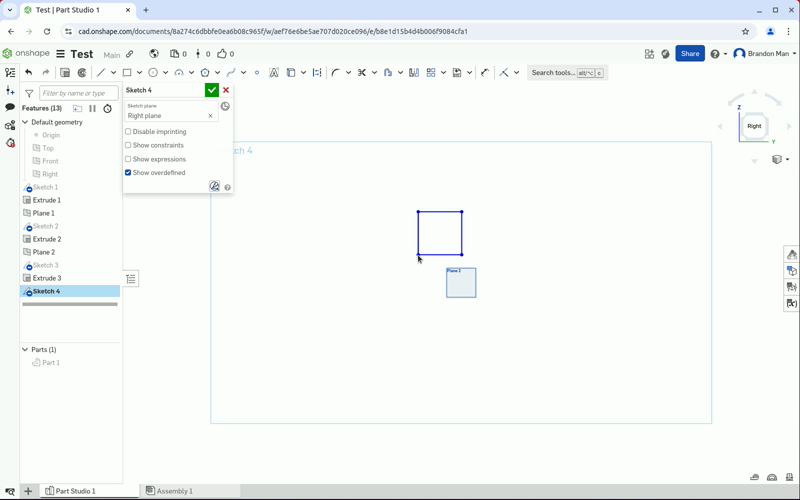
mouse_move(431, 223)
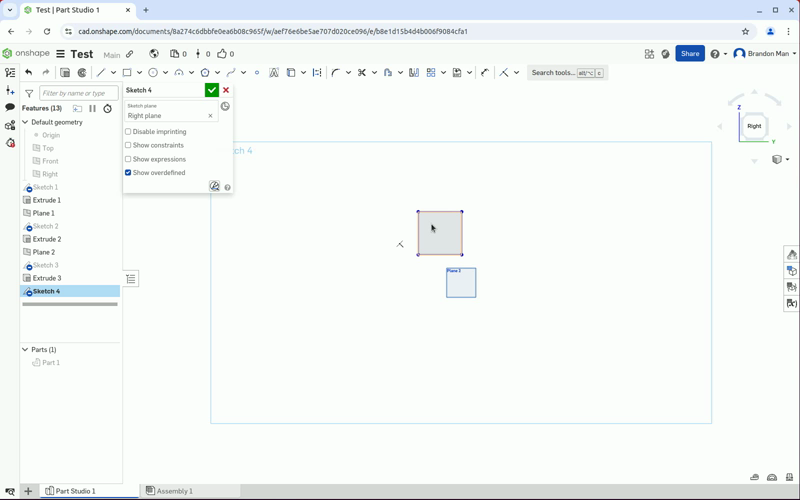
click(431, 223)
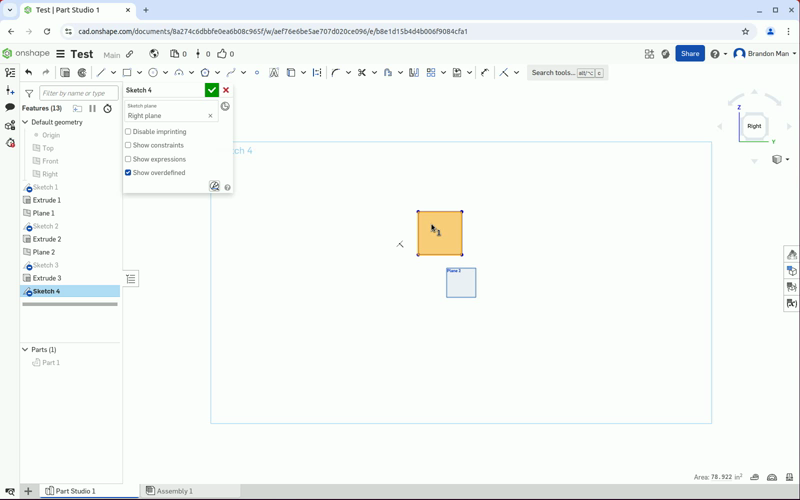
mouse_move(73, 352)
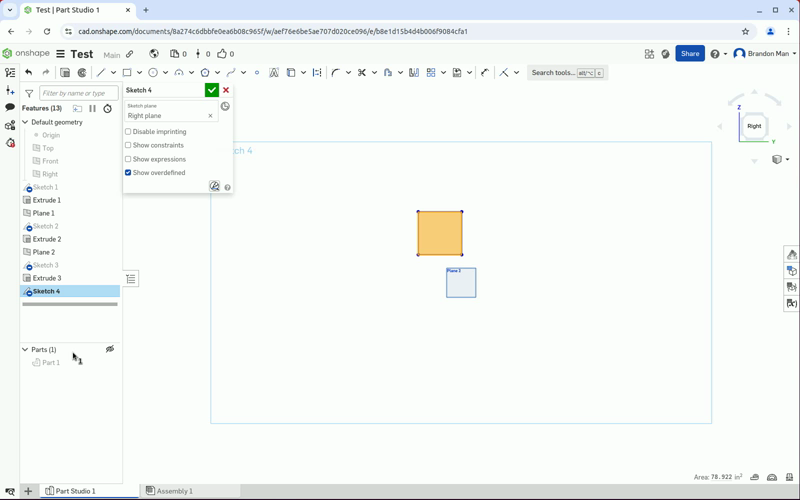
key(shift+y)
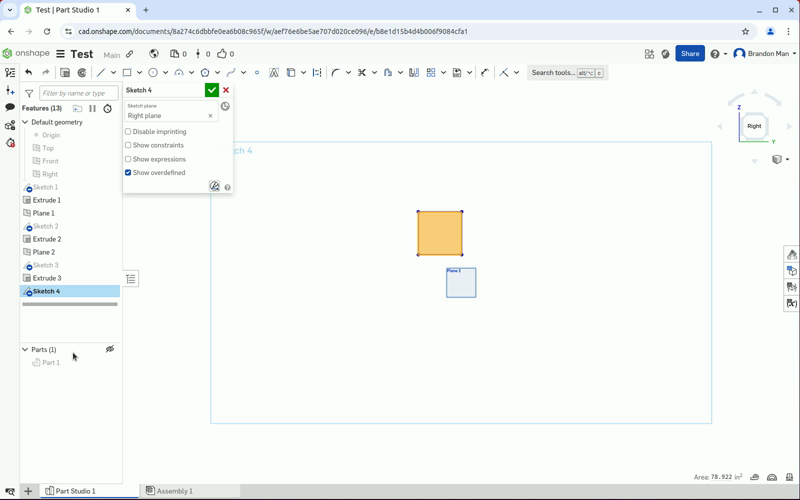
key(shift+e)
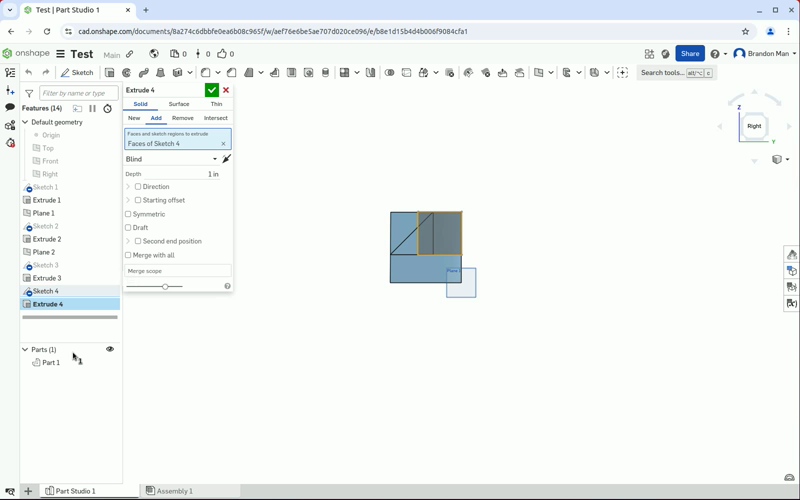
mouse_move(143, 106)
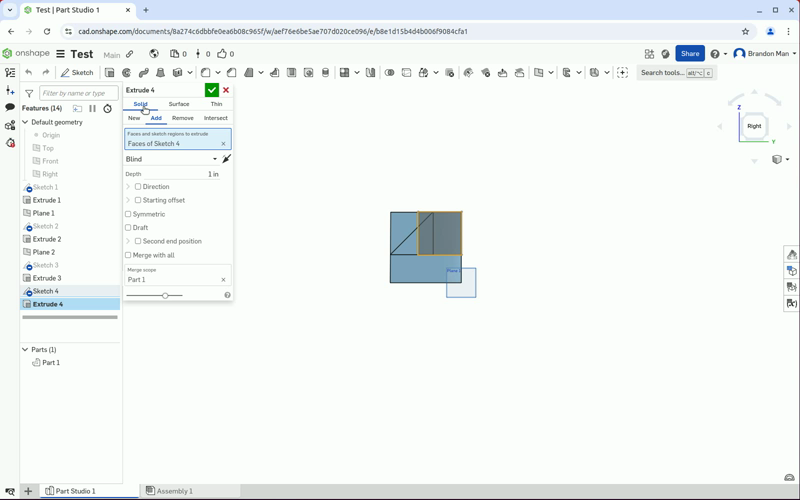
click(143, 106)
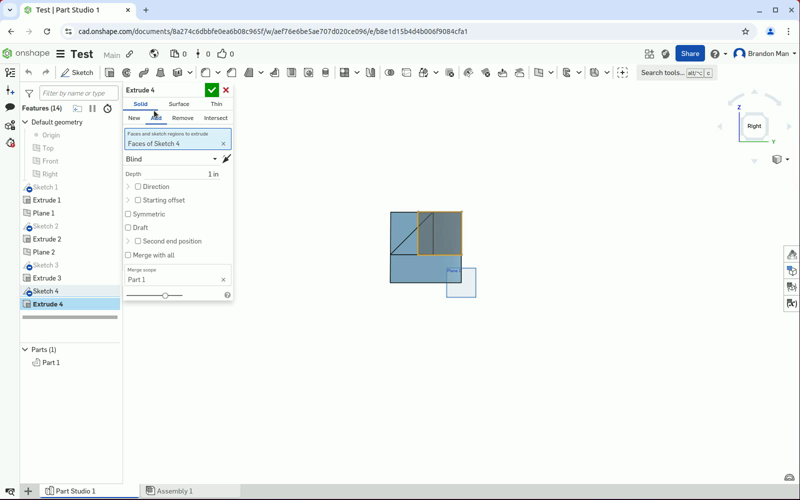
mouse_move(186, 120)
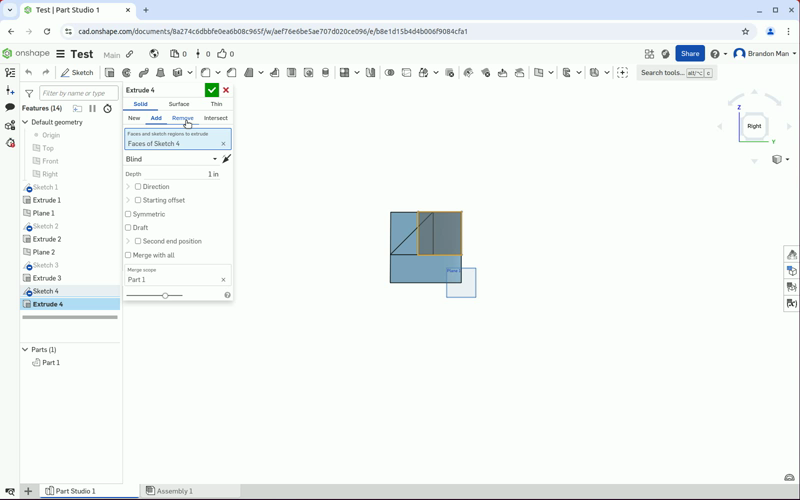
click(186, 120)
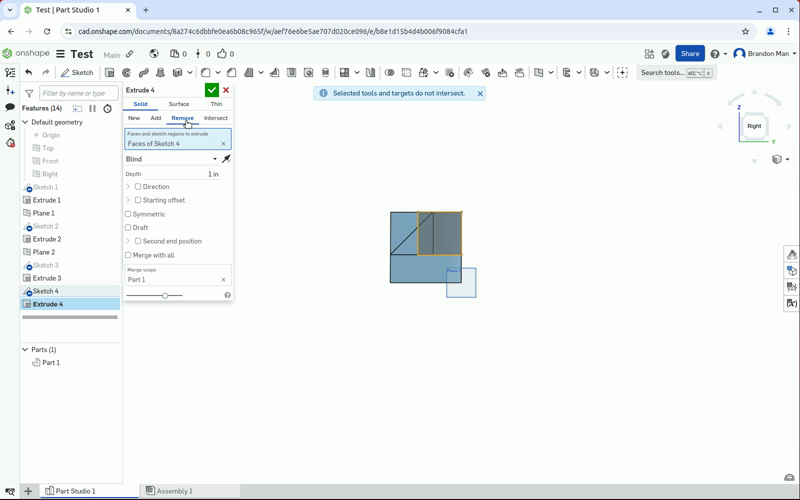
key(tab, 4)
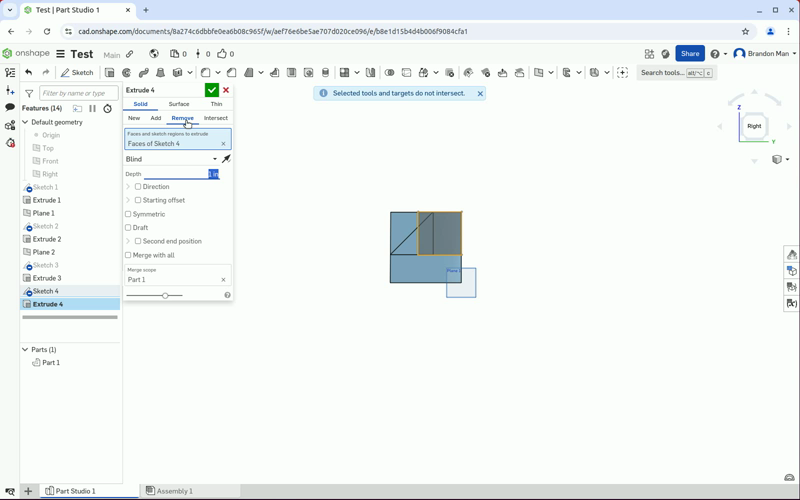
text(8.666)
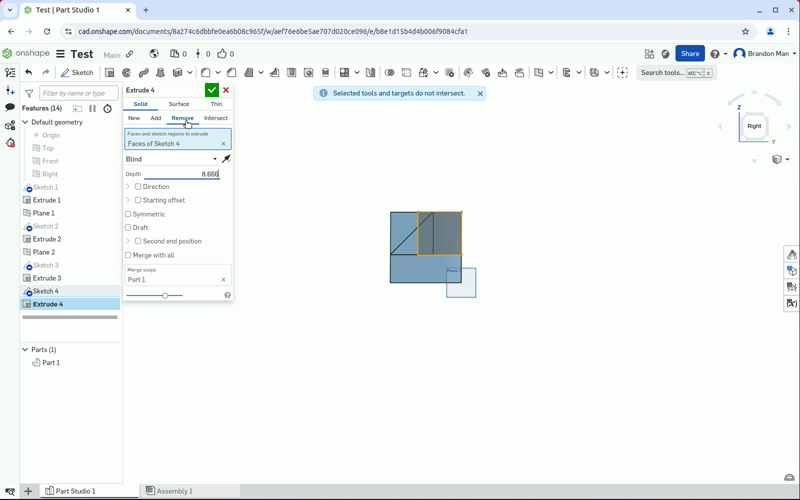
key(tab, 6)
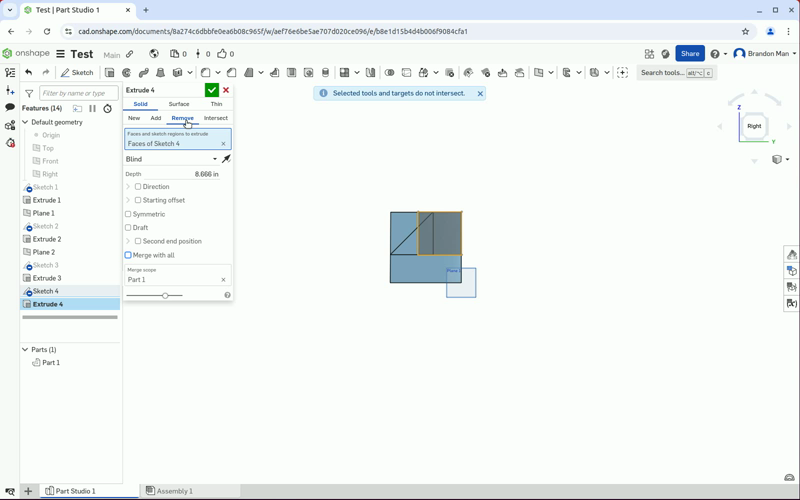
key(space)
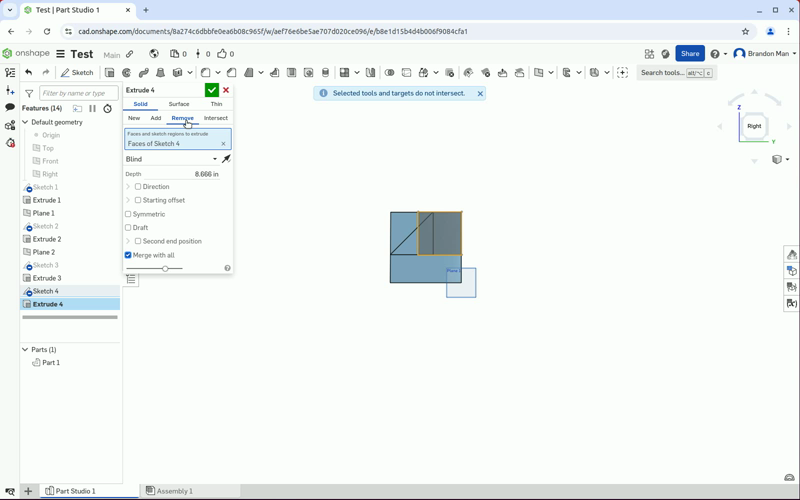
key(enter)
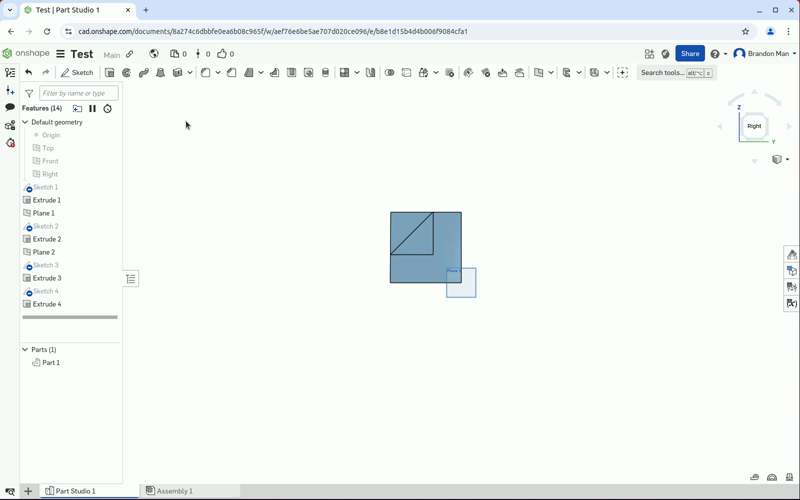
key(shift+h)
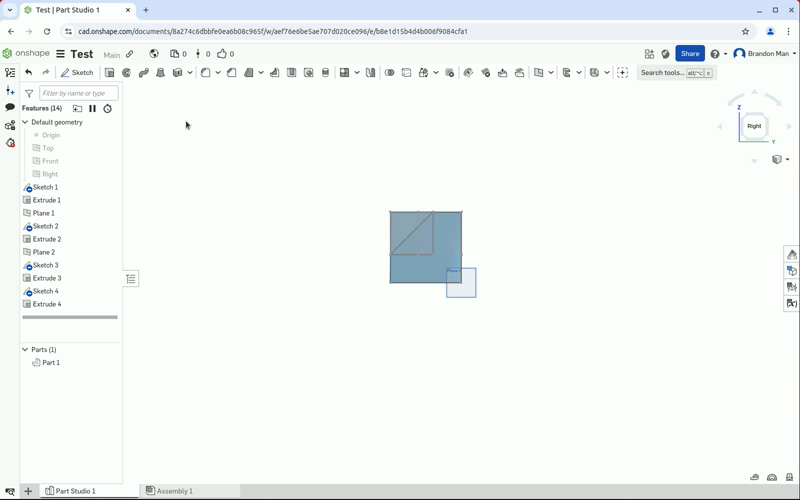
key(shift+h)
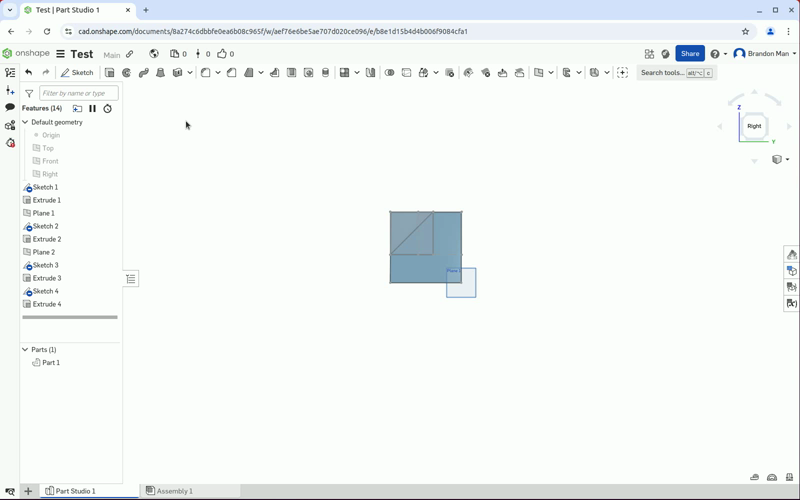
key(shift+7)
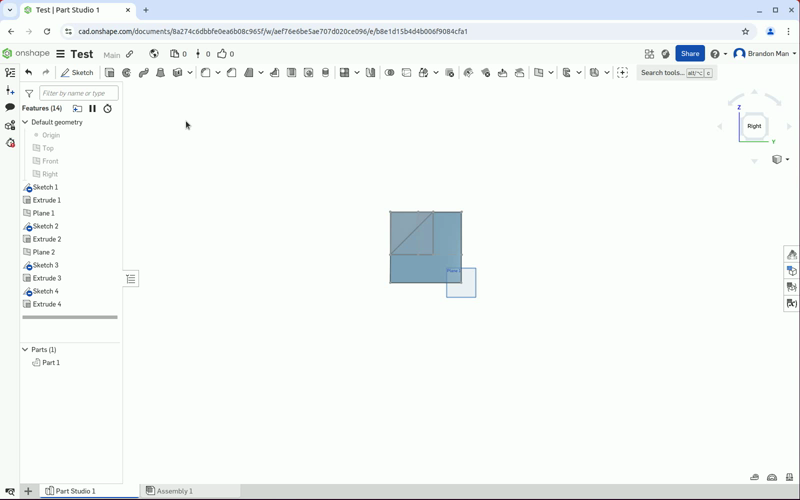
key(right, 2)
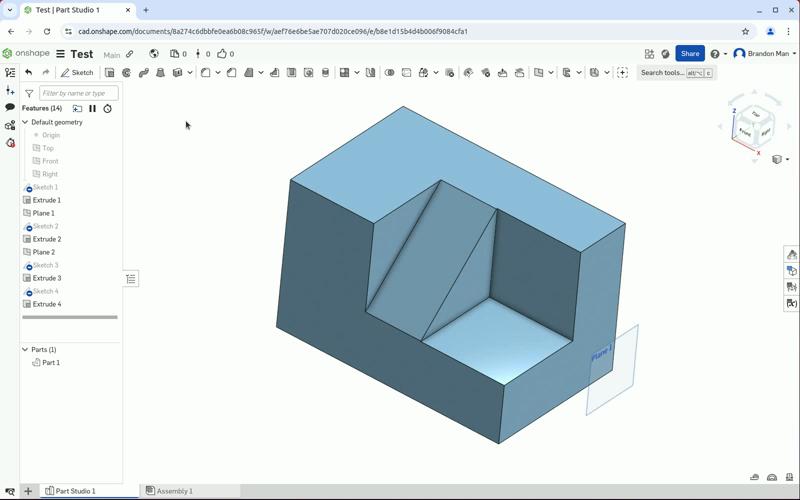
key(down, 2)
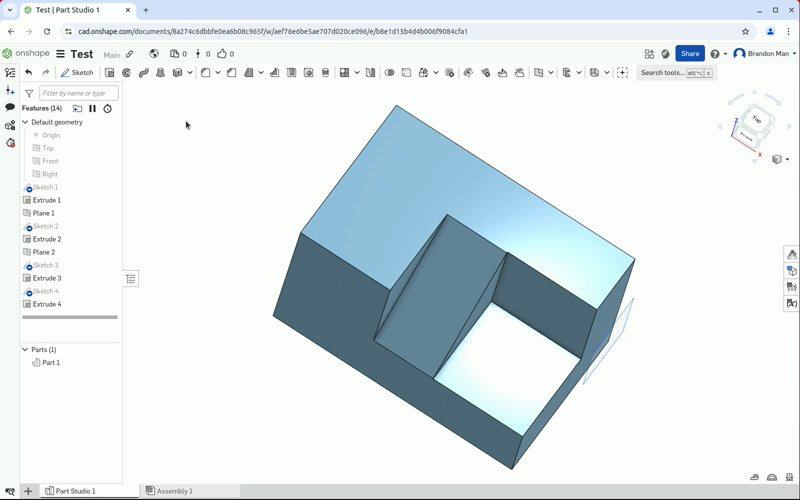
key(up, 2)
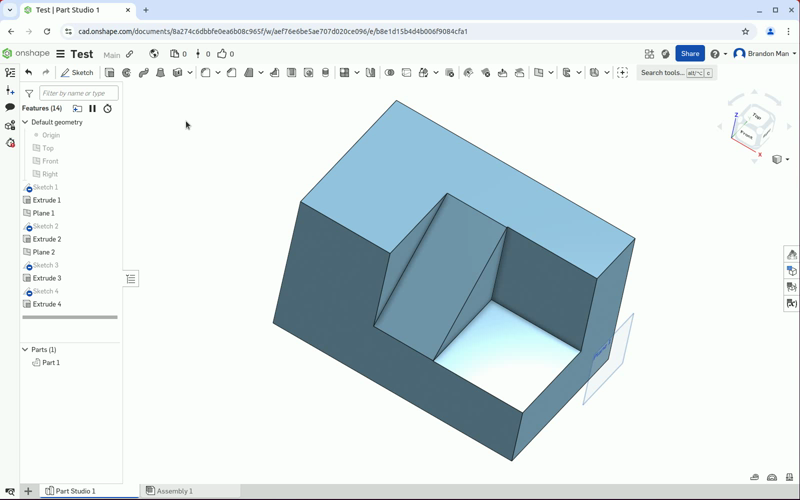
key(left, 2)
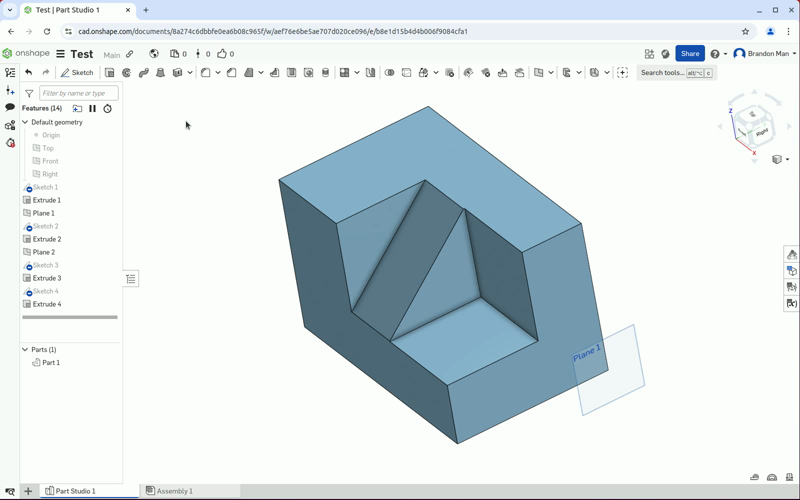
mouse_move(73, 189)
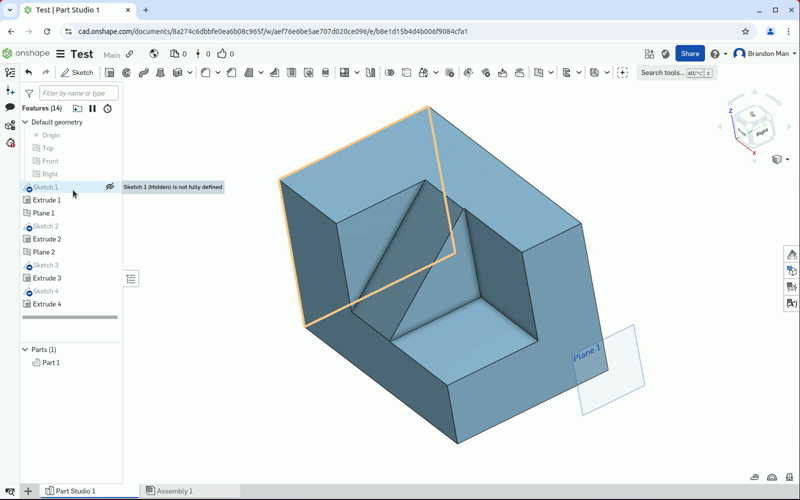
click(73, 189)